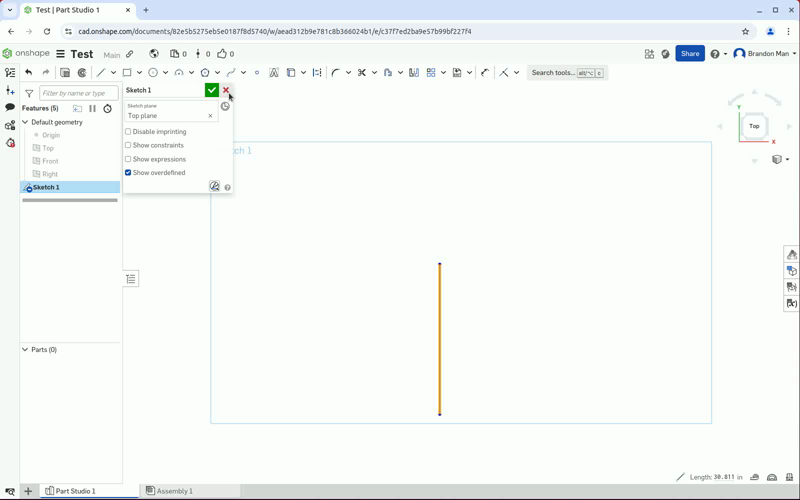
key(shift+h)
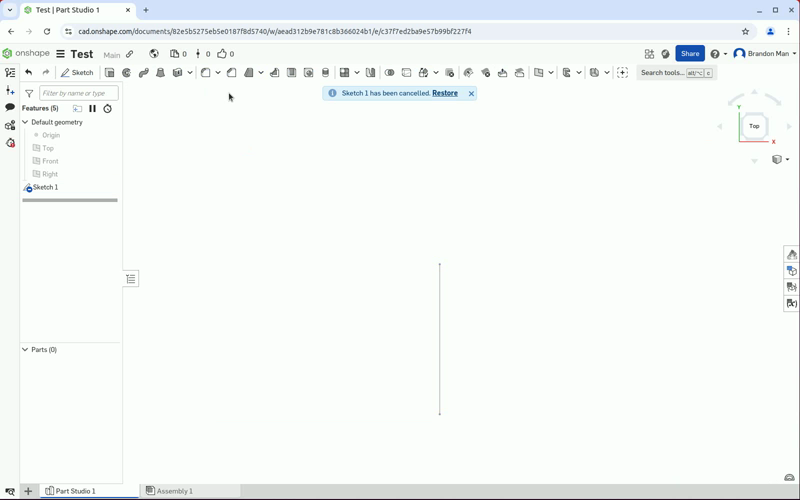
key(shift+s)
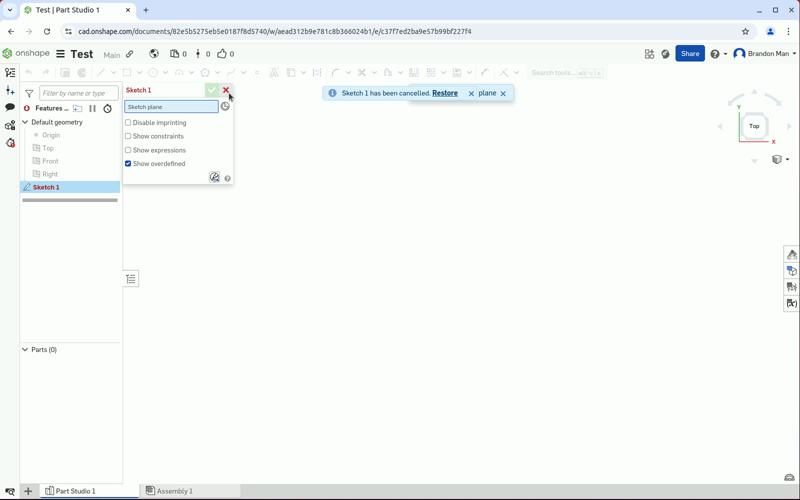
mouse_move(73, 150)
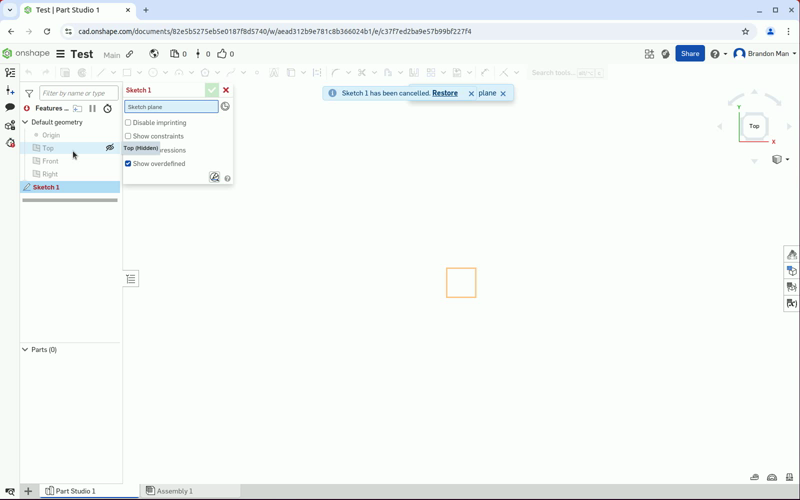
click(73, 150)
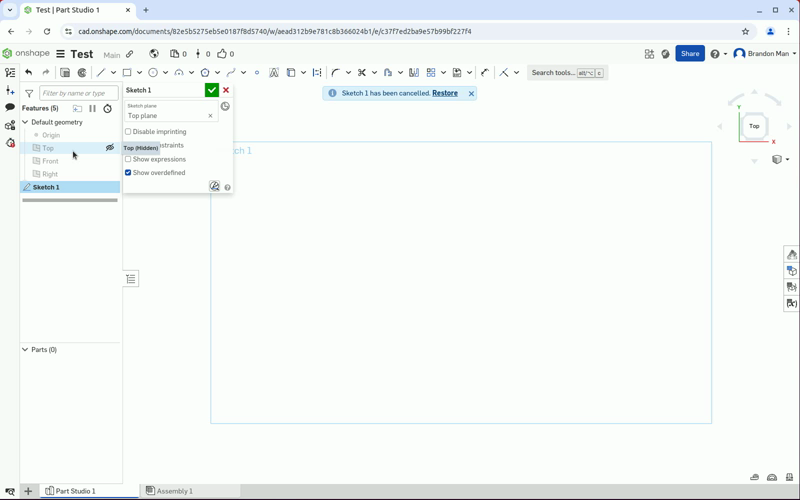
mouse_move(73, 352)
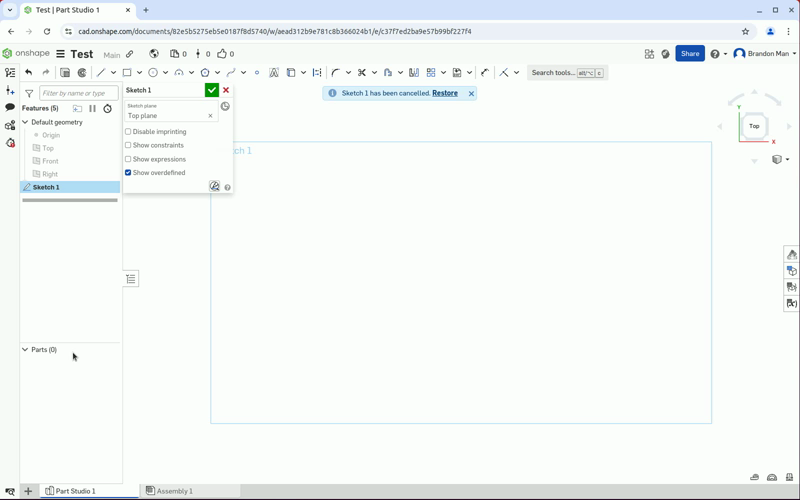
key(y)
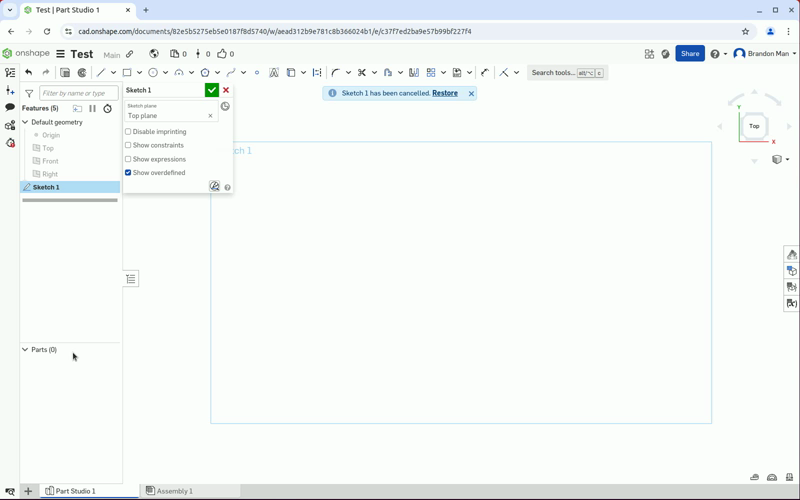
key(l)
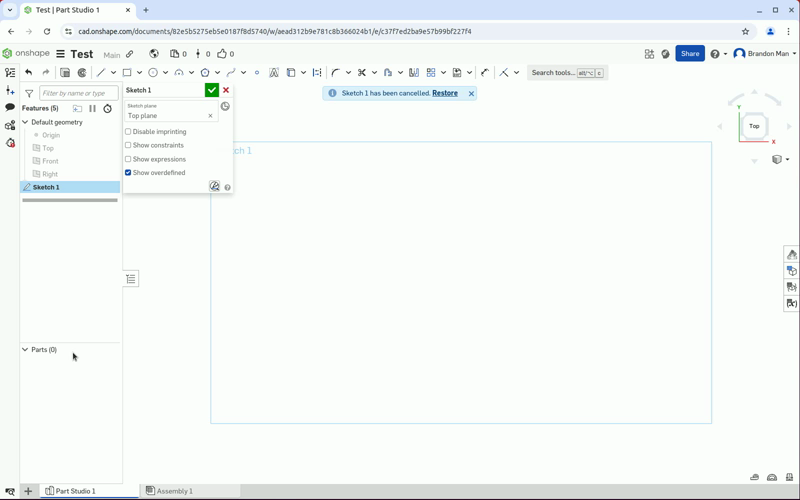
key_down(shift)
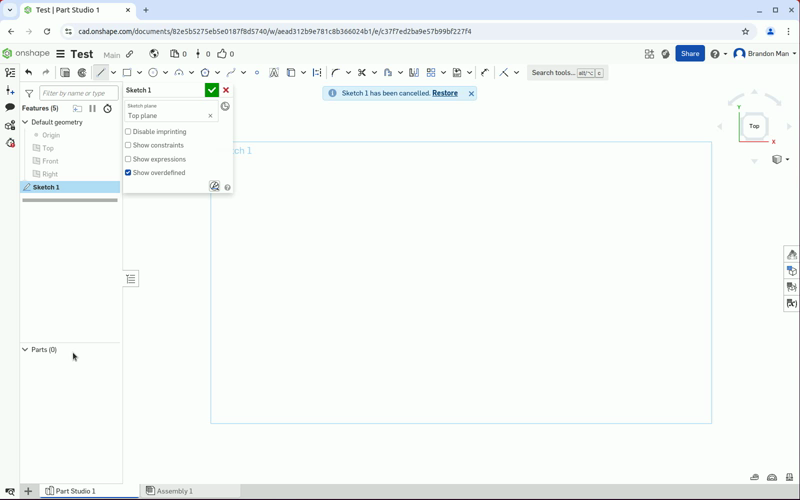
mouse_move(348, 395)
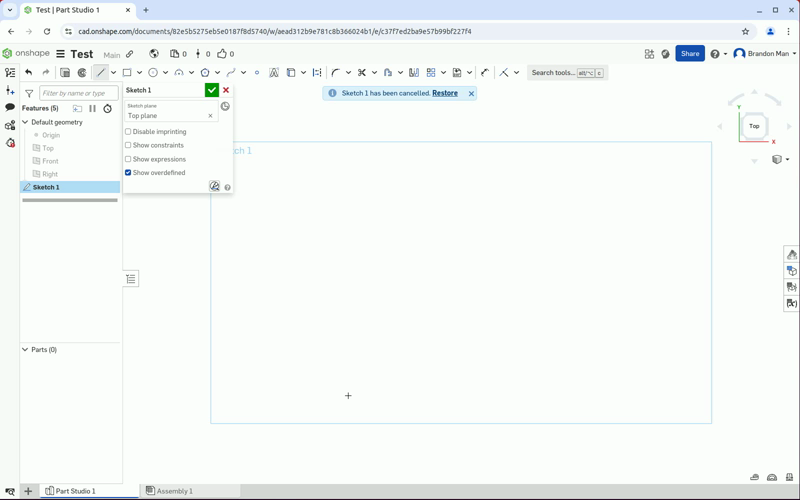
click(348, 395)
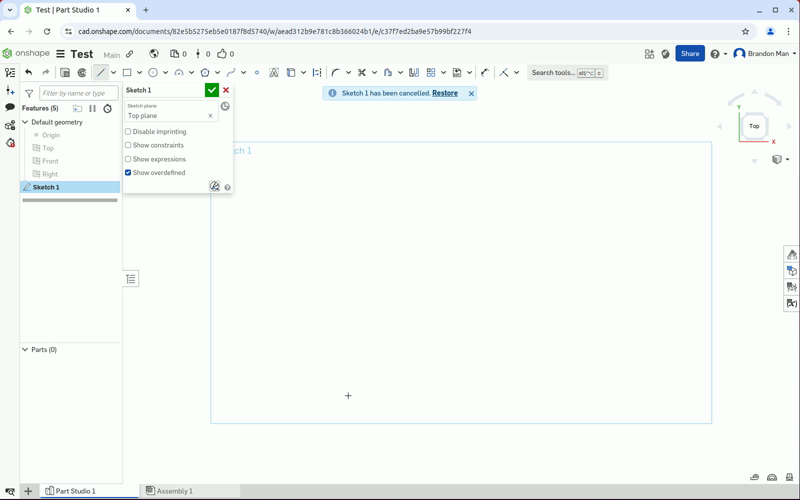
key_up(shift)
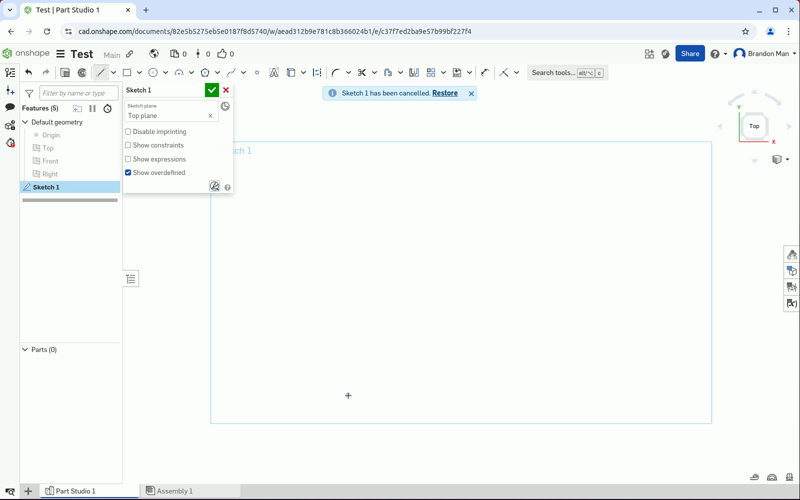
key_down(shift)
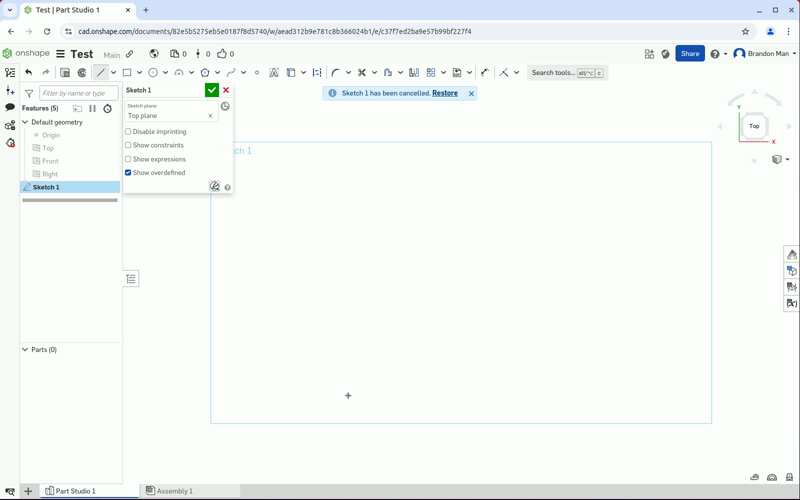
mouse_move(572, 395)
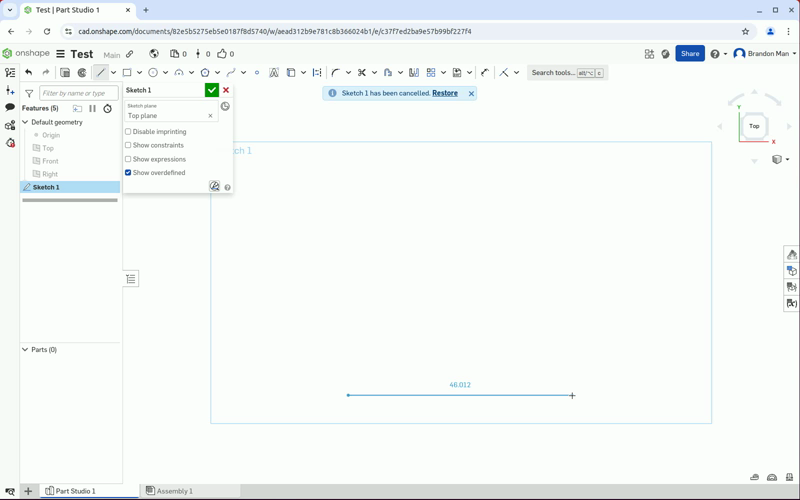
click(572, 395)
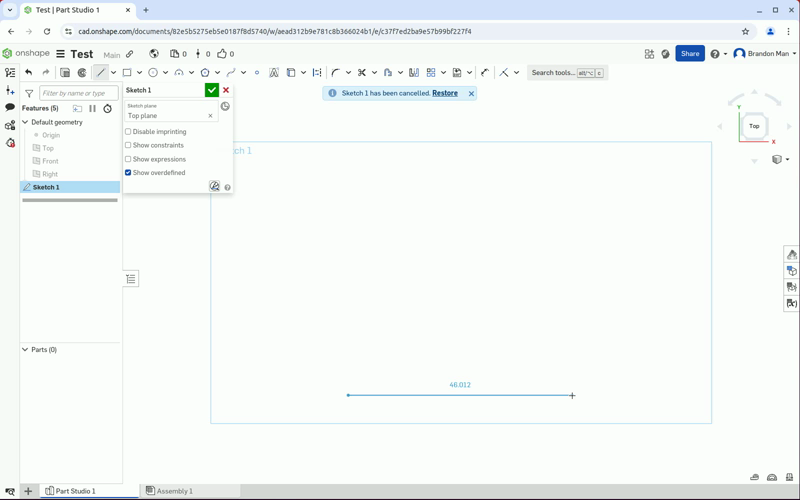
key_up(shift)
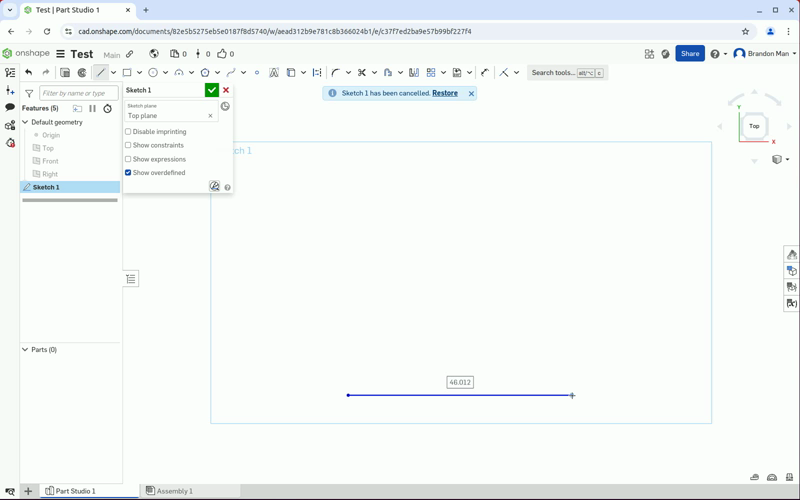
key_down(shift)
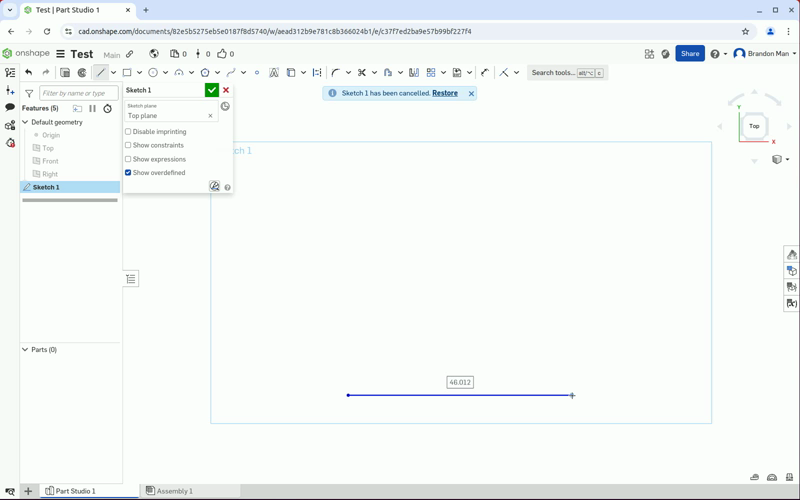
mouse_move(572, 171)
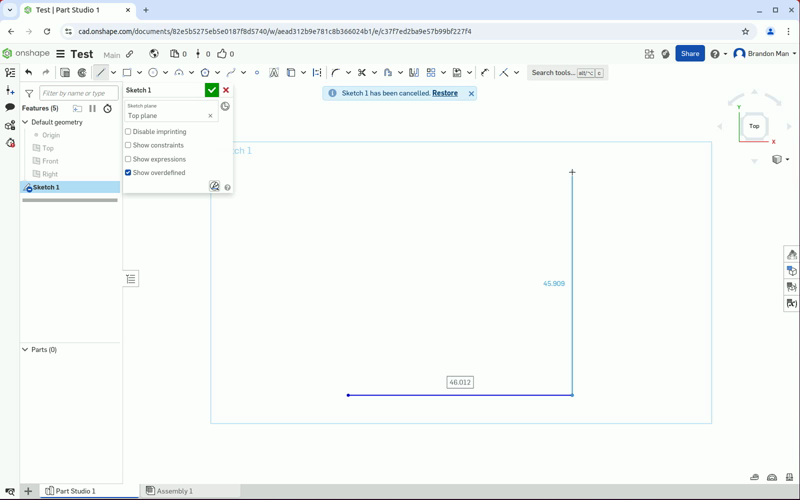
click(572, 171)
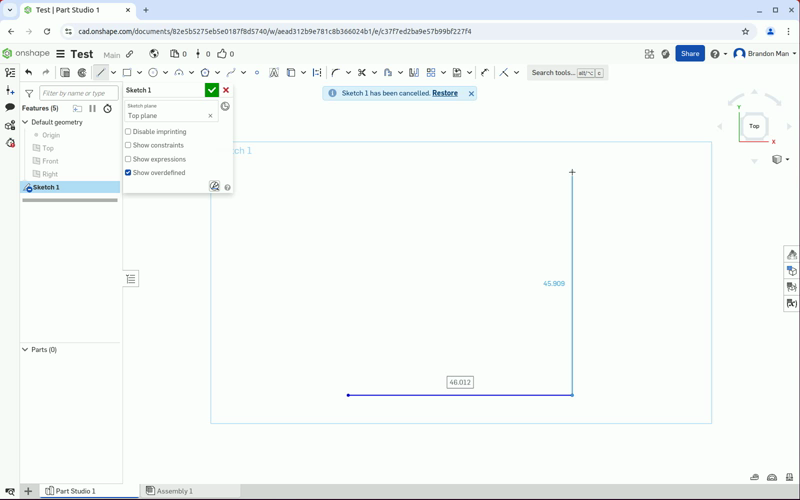
key_up(shift)
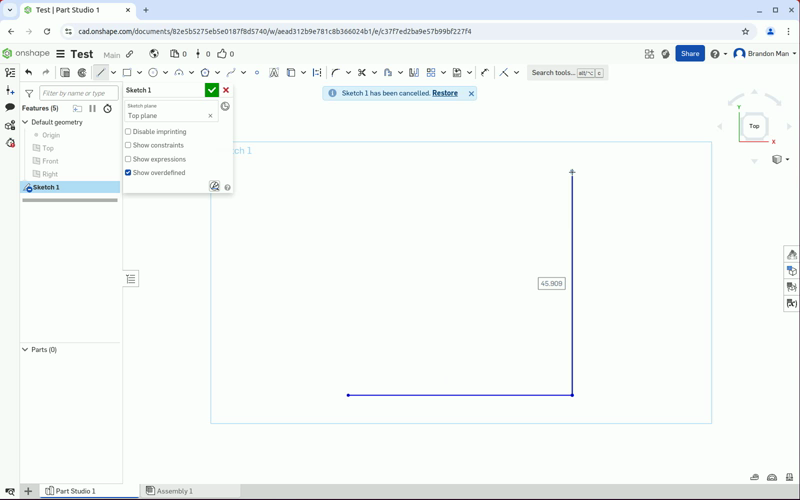
key_down(shift)
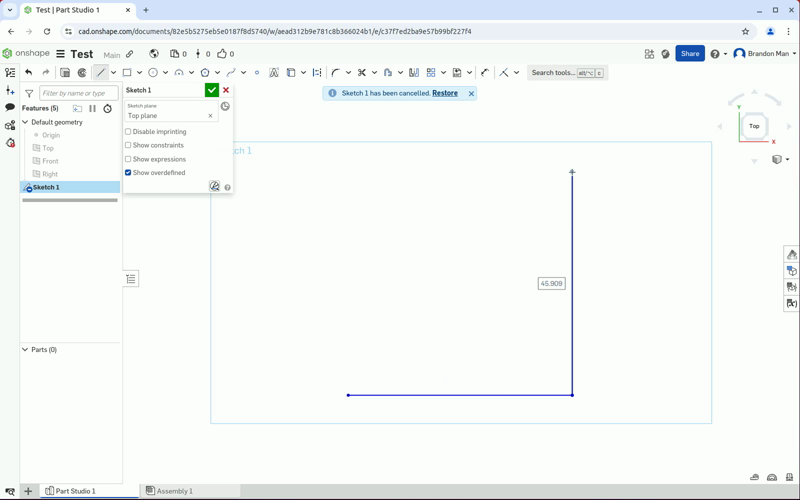
mouse_move(348, 171)
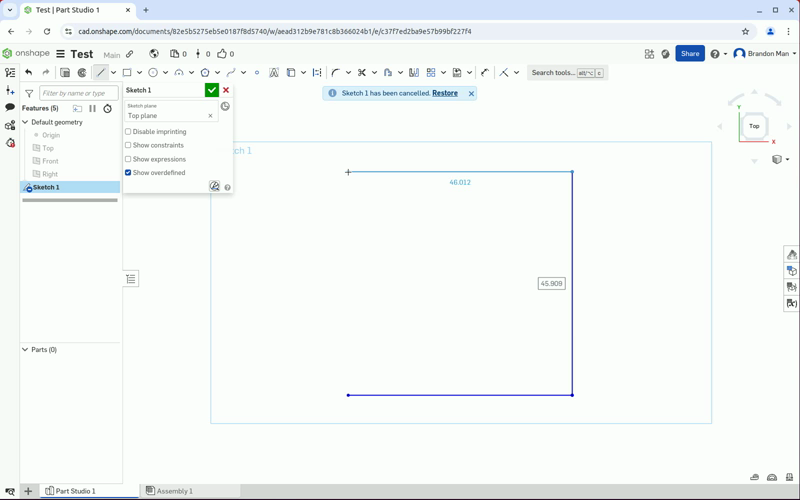
click(348, 171)
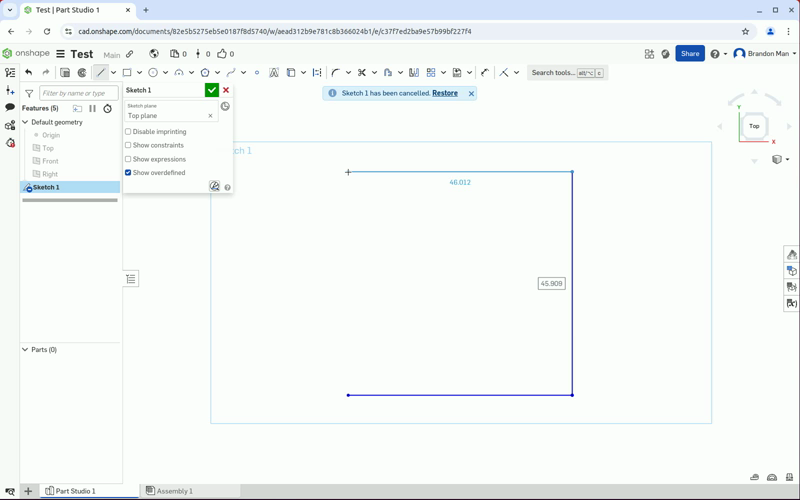
key_up(shift)
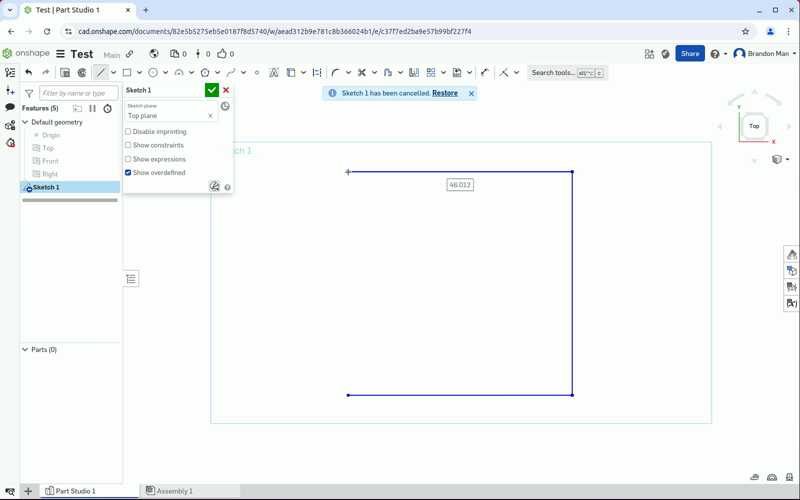
key_down(shift)
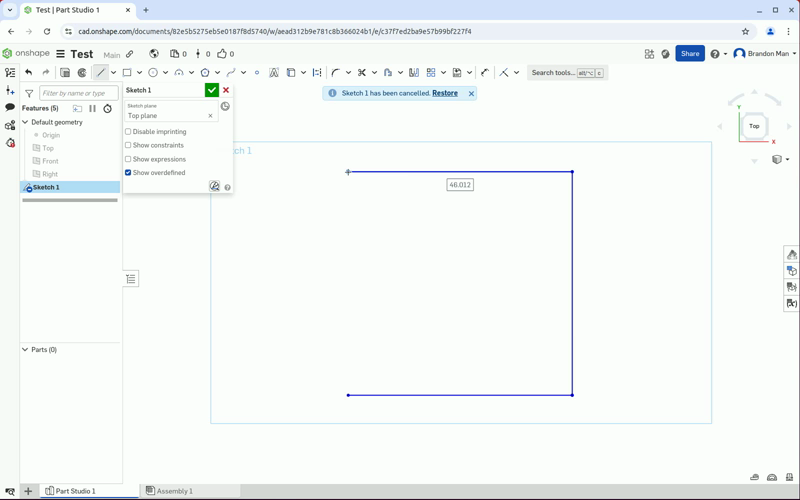
mouse_move(348, 395)
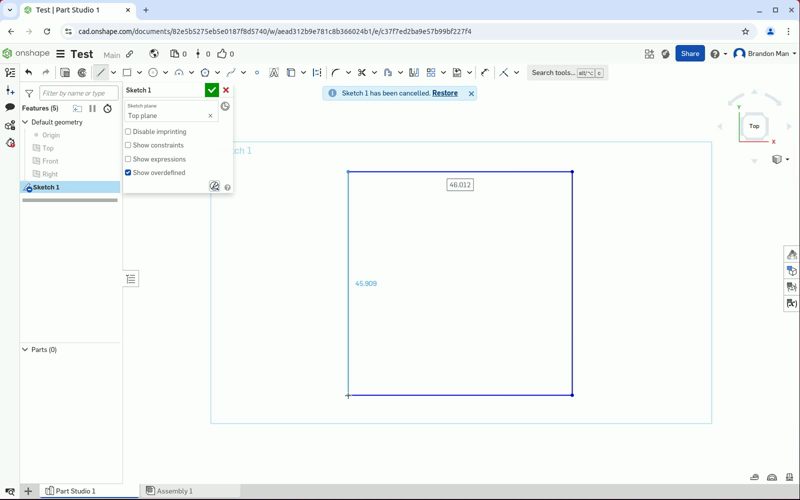
key_up(shift)
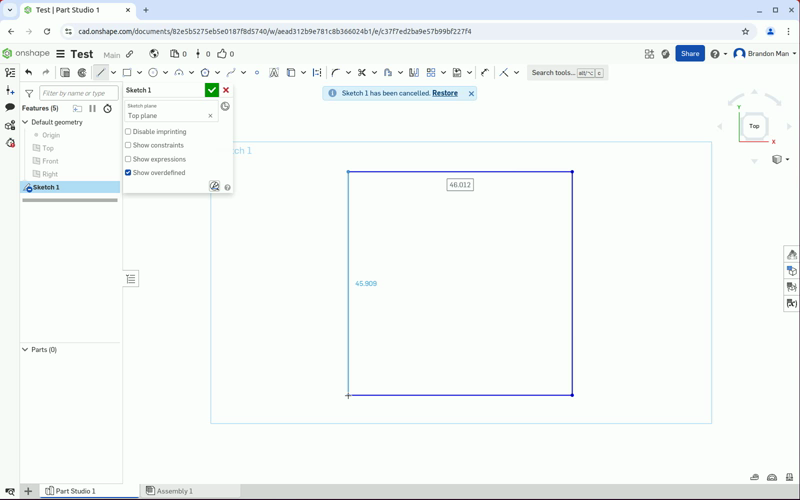
click(348, 395)
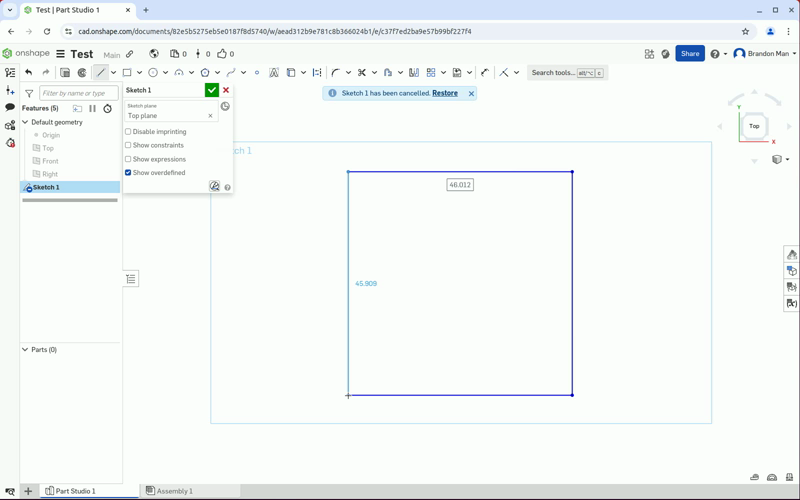
key(esc)
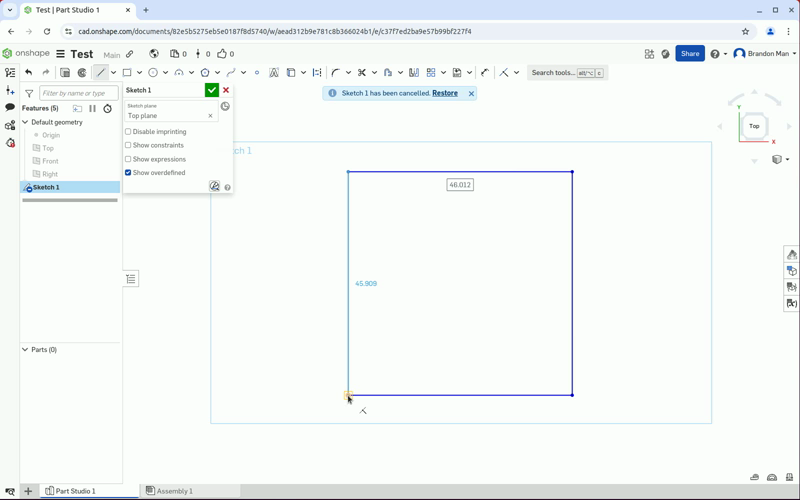
mouse_move(520, 247)
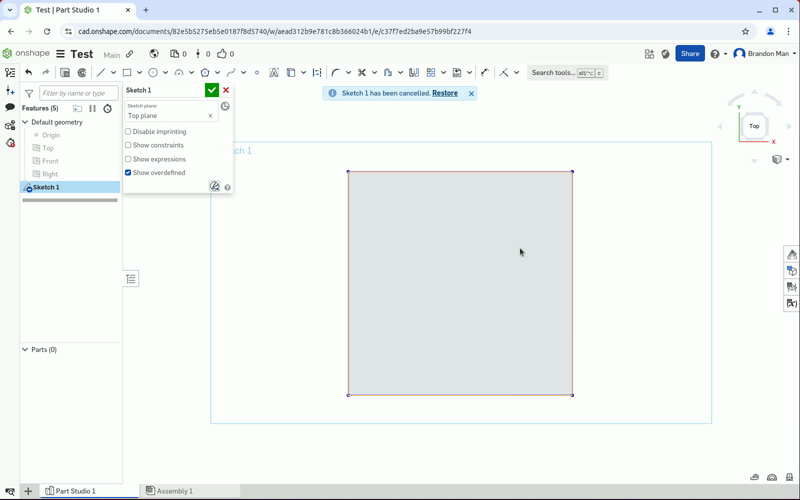
click(520, 247)
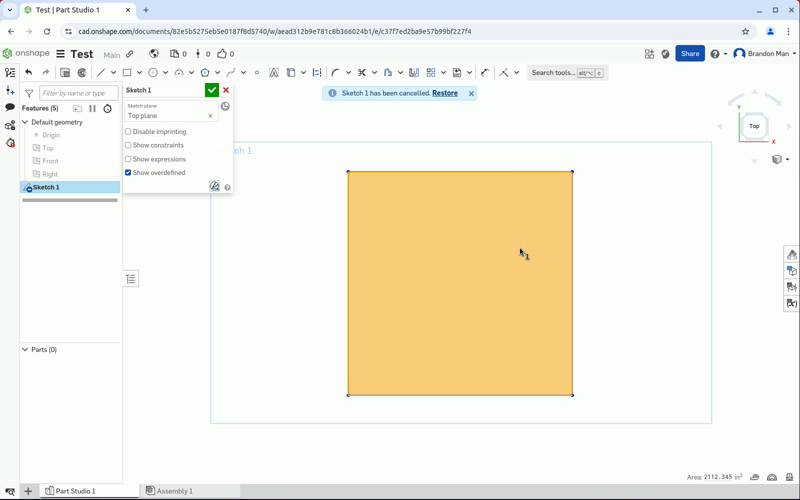
mouse_move(73, 352)
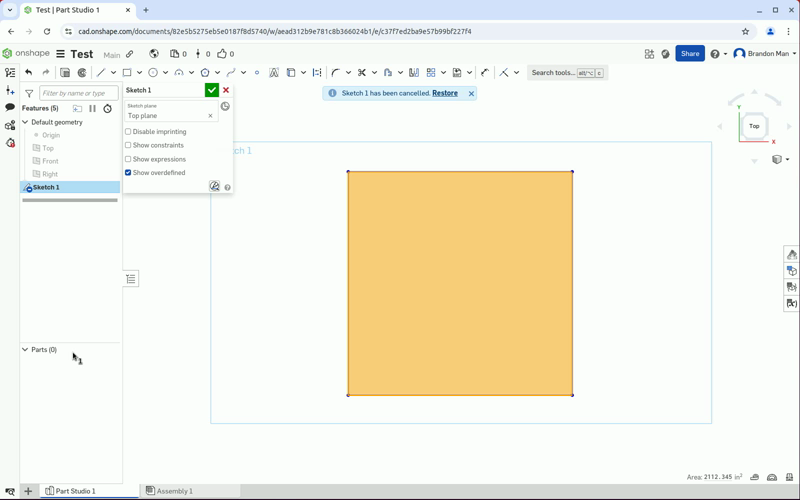
key(shift+y)
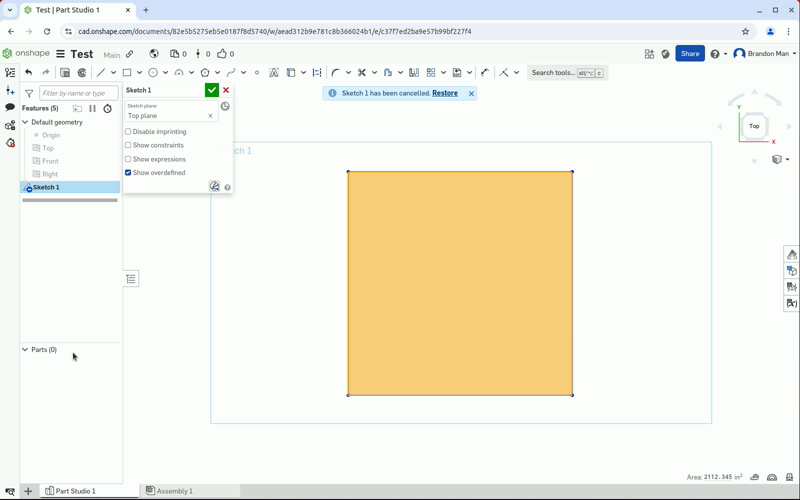
key(shift+e)
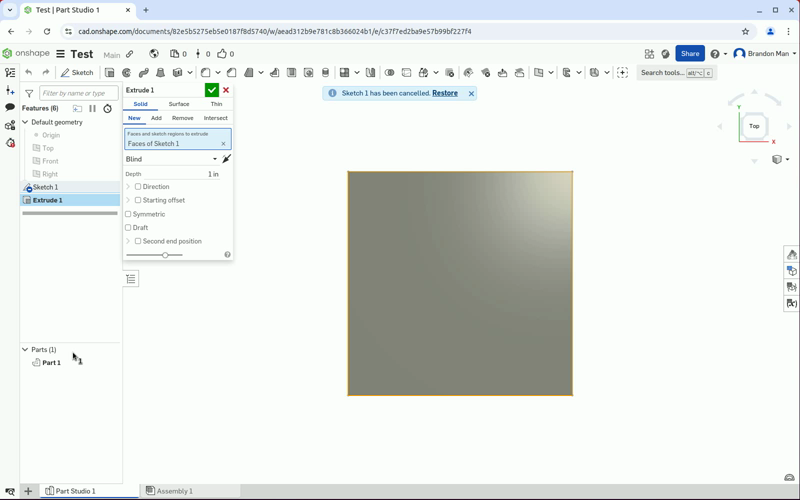
mouse_move(143, 106)
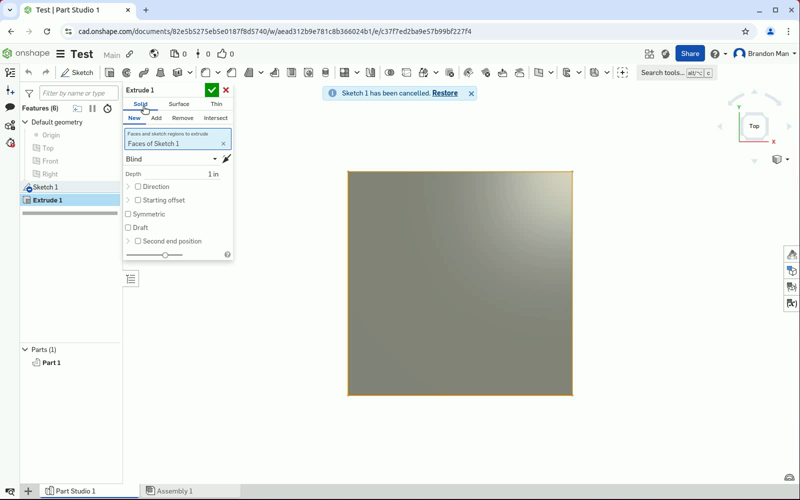
click(143, 106)
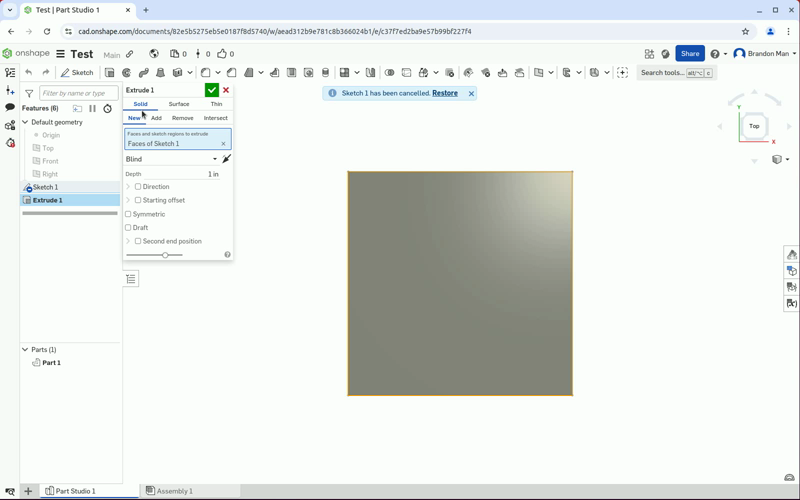
mouse_move(137, 120)
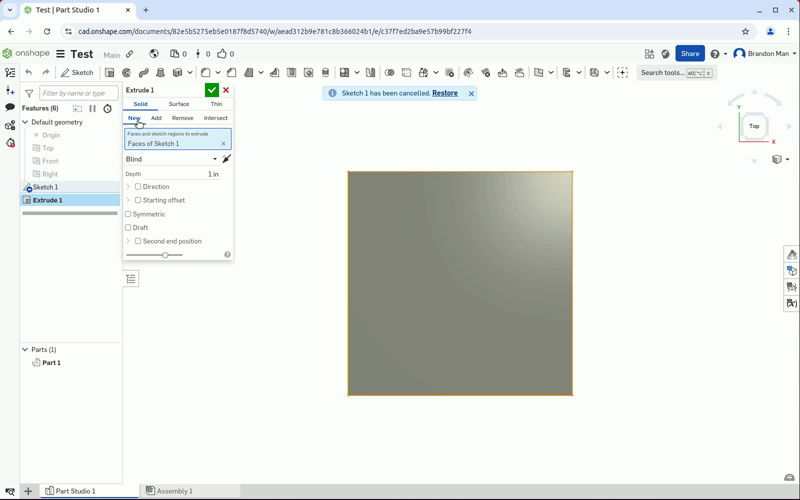
click(137, 120)
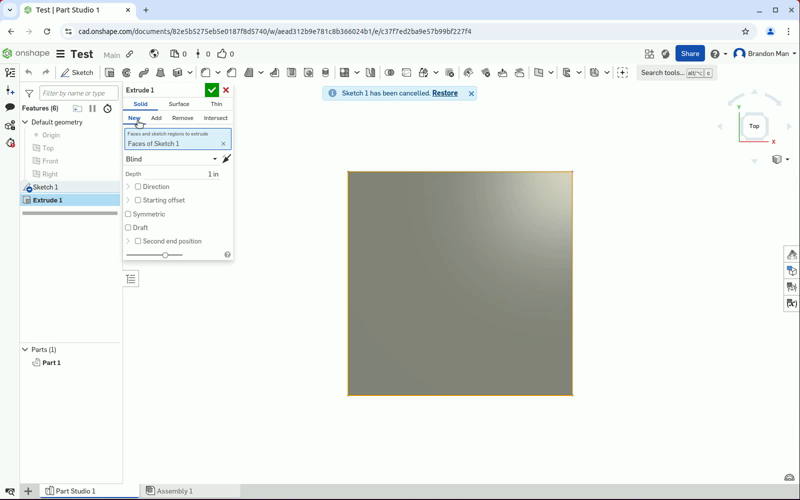
key(tab, 4)
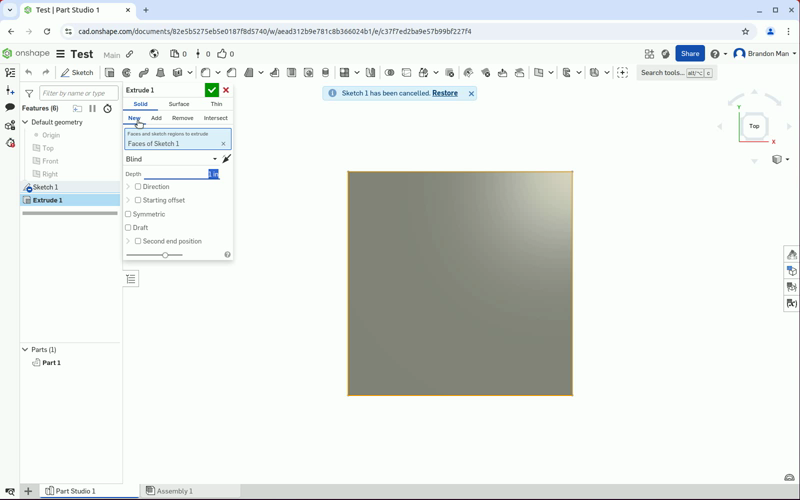
text(1.444)
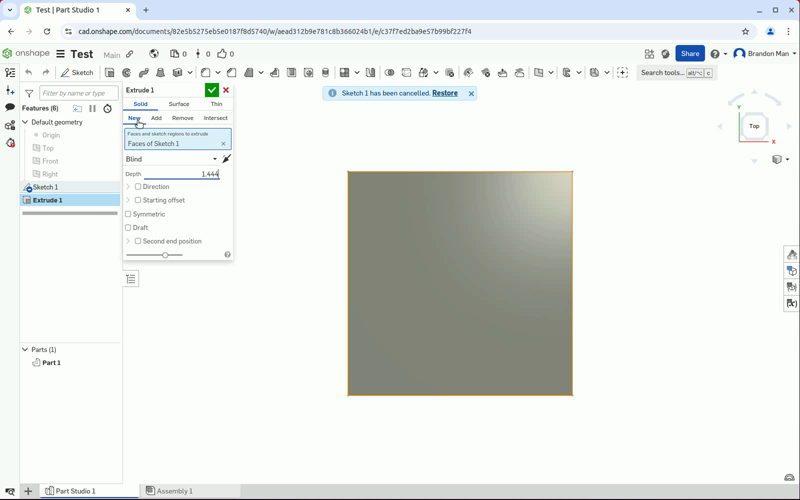
key(enter)
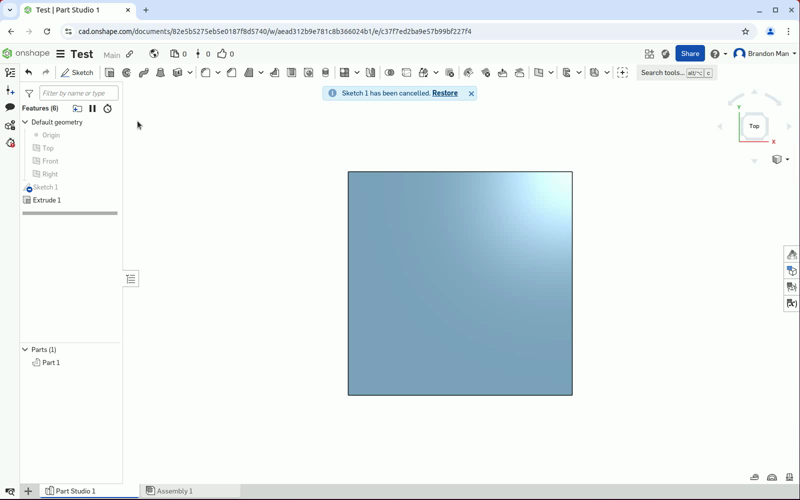
key(shift+h)
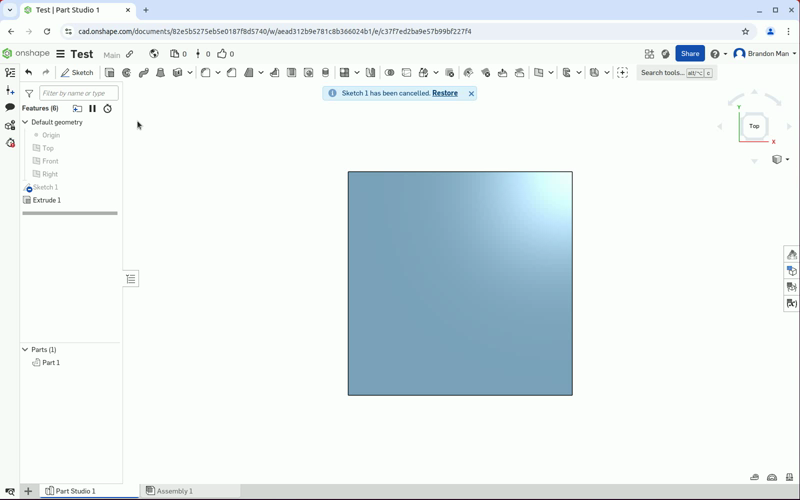
key(shift+h)
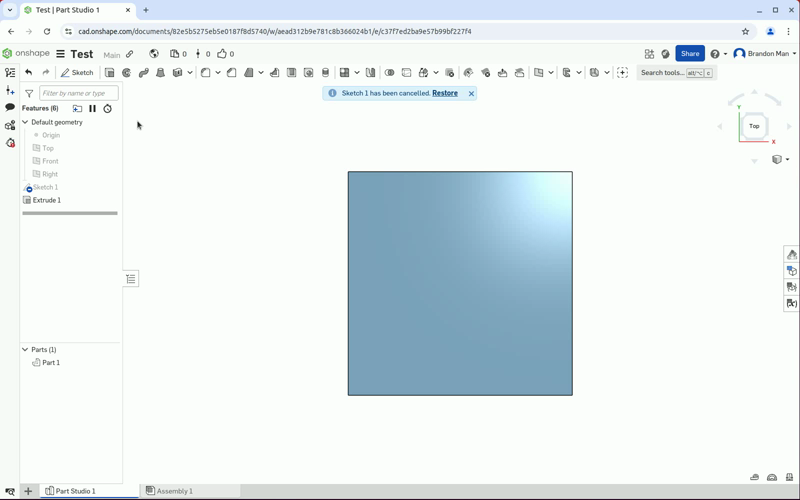
mouse_move(73, 189)
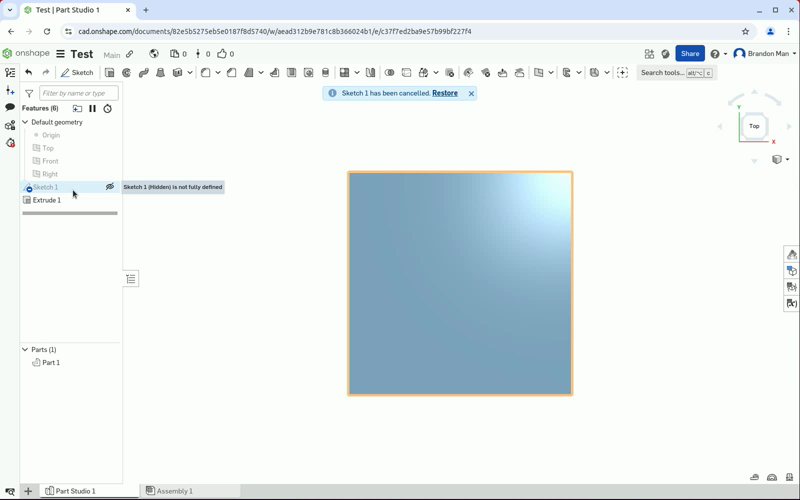
click(73, 189)
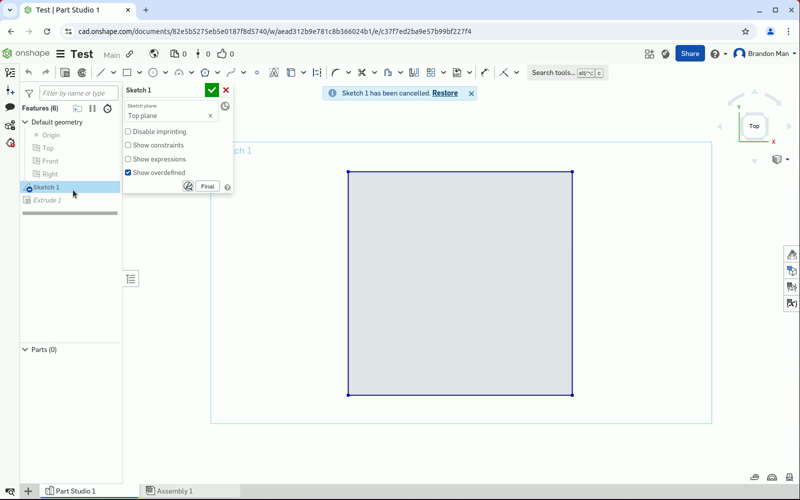
mouse_move(229, 92)
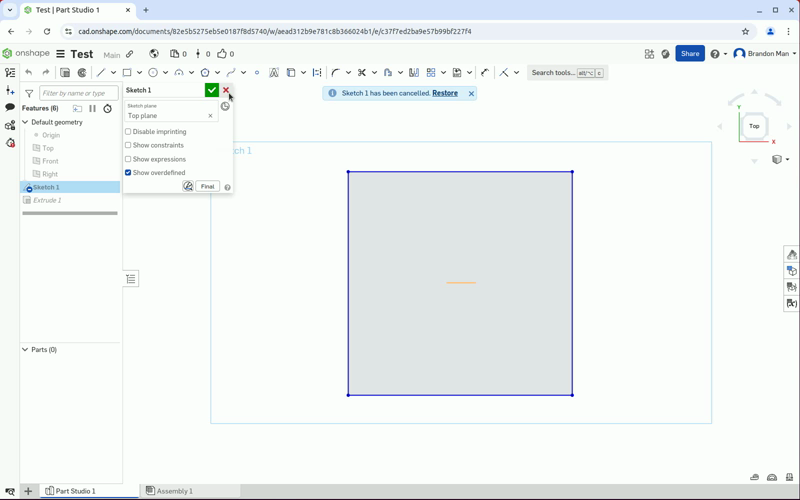
click(229, 92)
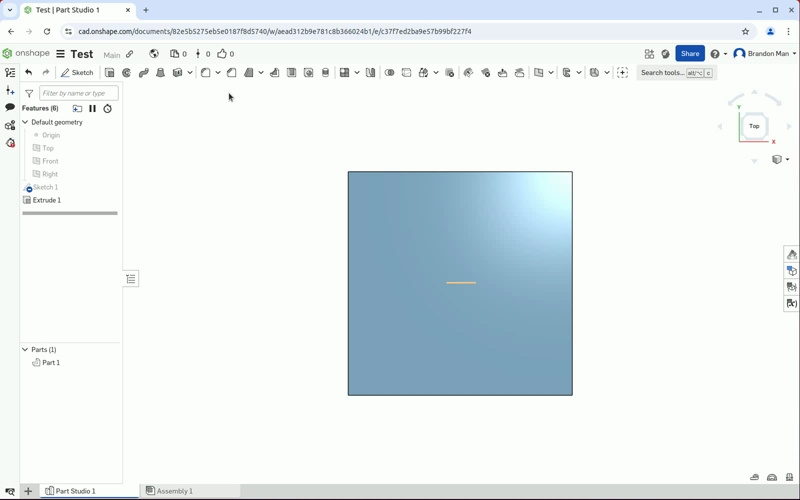
mouse_move(541, 75)
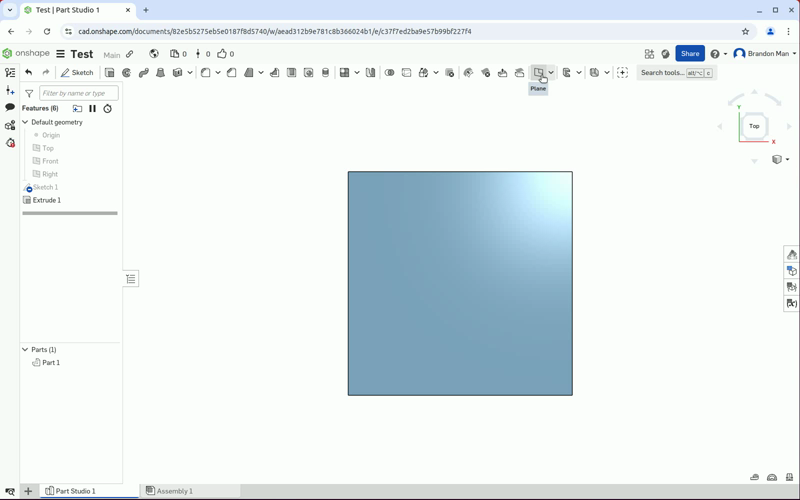
click(541, 75)
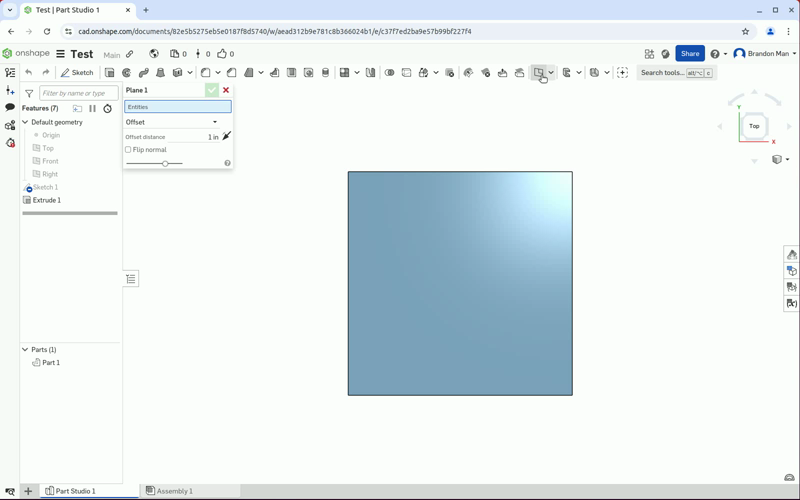
mouse_move(73, 150)
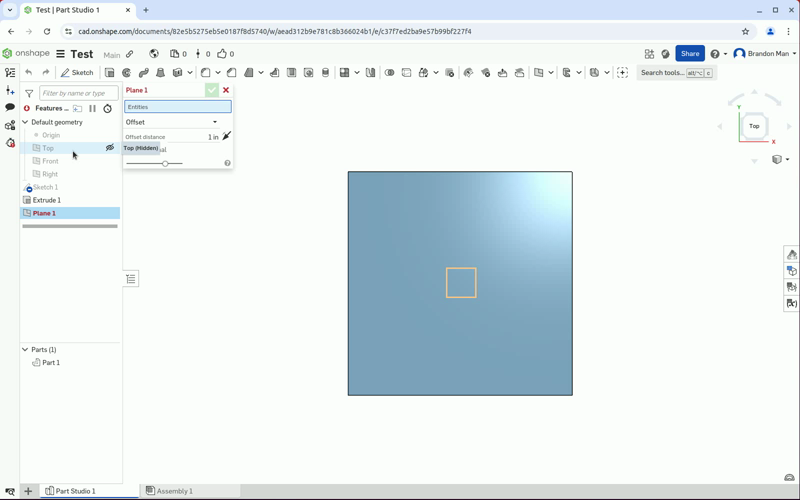
click(73, 150)
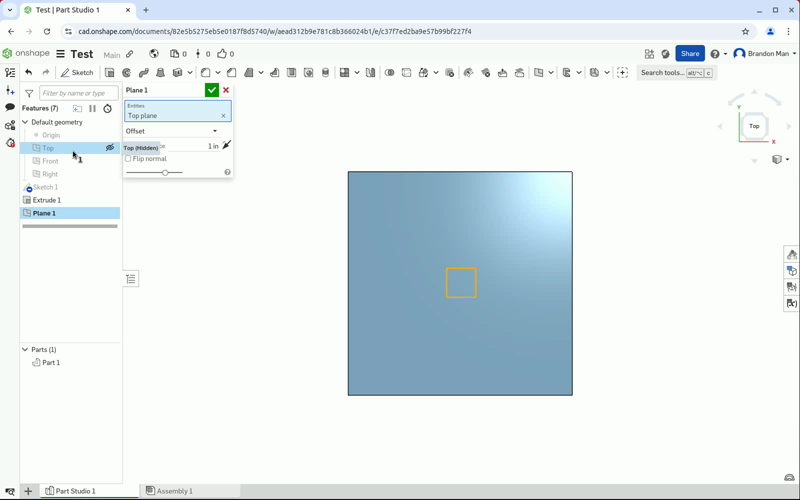
key(tab, 2)
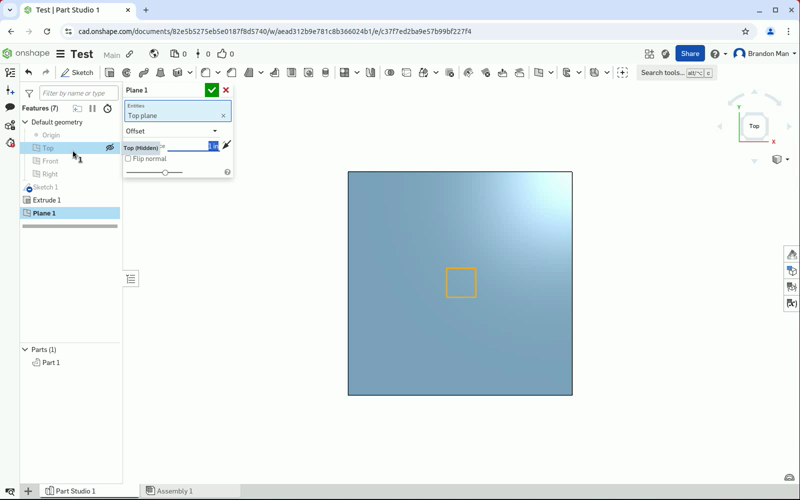
text(1.448)
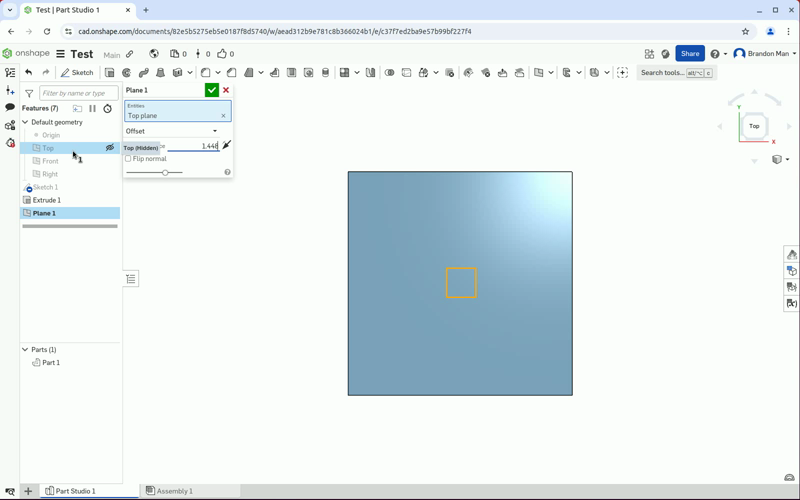
key(enter, 2)
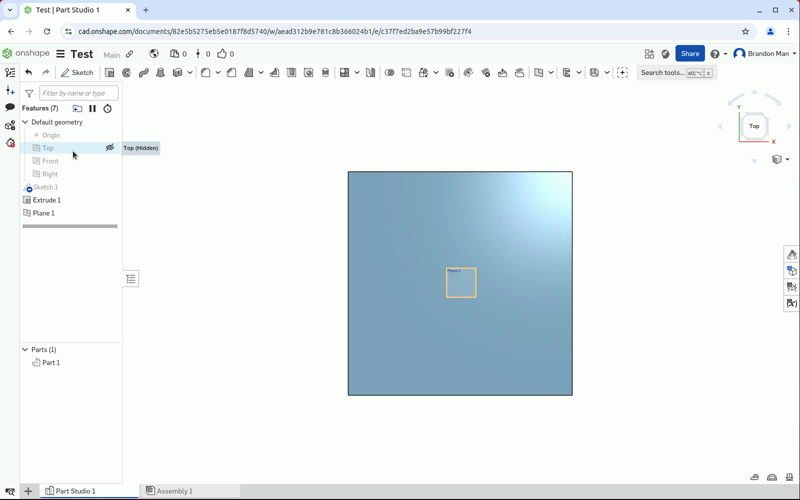
key(shift+s)
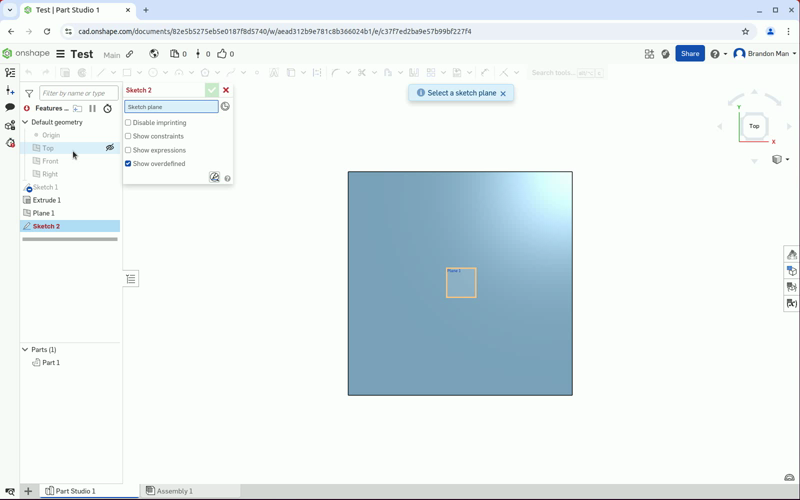
mouse_move(73, 215)
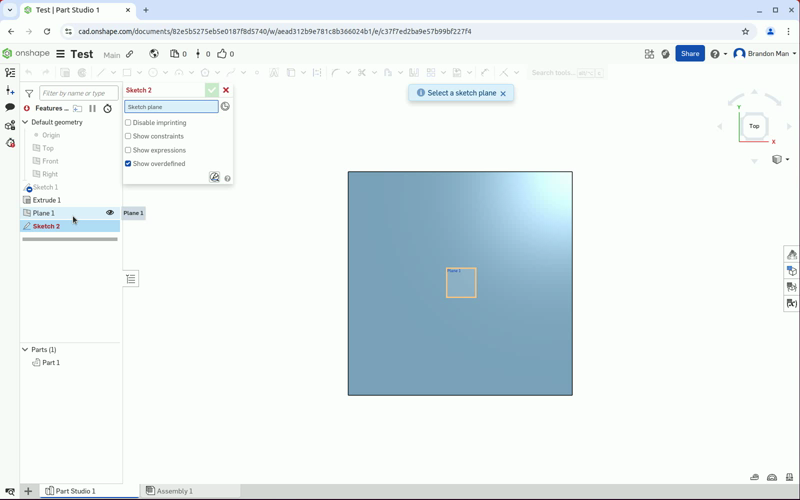
click(73, 215)
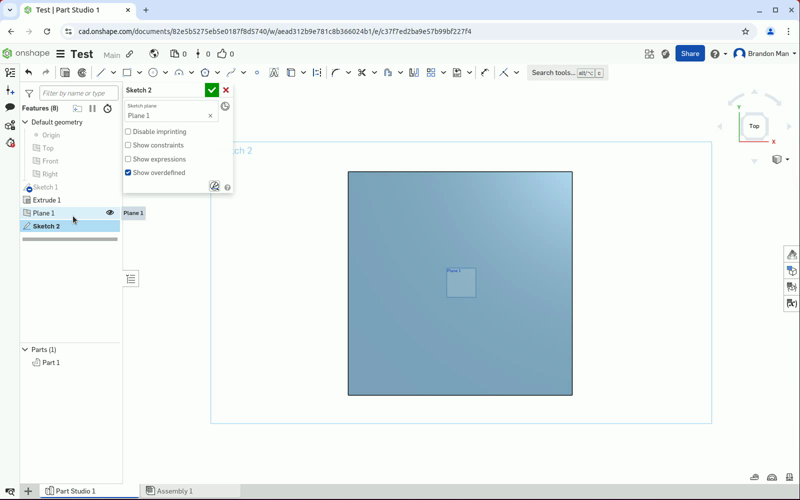
mouse_move(73, 352)
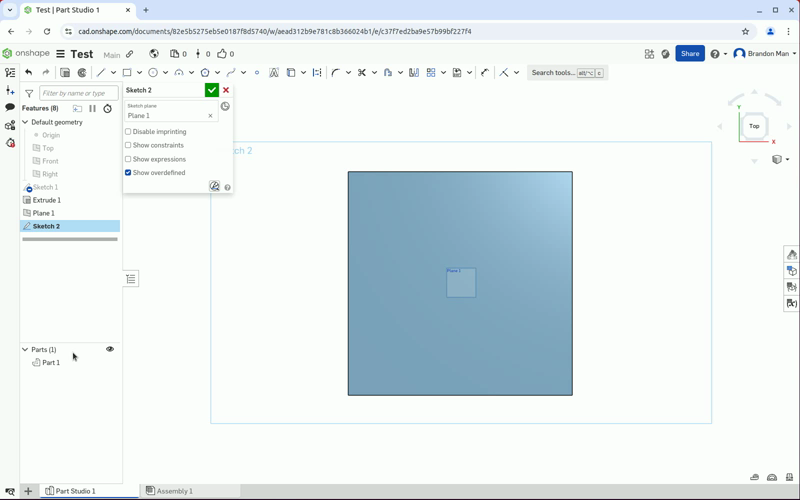
key(y)
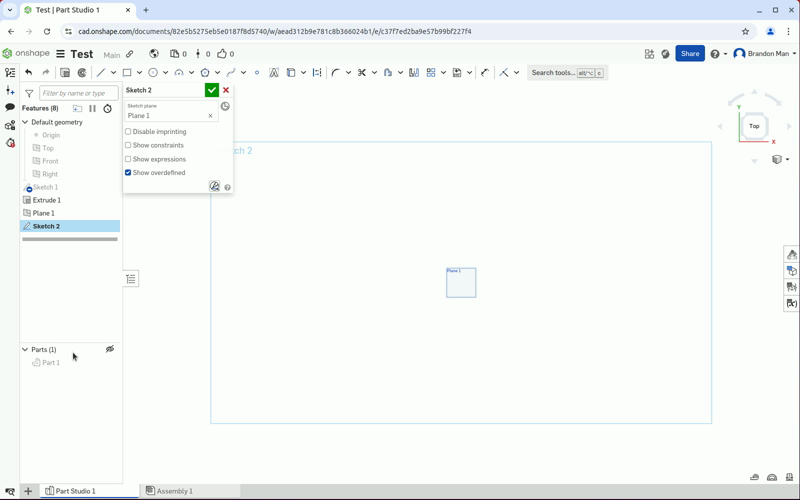
key(l)
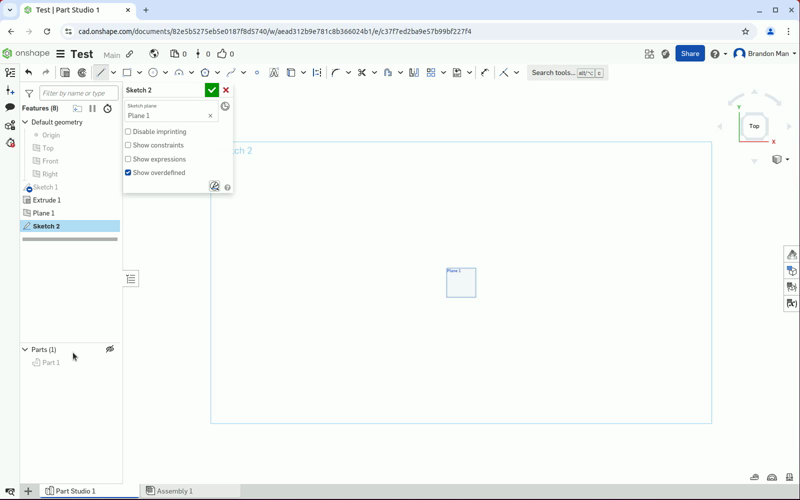
key_down(shift)
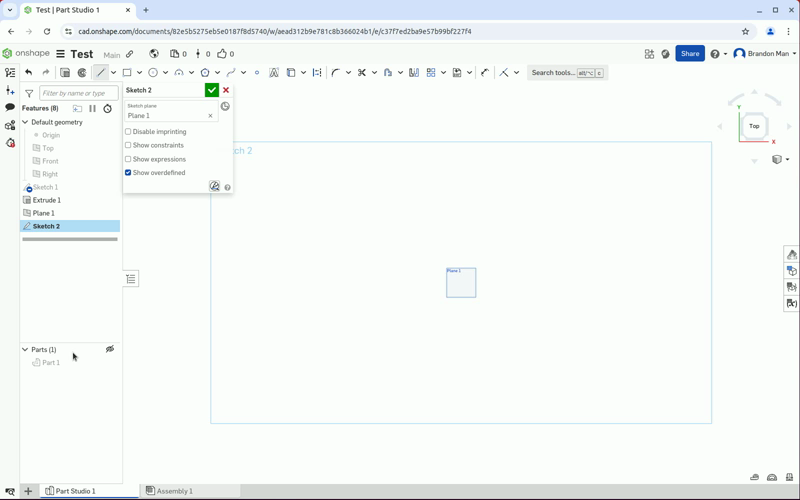
mouse_move(351, 391)
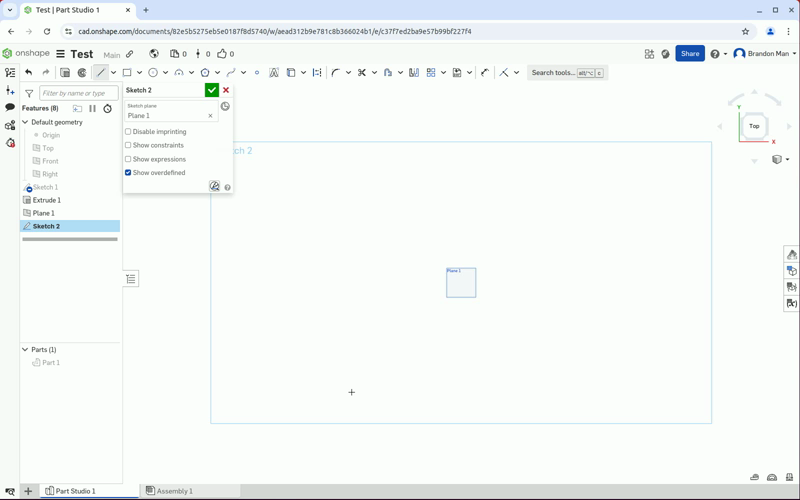
click(351, 391)
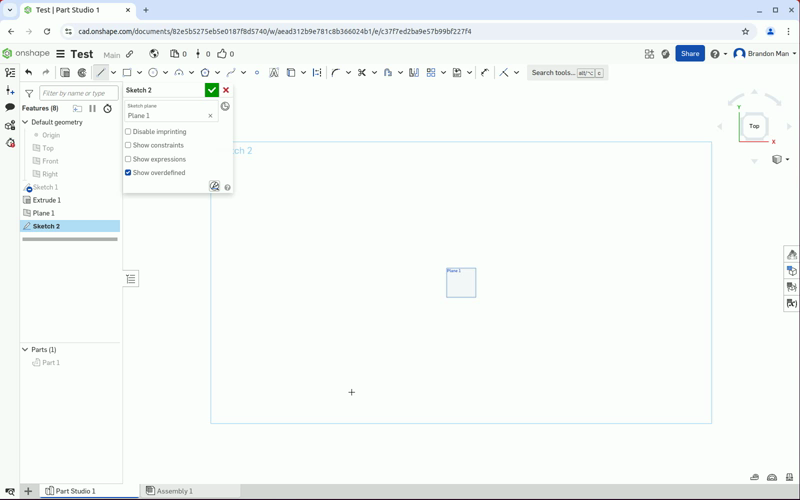
key_up(shift)
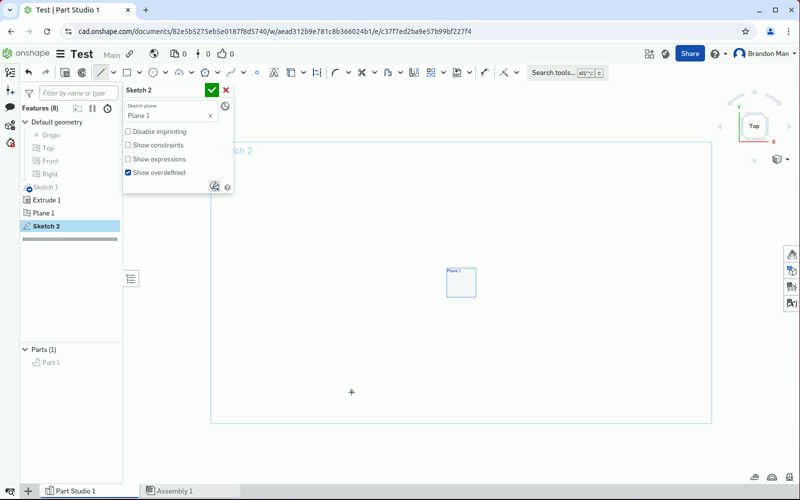
key_down(shift)
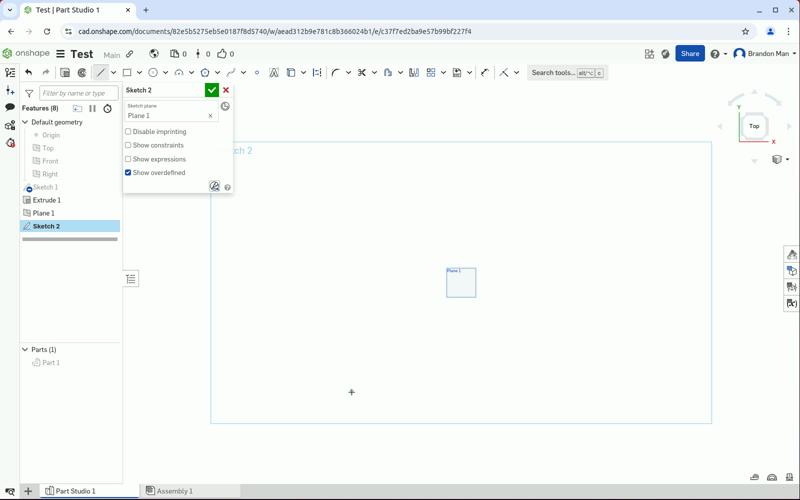
mouse_move(415, 391)
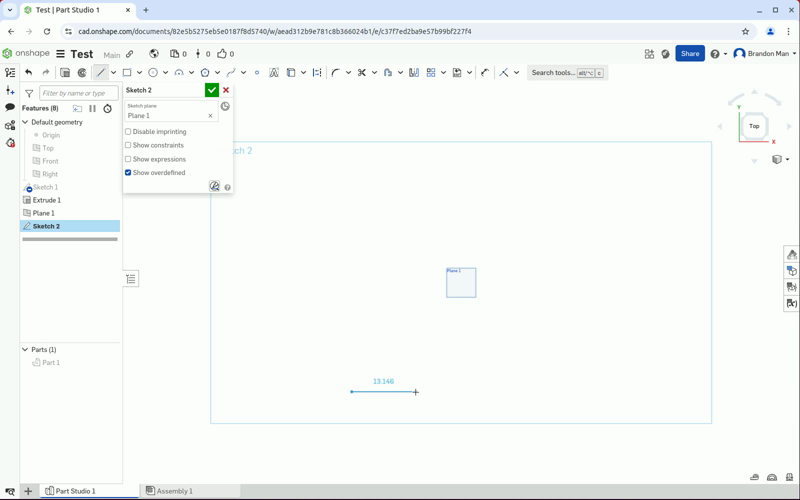
click(415, 391)
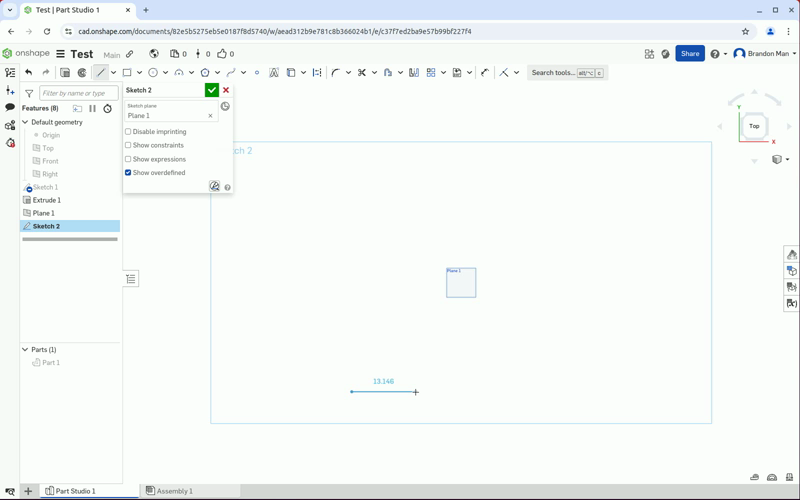
key_up(shift)
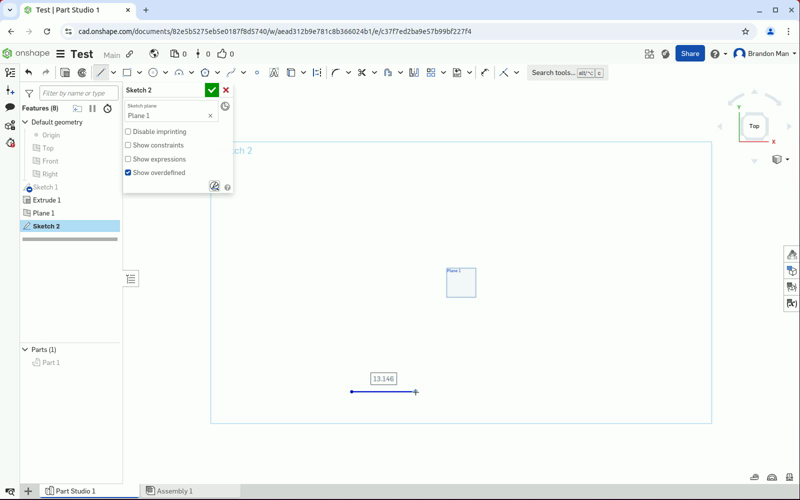
key_down(shift)
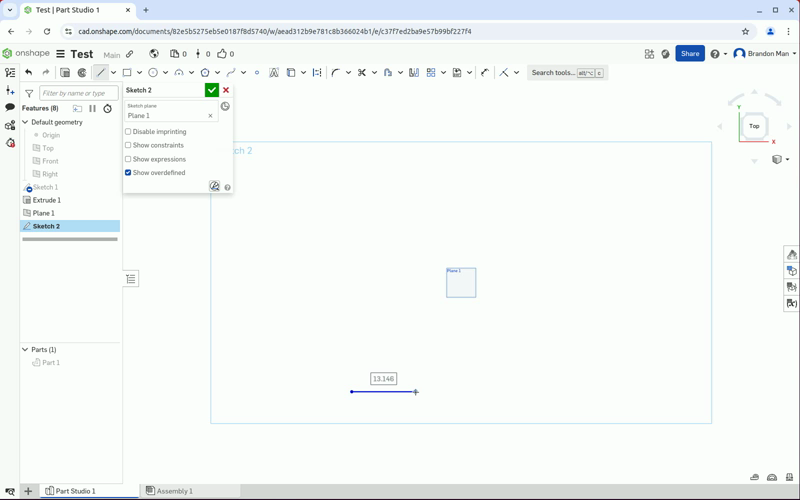
mouse_move(415, 191)
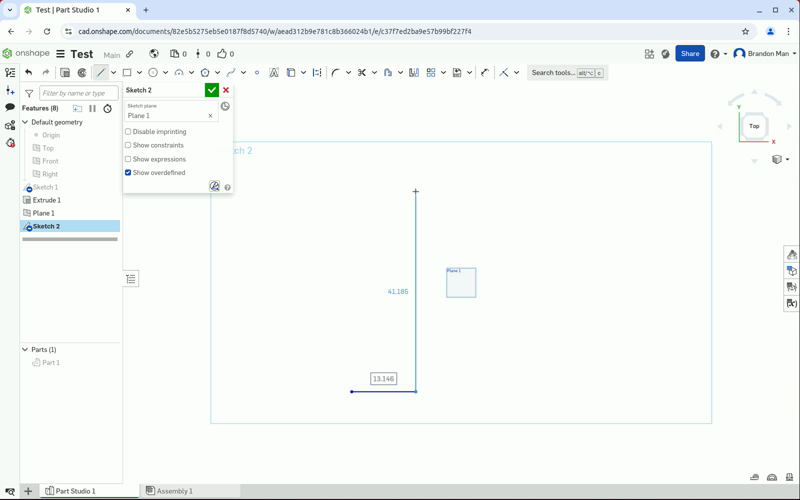
click(415, 191)
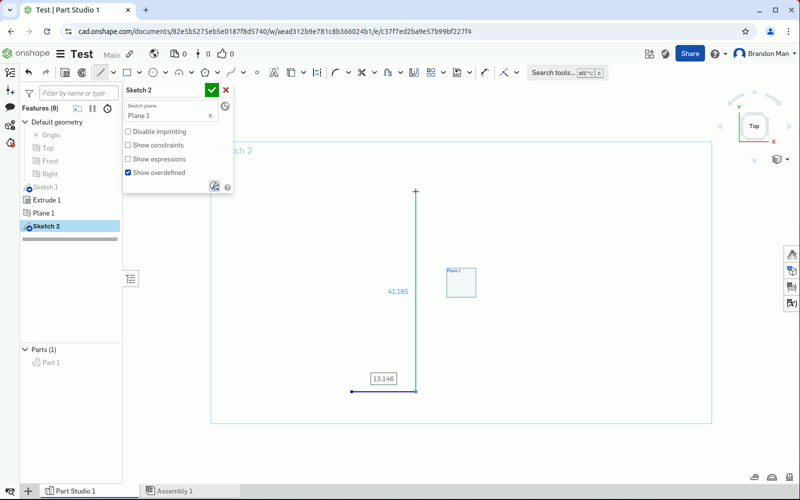
key_up(shift)
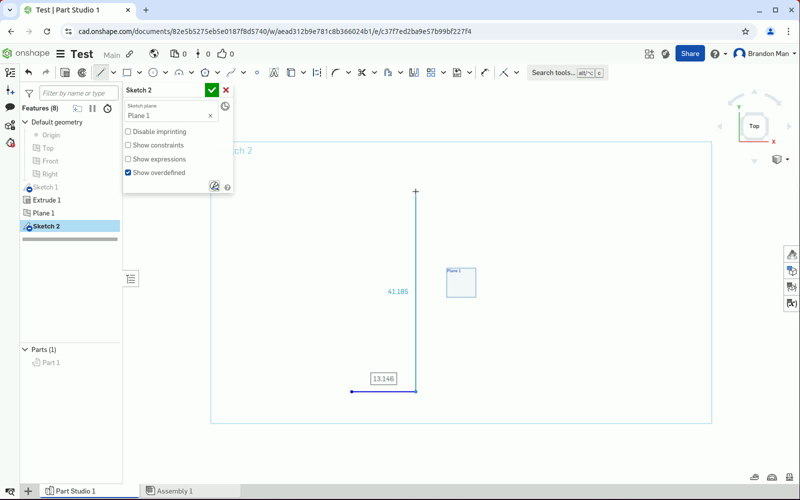
key_down(shift)
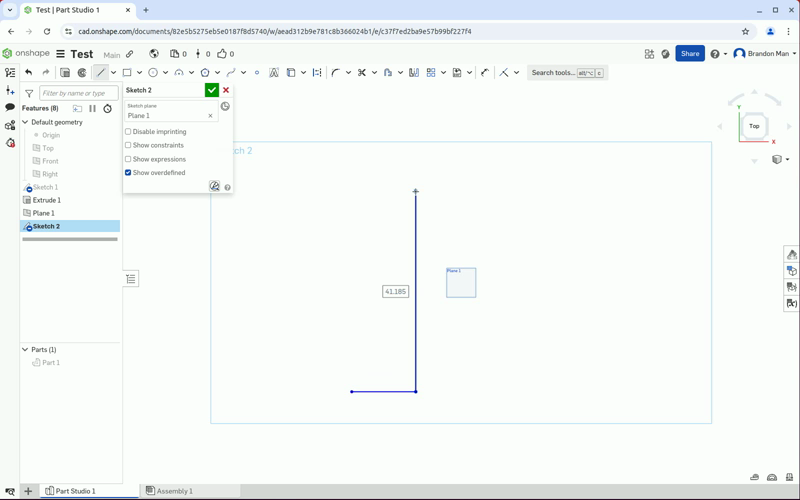
mouse_move(504, 191)
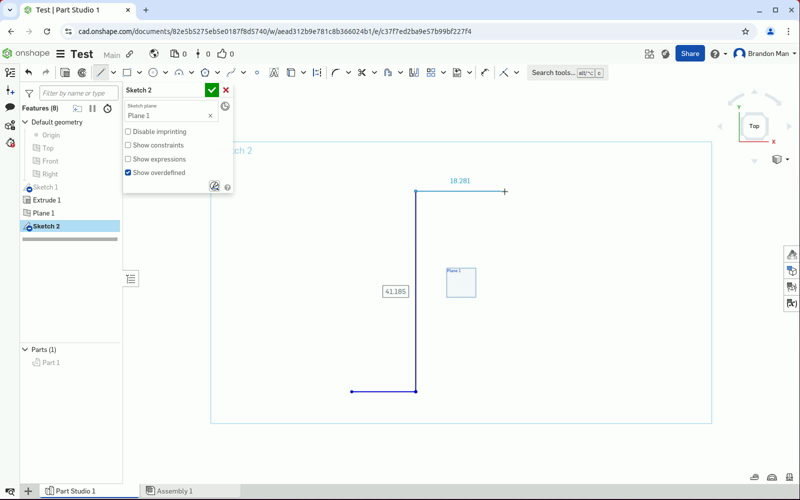
click(504, 191)
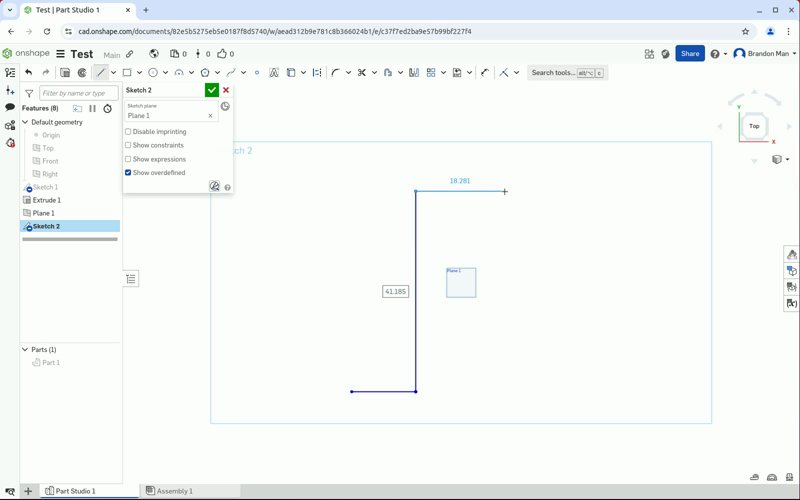
key_up(shift)
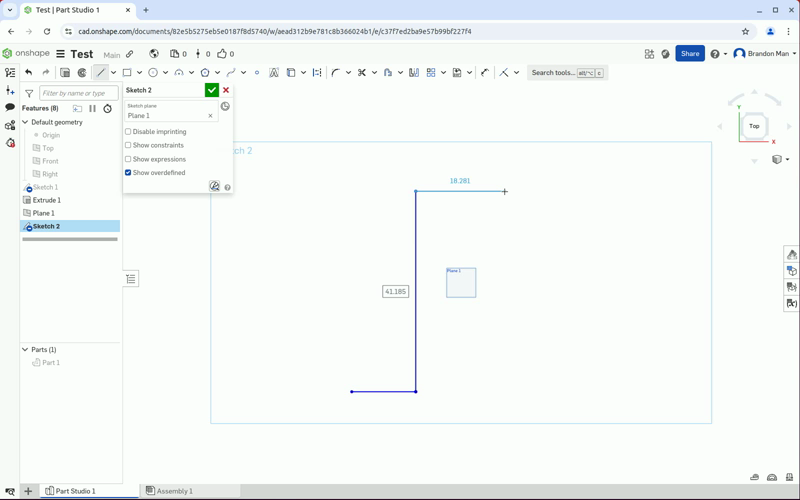
key_down(shift)
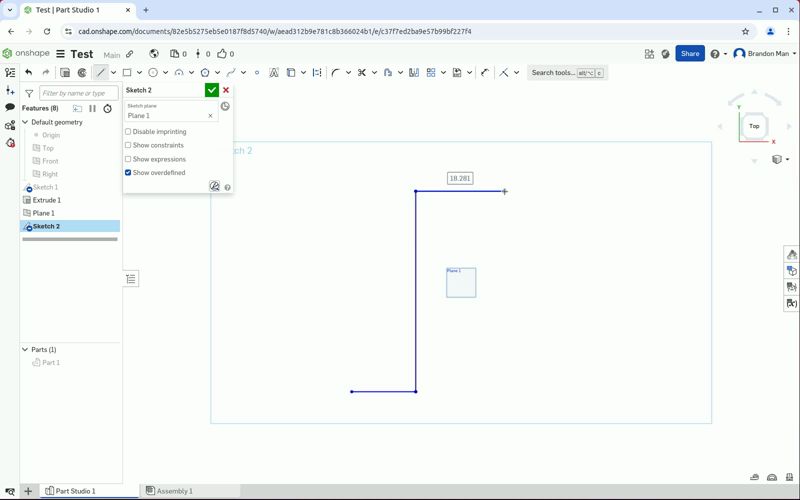
mouse_move(504, 391)
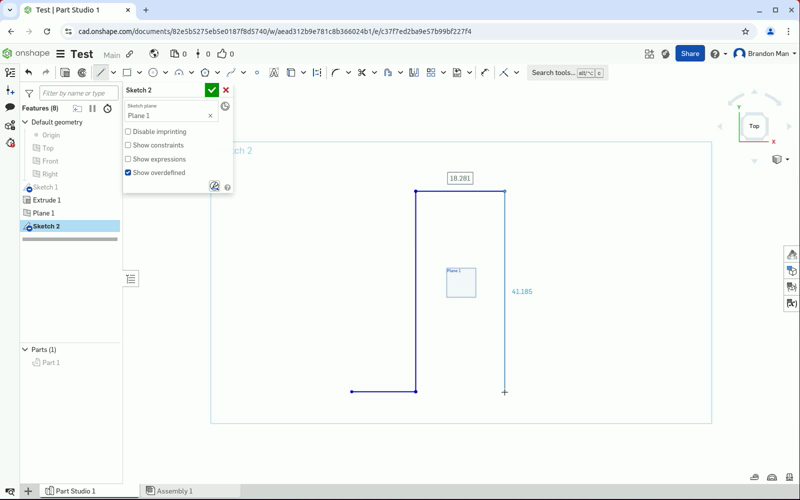
click(504, 391)
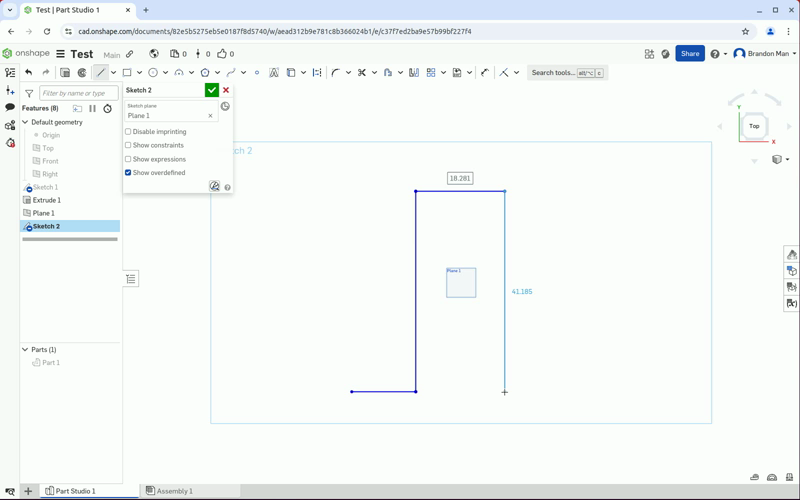
key_up(shift)
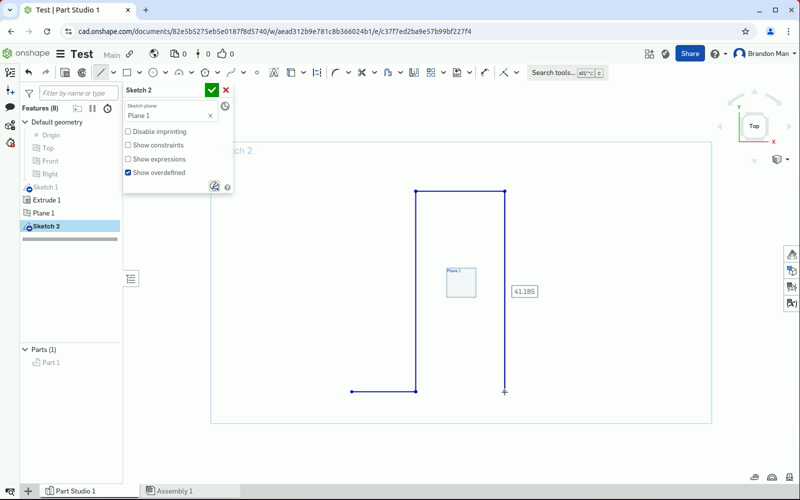
key_down(shift)
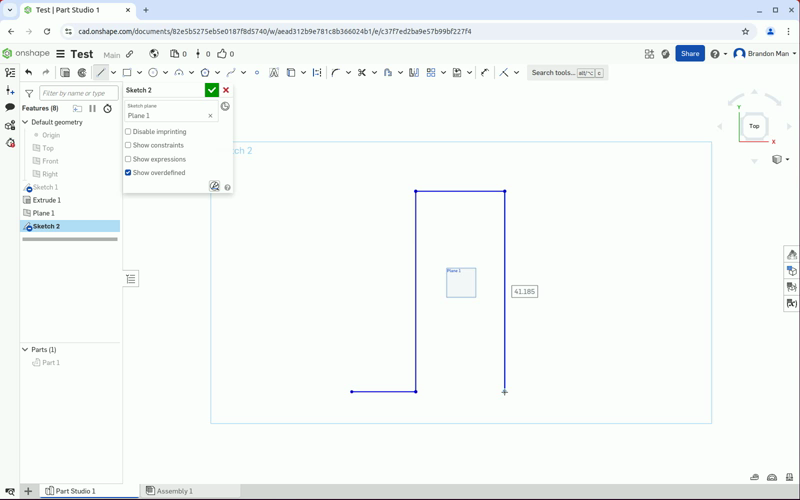
mouse_move(568, 391)
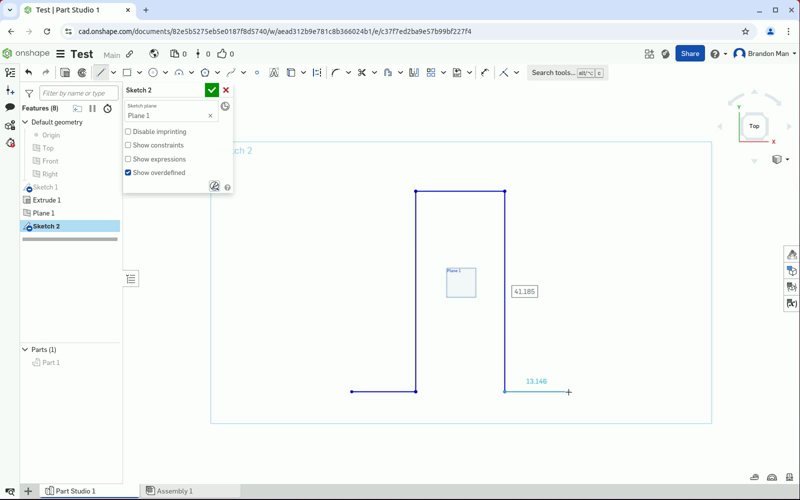
click(568, 391)
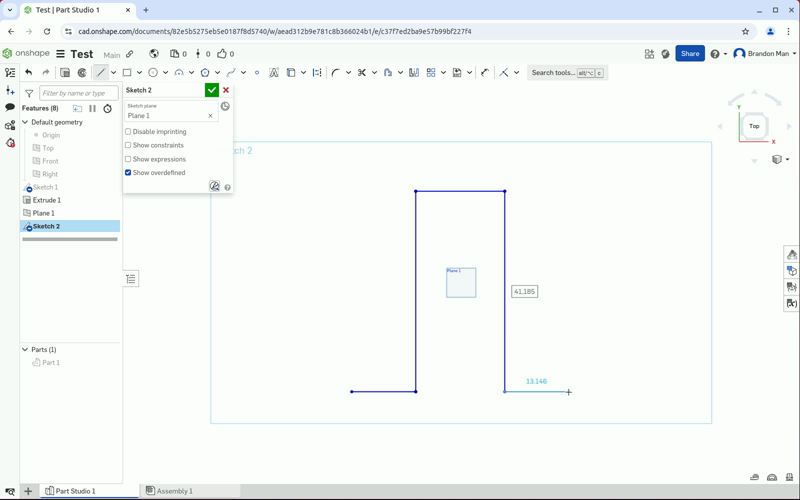
key_up(shift)
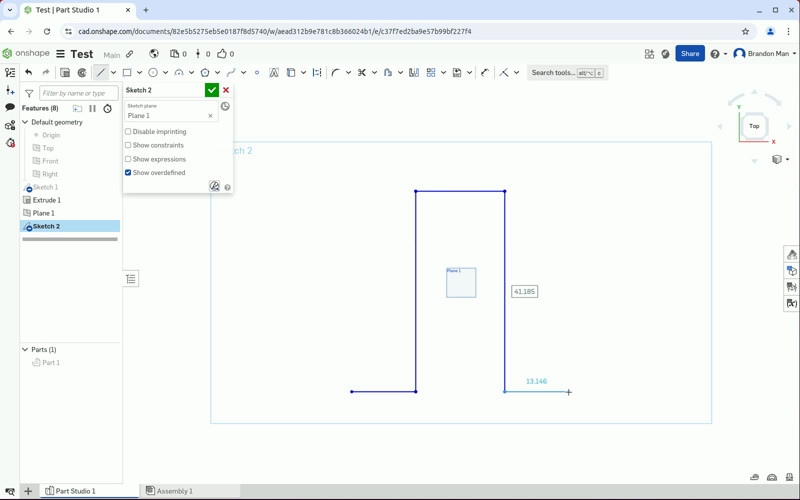
key_down(shift)
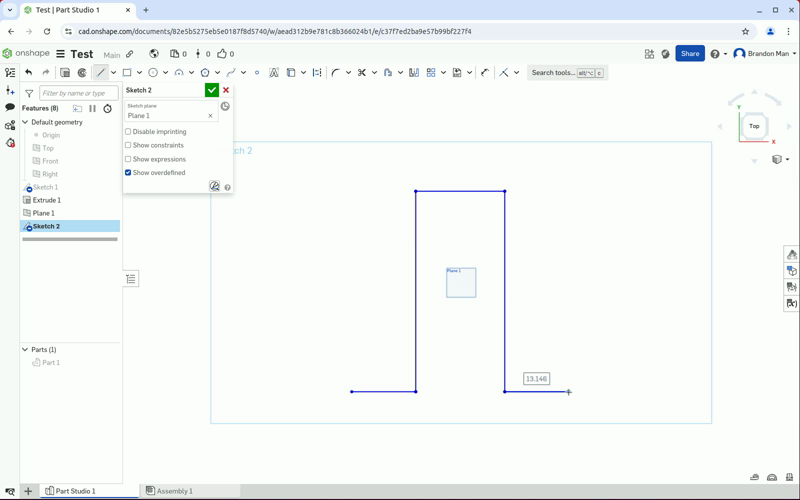
mouse_move(568, 175)
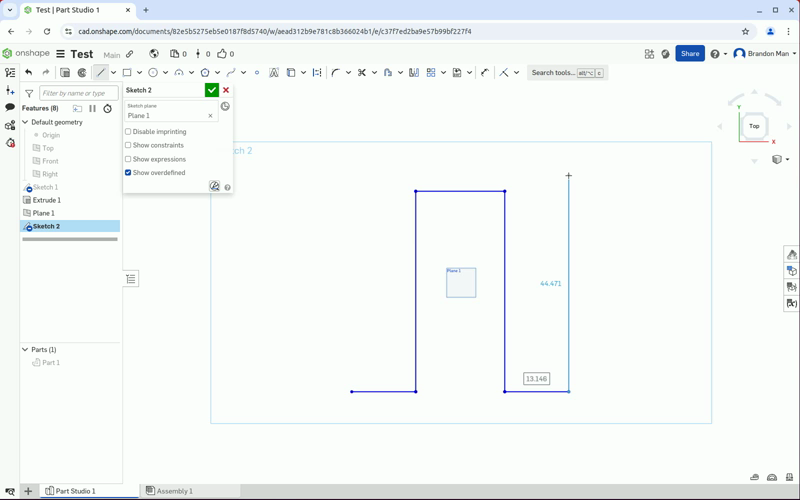
click(568, 175)
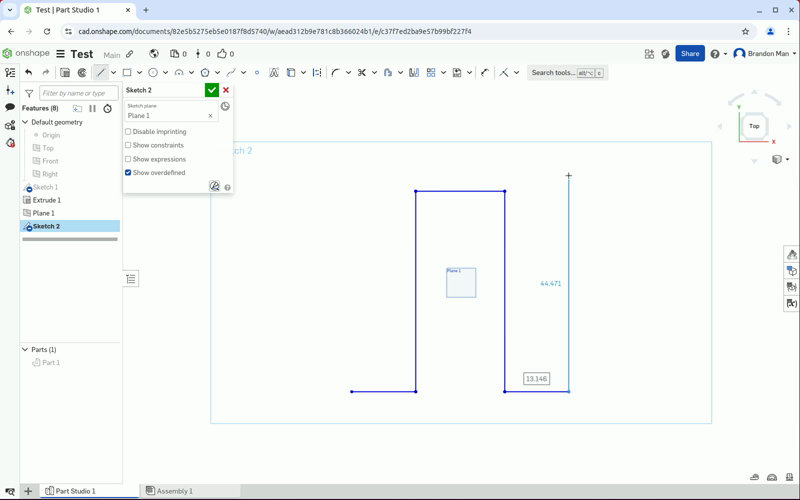
key_up(shift)
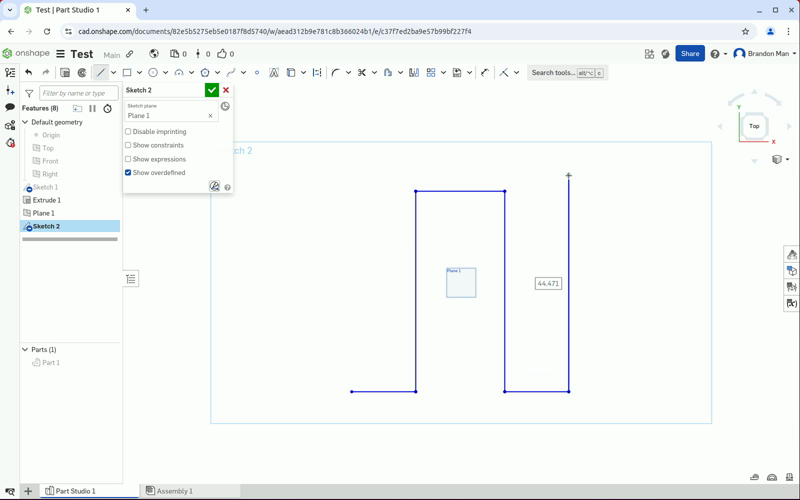
key_down(shift)
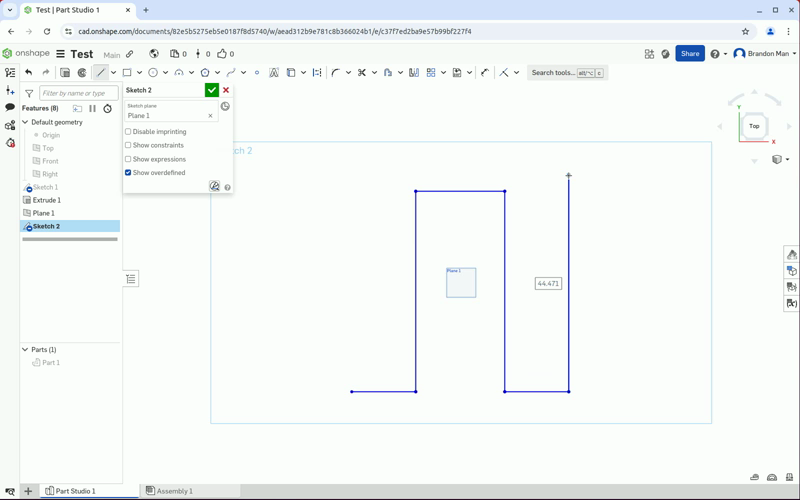
mouse_move(351, 175)
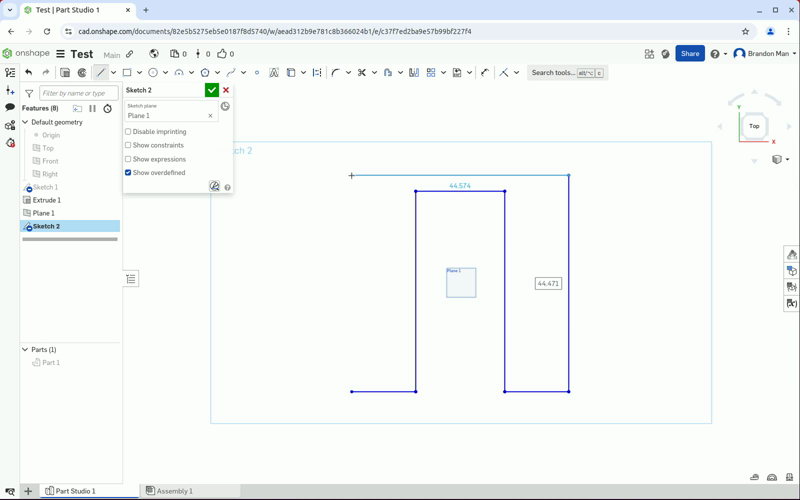
click(351, 175)
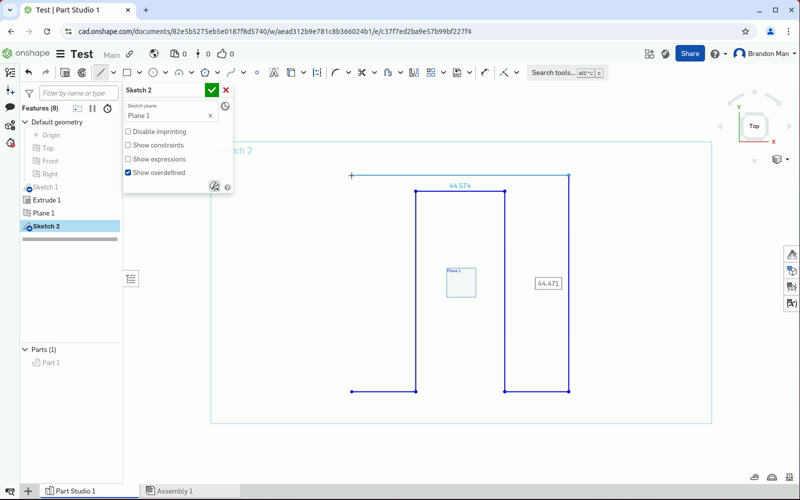
key_up(shift)
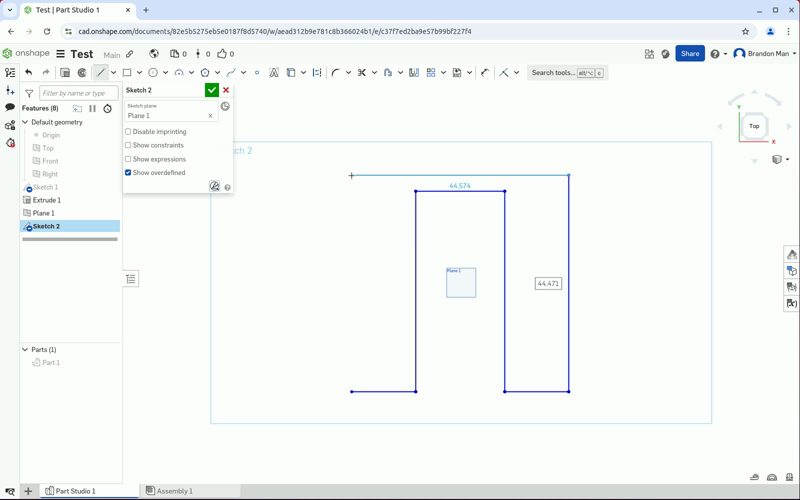
key_down(shift)
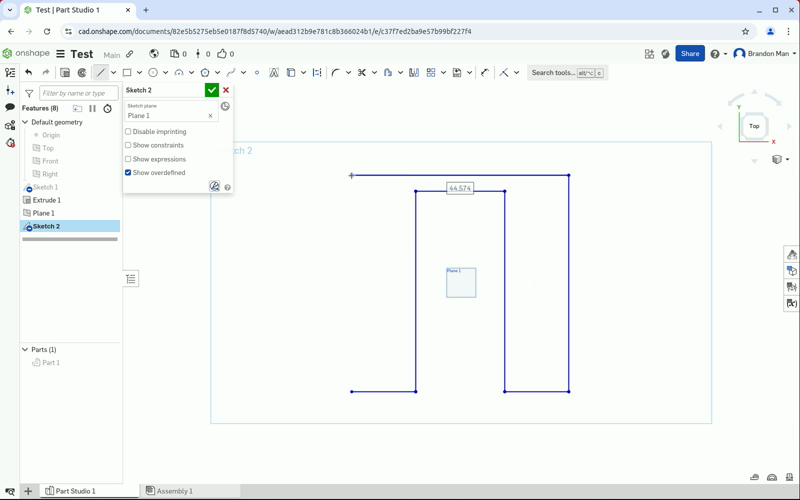
mouse_move(351, 391)
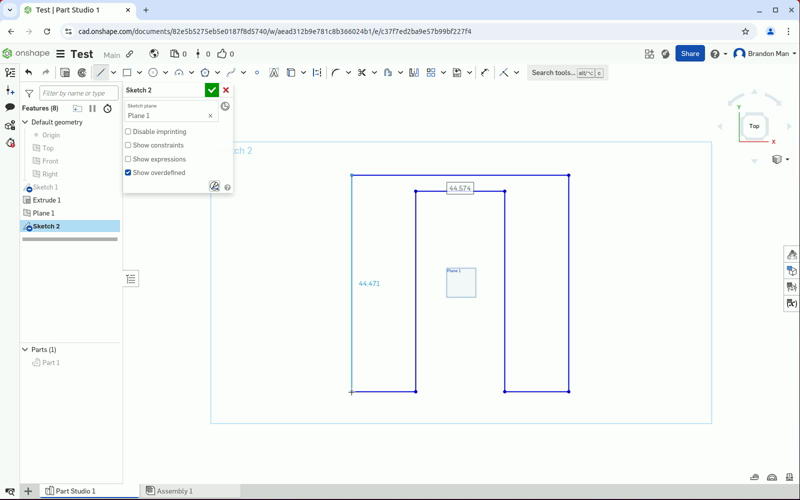
key_up(shift)
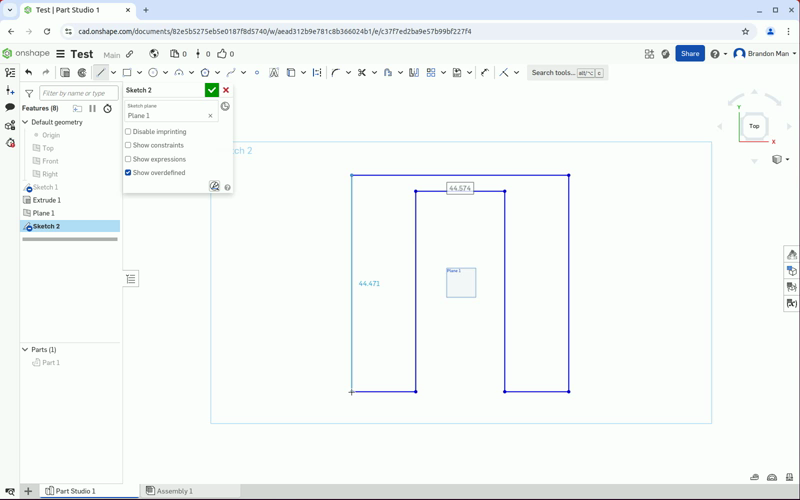
click(351, 391)
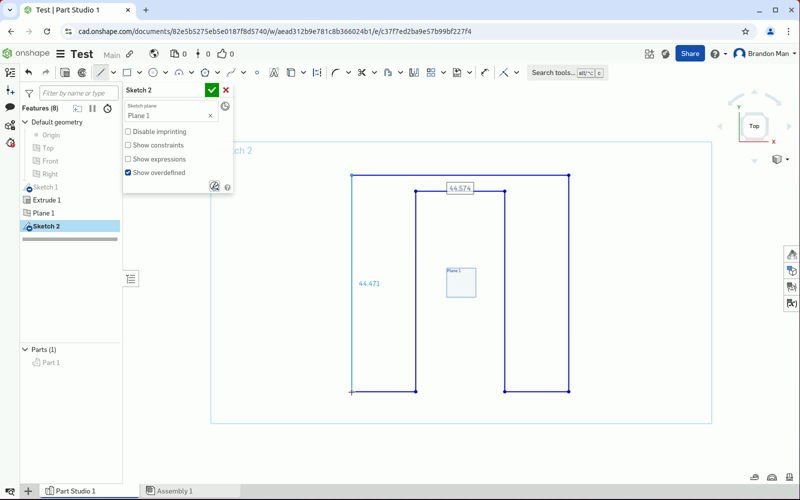
key(esc)
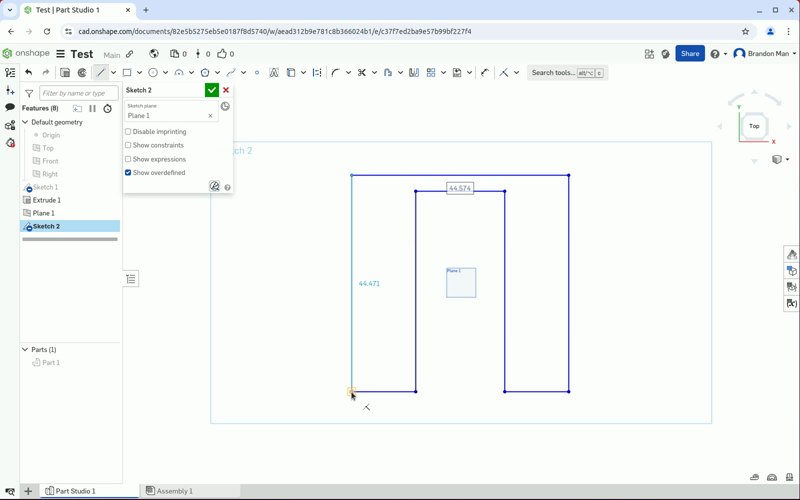
mouse_move(539, 202)
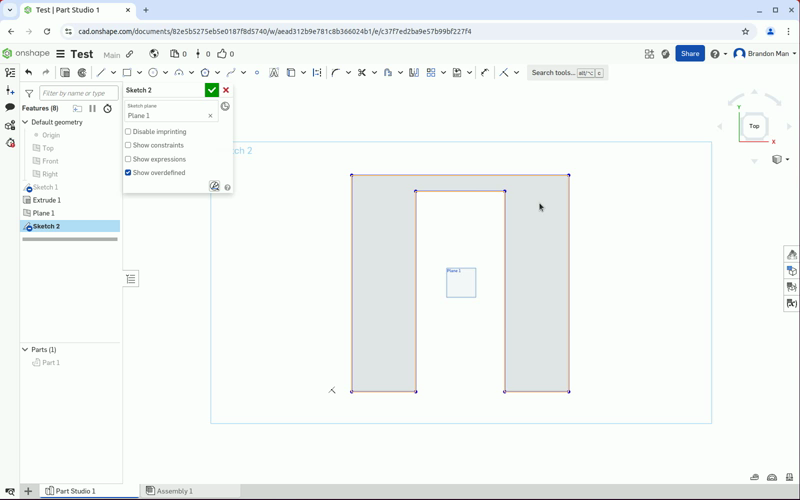
click(539, 202)
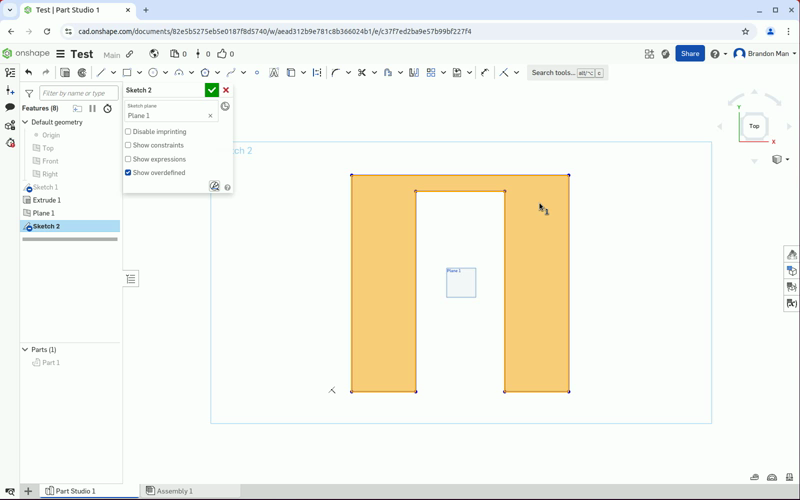
mouse_move(73, 352)
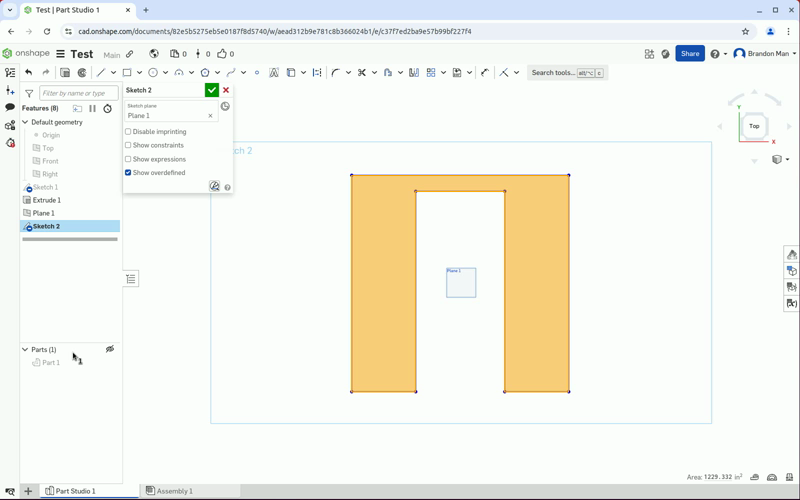
key(shift+y)
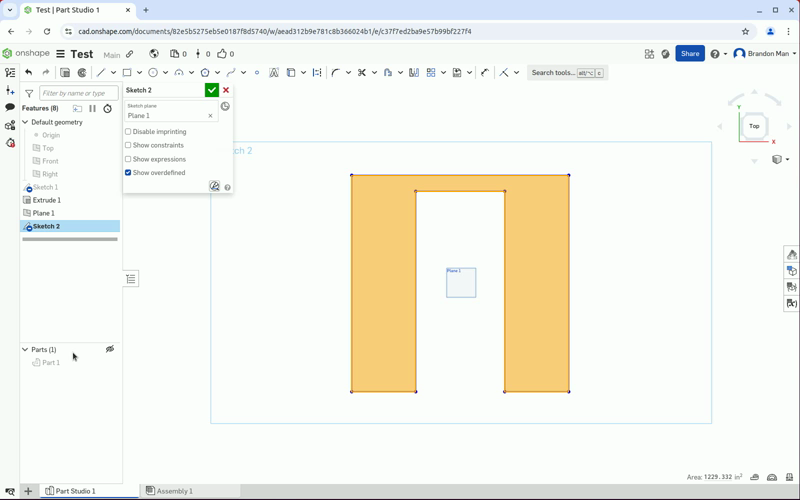
key(shift+e)
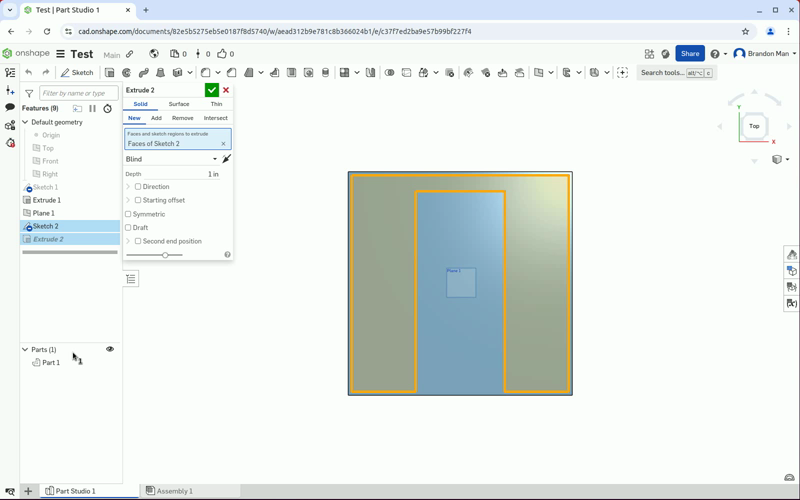
mouse_move(143, 106)
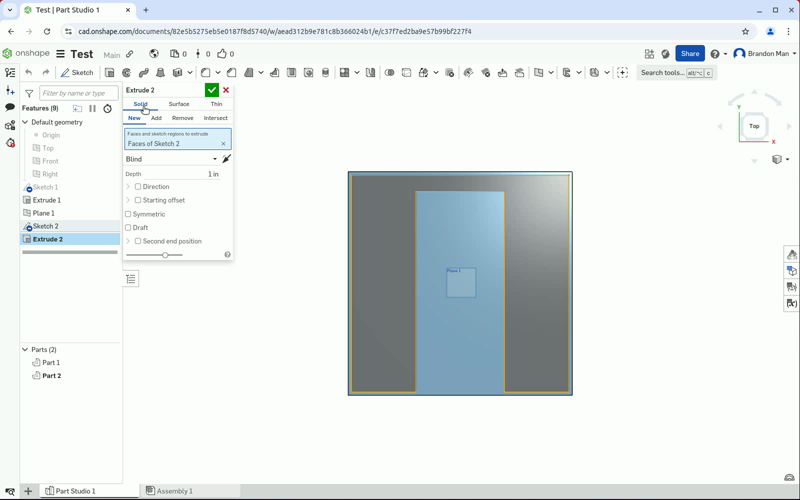
click(143, 106)
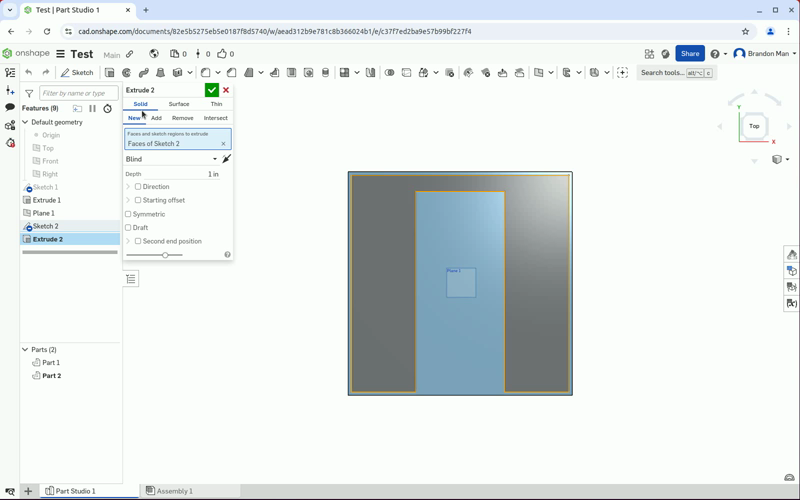
mouse_move(137, 120)
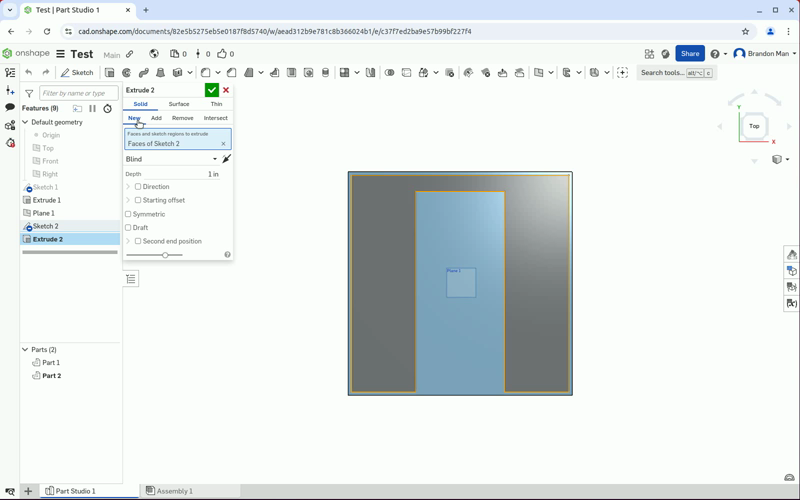
click(137, 120)
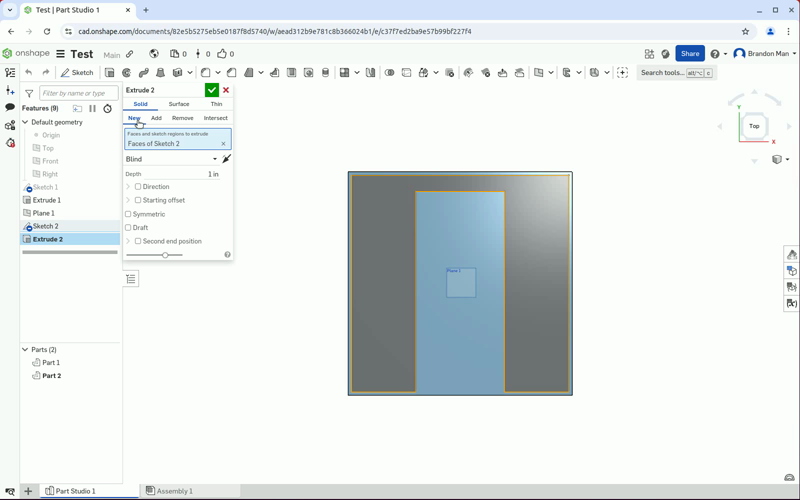
key(tab, 4)
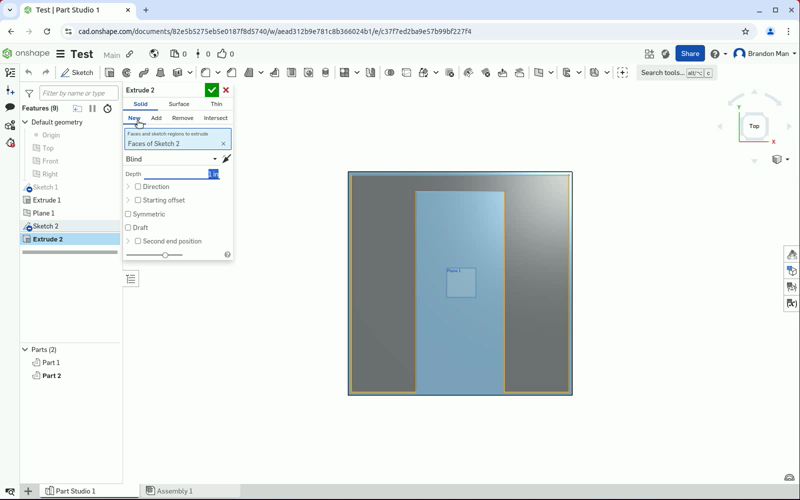
text(1.444)
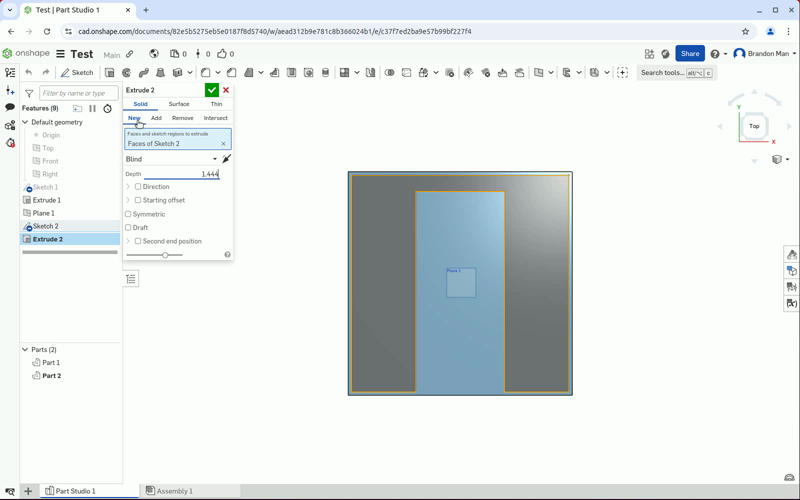
key(enter)
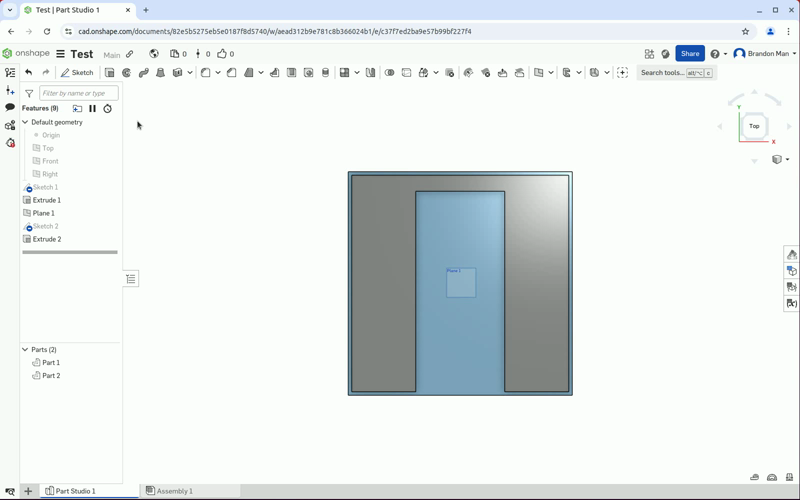
key(shift+h)
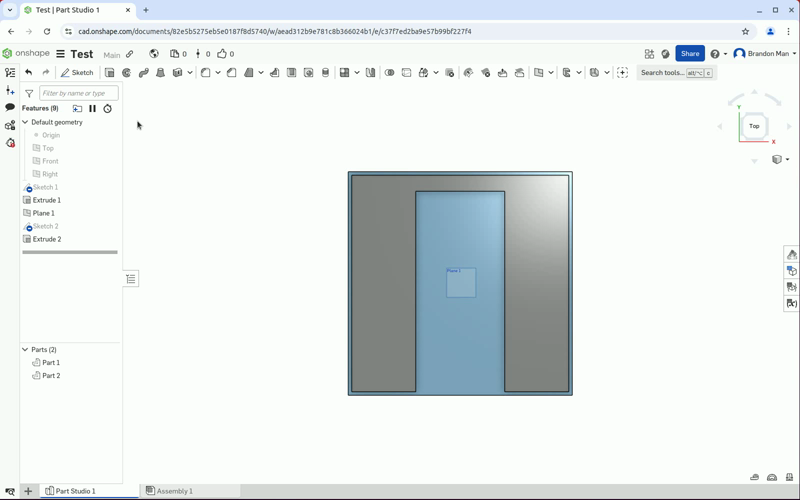
key(shift+h)
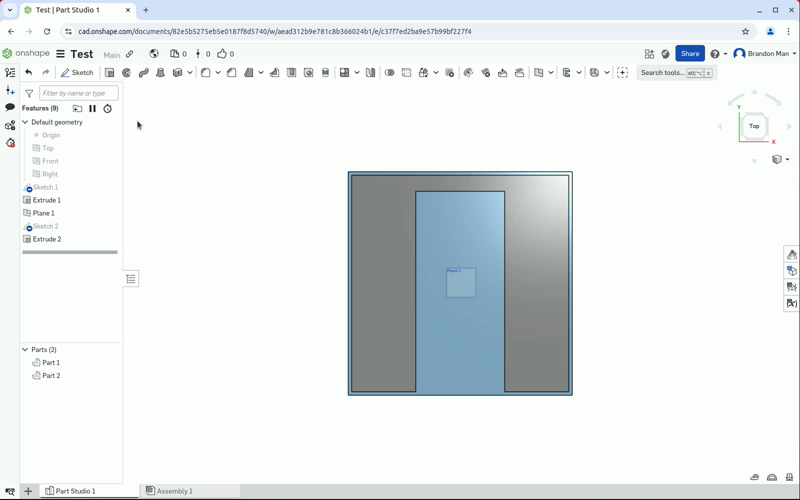
mouse_move(73, 189)
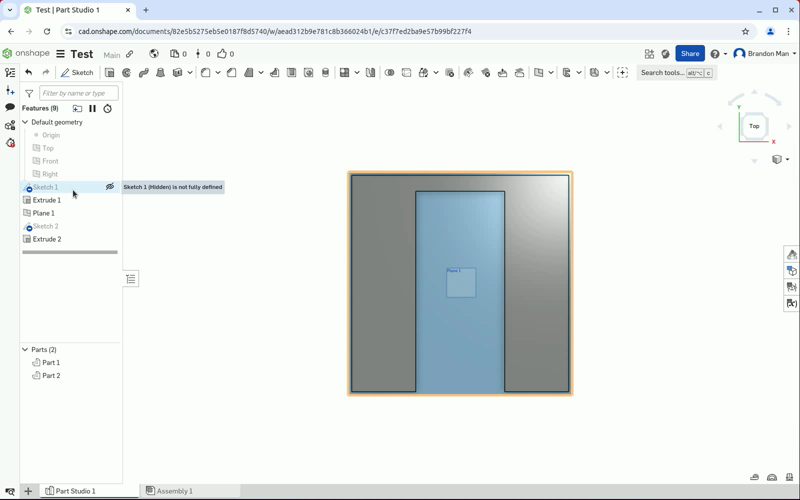
click(73, 189)
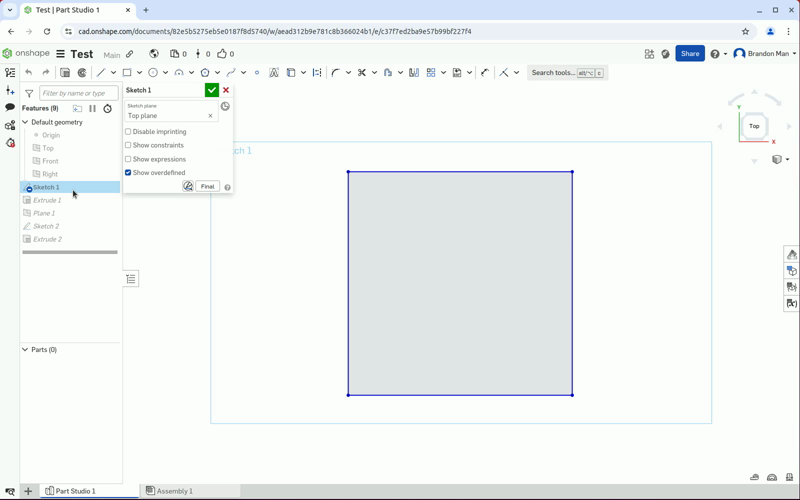
mouse_move(229, 92)
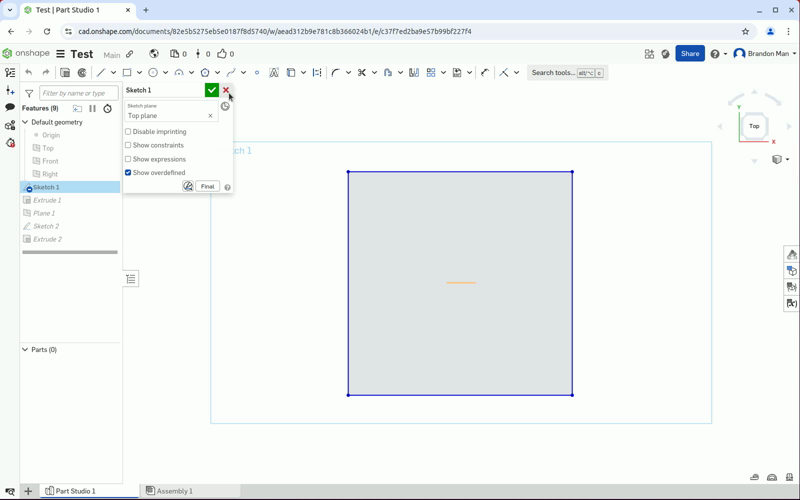
click(229, 92)
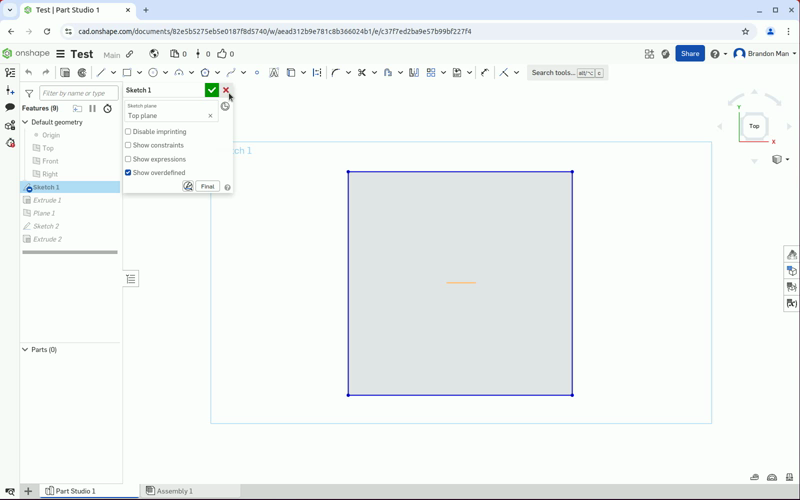
key(shift+s)
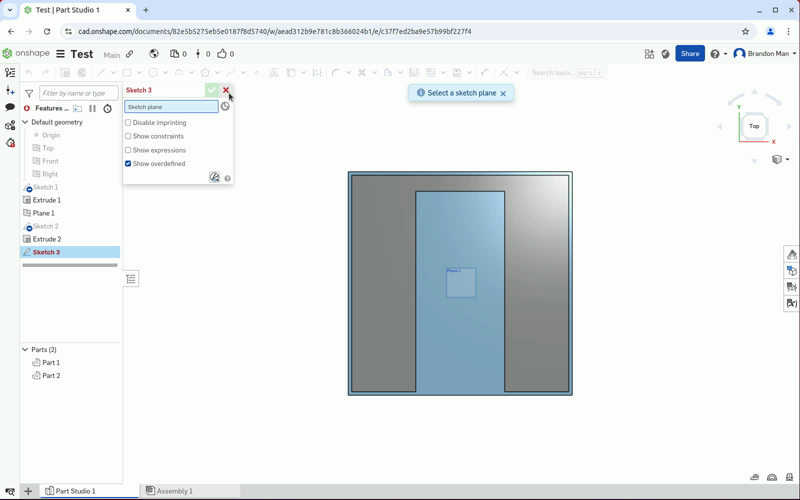
mouse_move(73, 215)
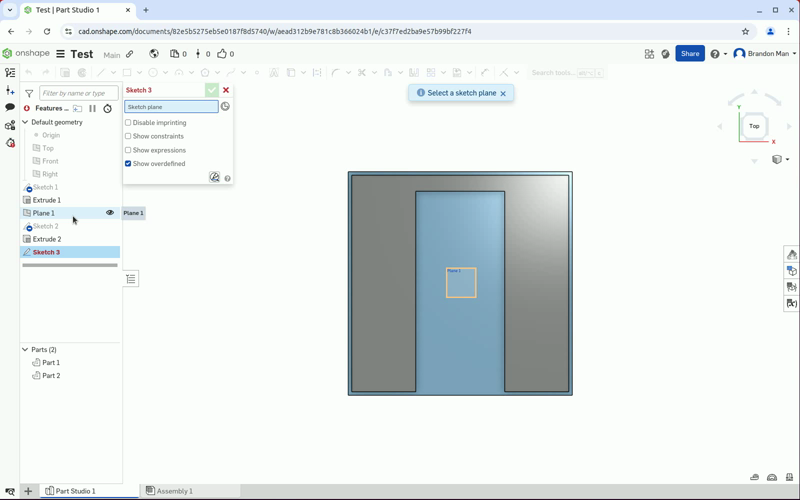
click(73, 215)
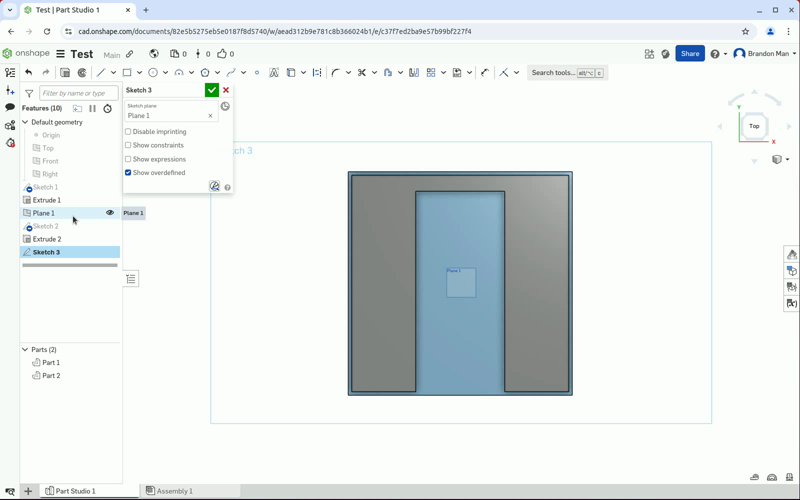
mouse_move(73, 352)
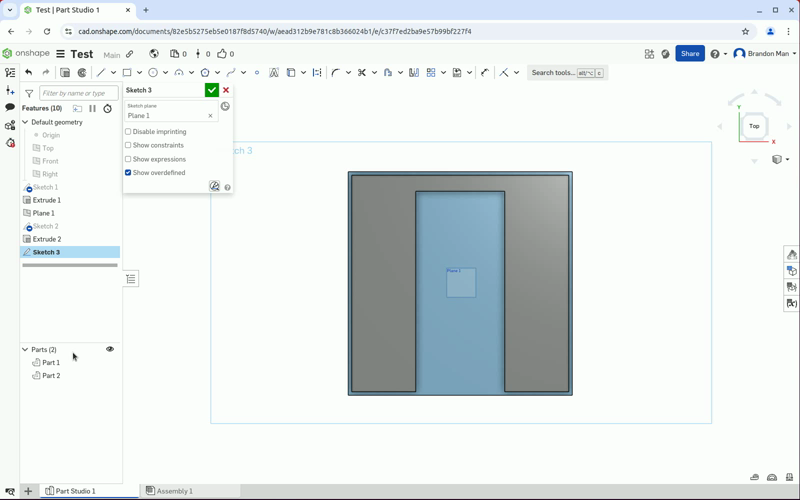
key(y)
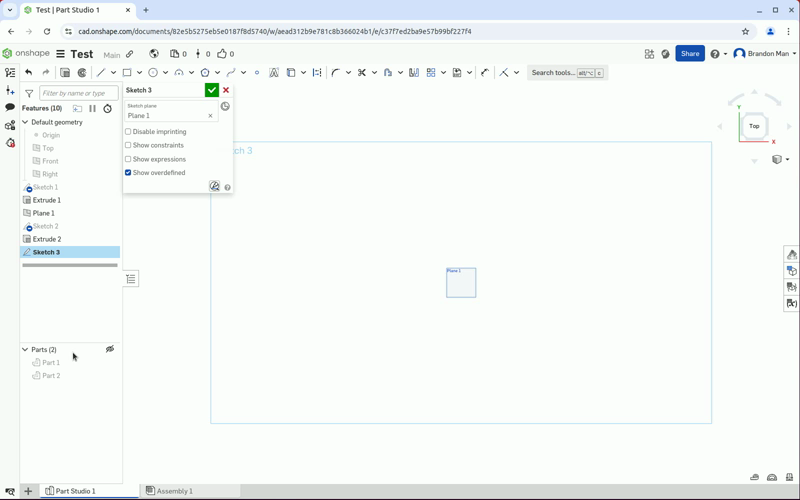
key(l)
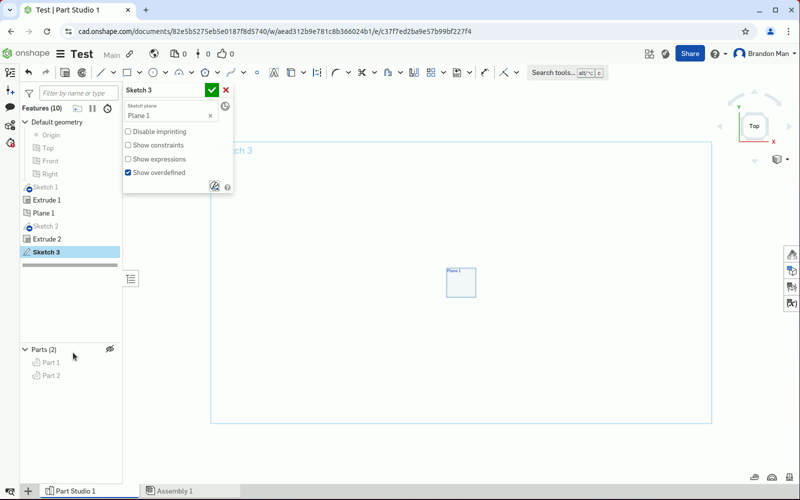
key_down(shift)
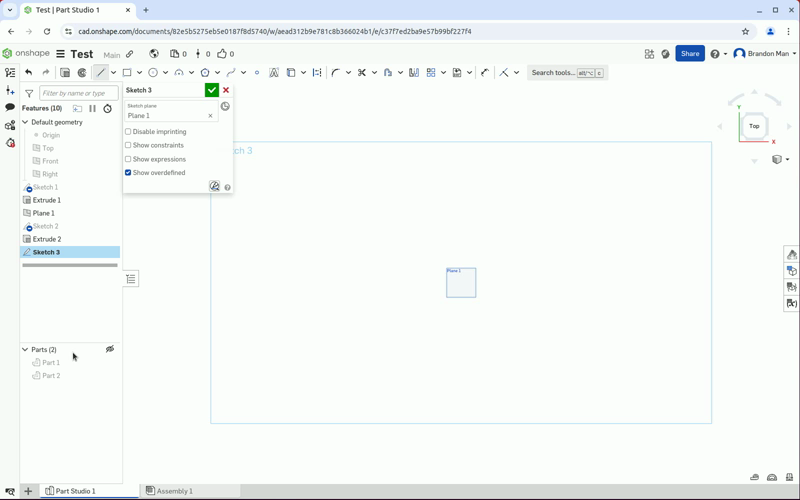
mouse_move(414, 391)
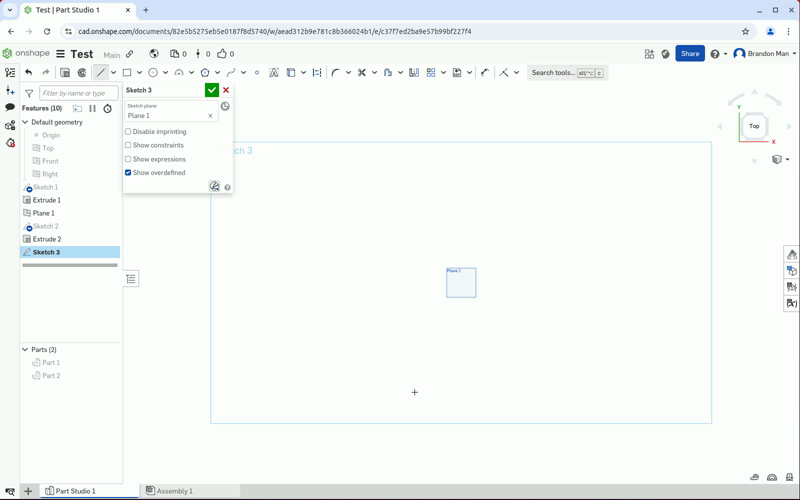
click(414, 391)
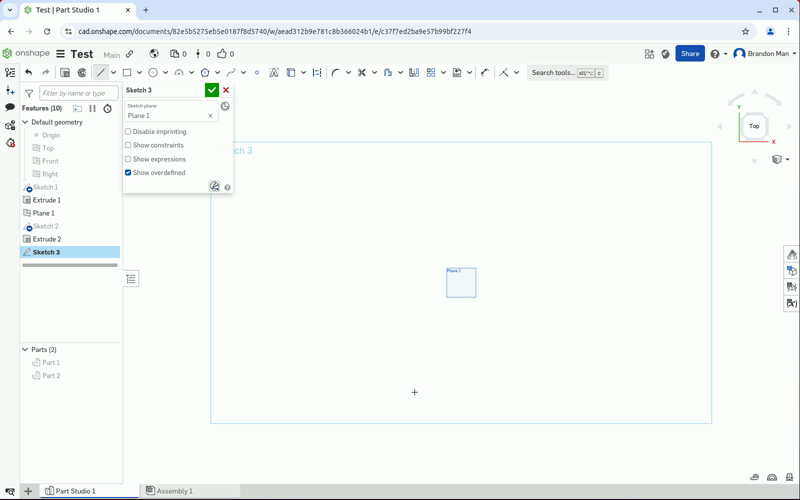
key_up(shift)
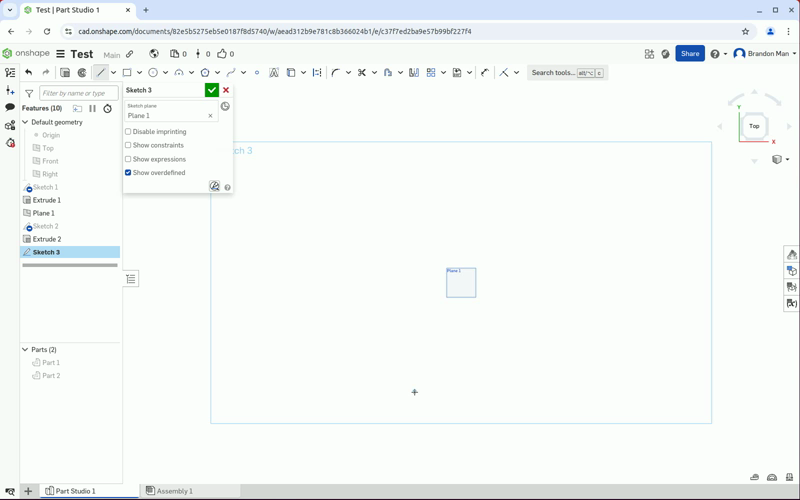
key_down(shift)
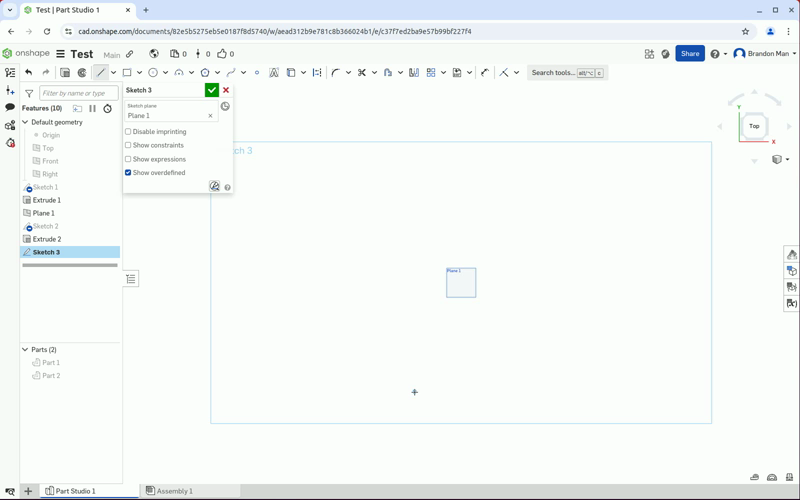
mouse_move(506, 391)
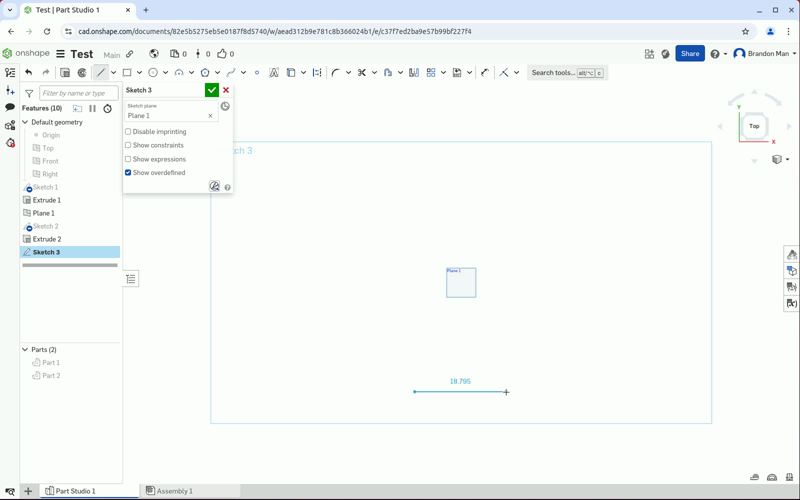
click(506, 391)
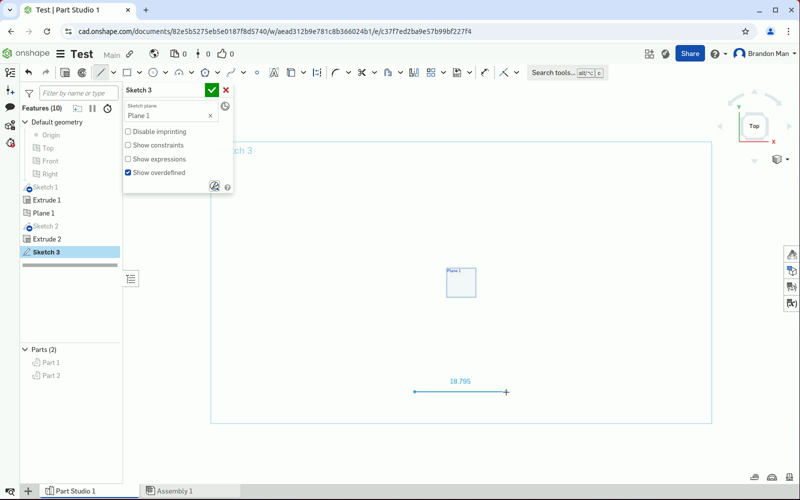
key_up(shift)
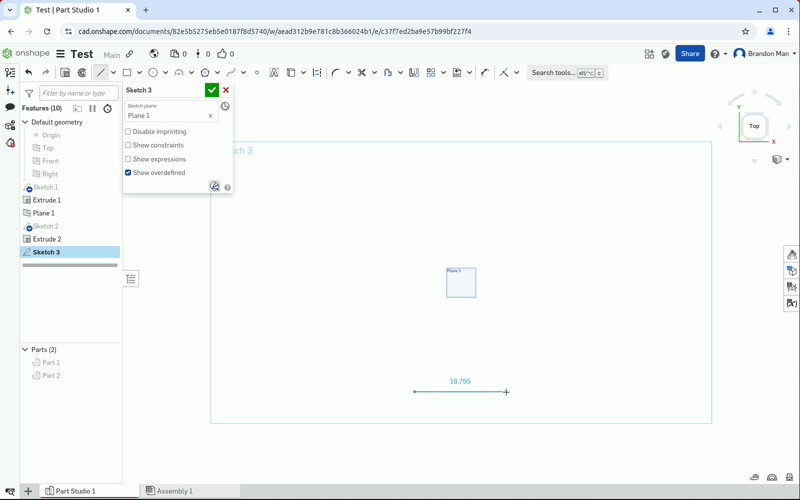
key_down(shift)
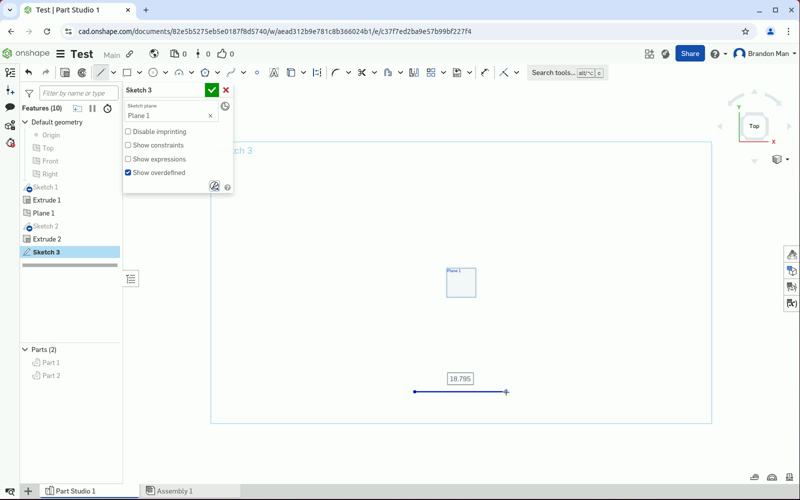
mouse_move(506, 190)
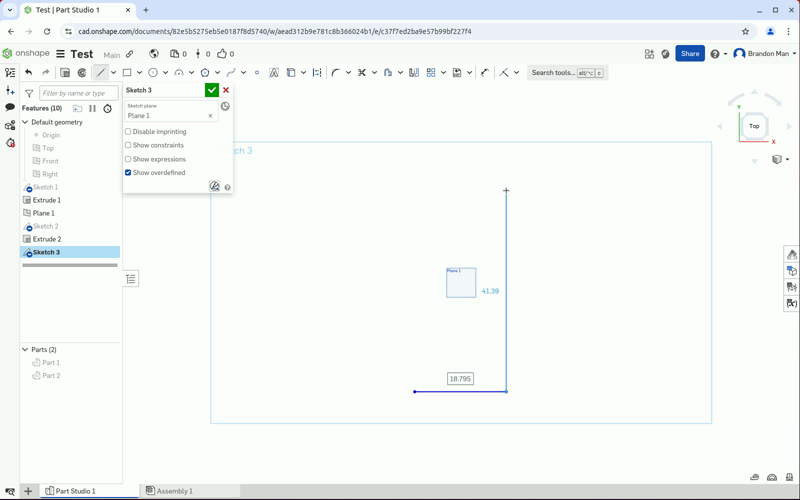
click(506, 190)
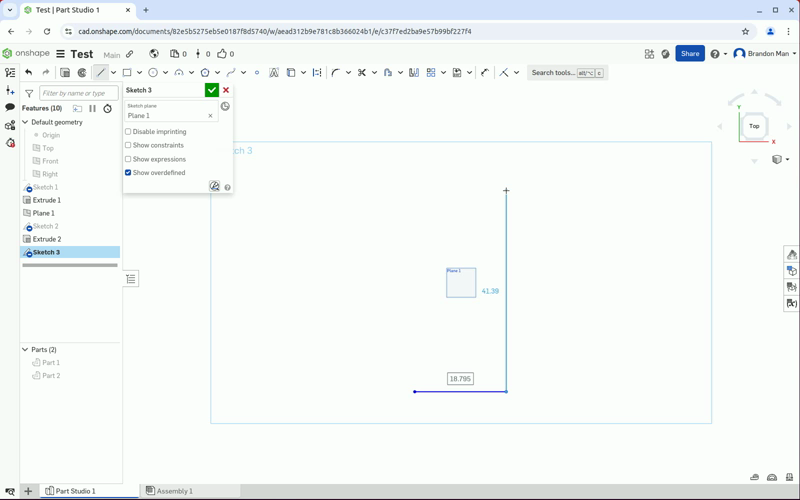
key_up(shift)
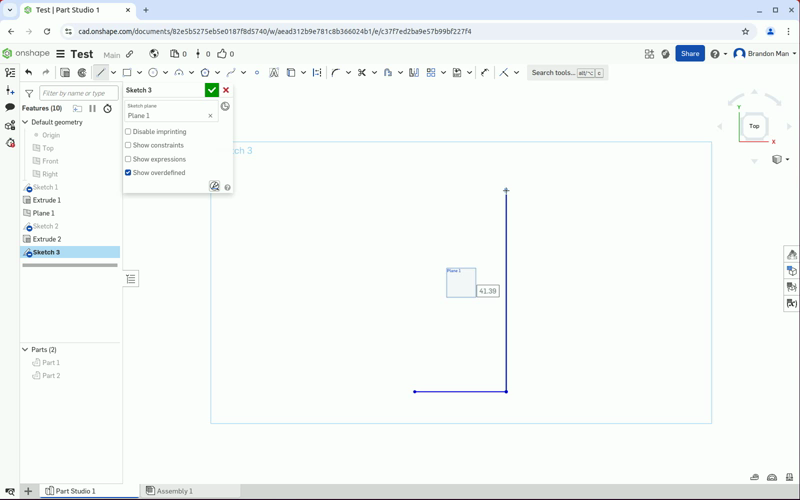
key_down(shift)
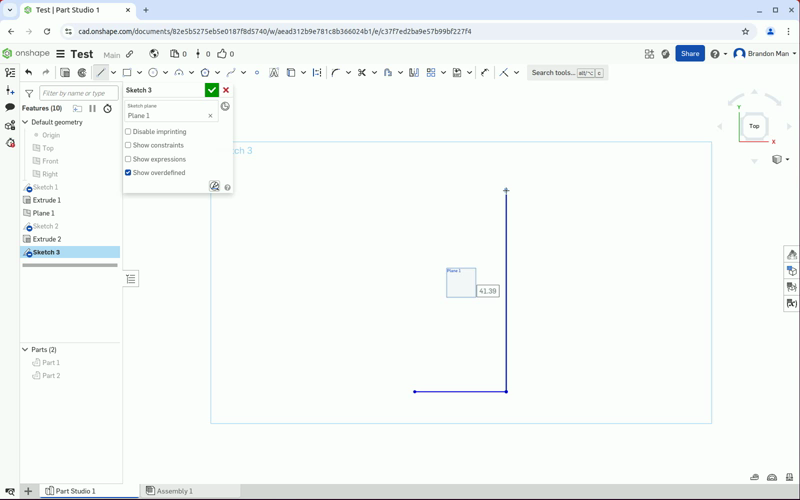
mouse_move(414, 190)
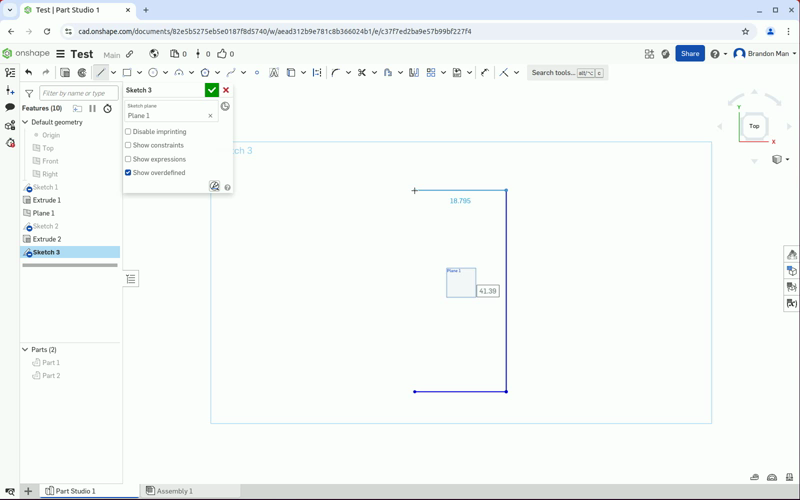
click(414, 190)
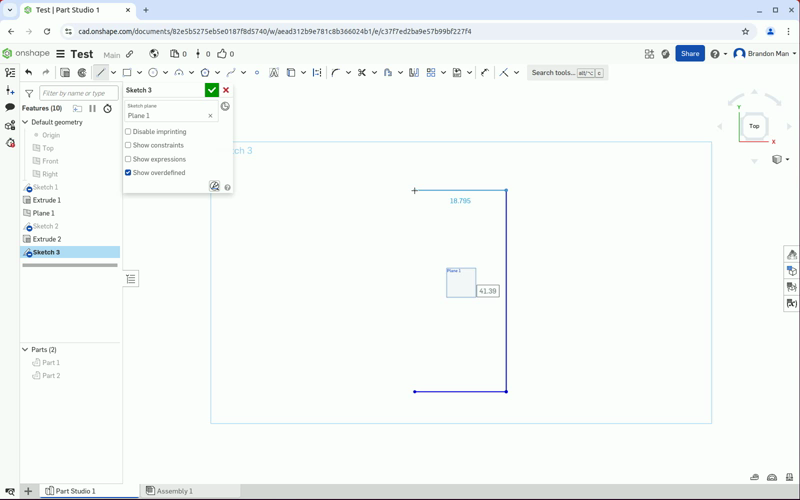
key_up(shift)
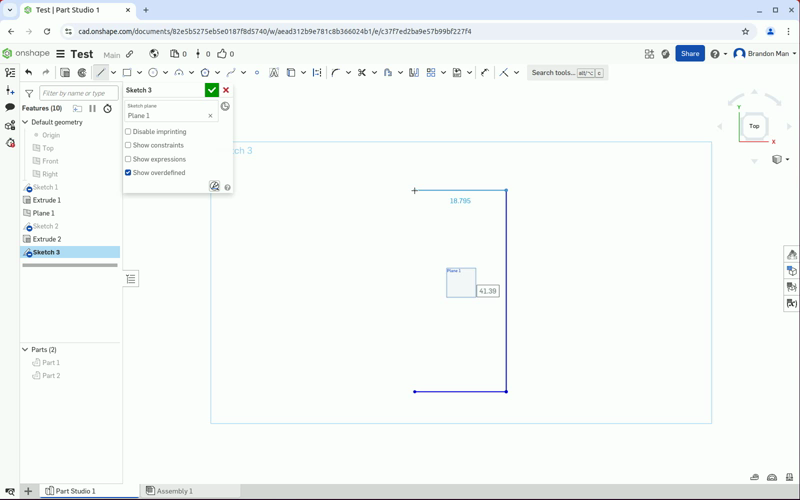
key_down(shift)
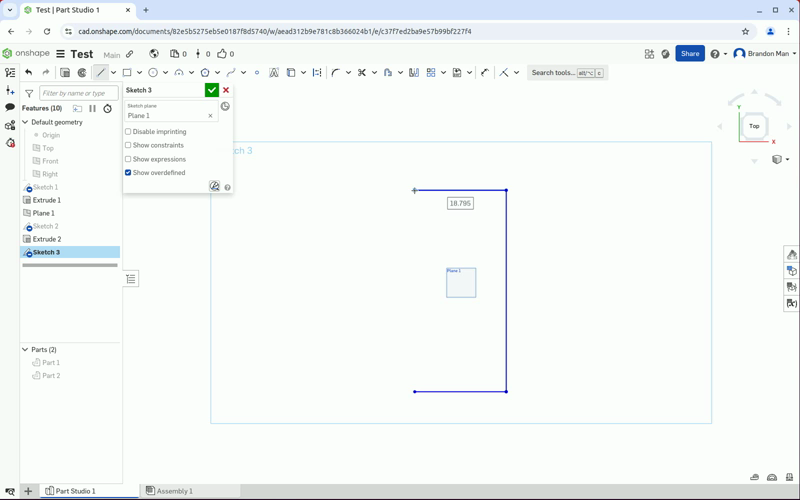
mouse_move(414, 391)
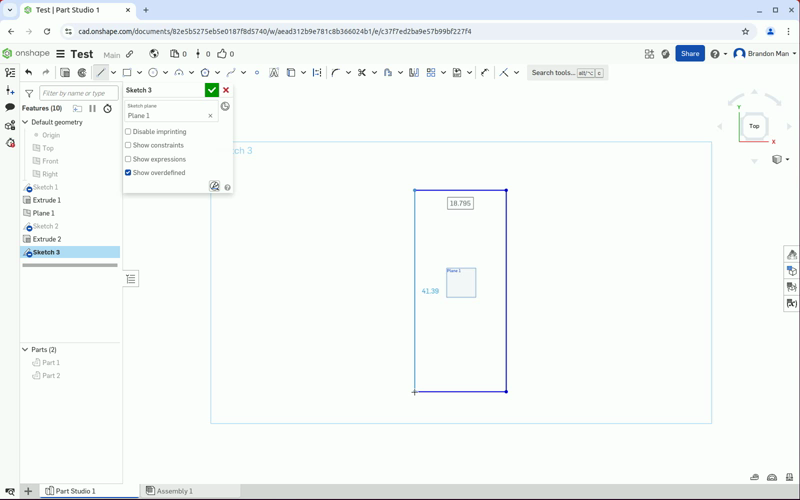
key_up(shift)
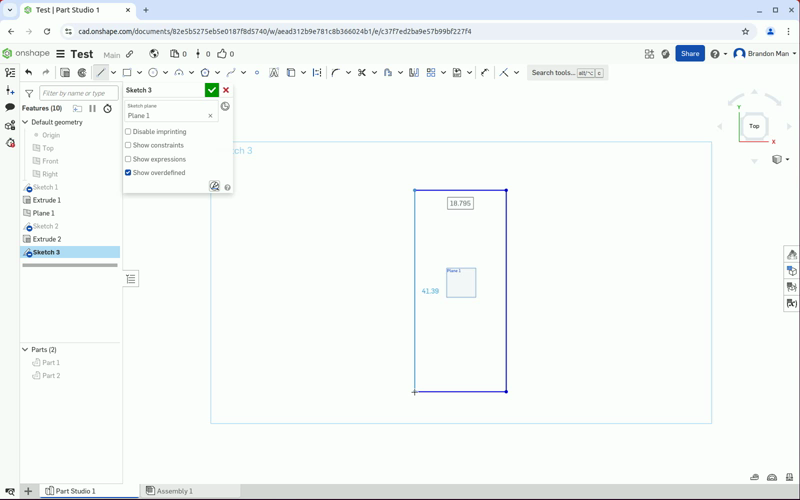
click(414, 391)
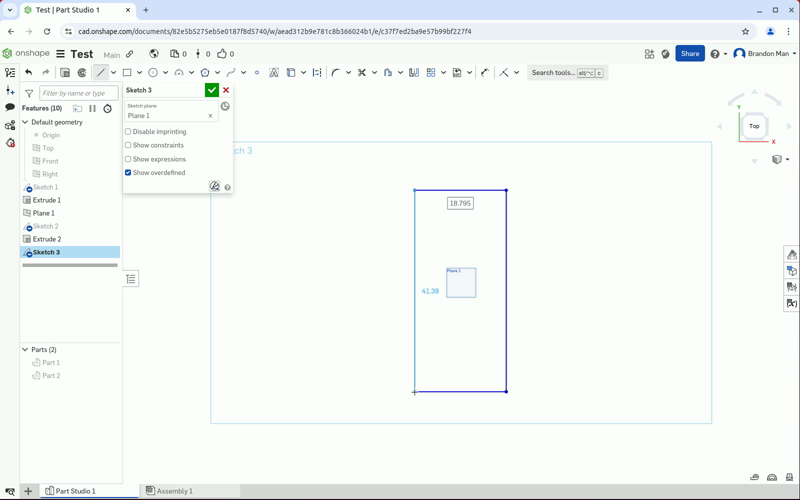
key(esc)
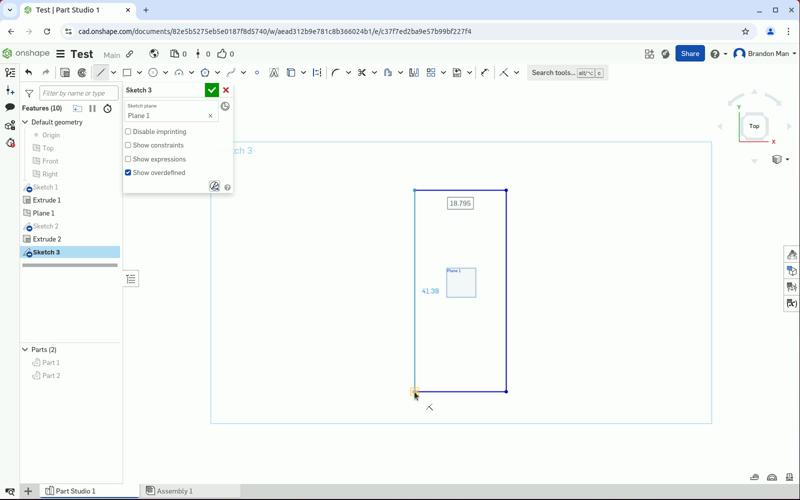
mouse_move(492, 217)
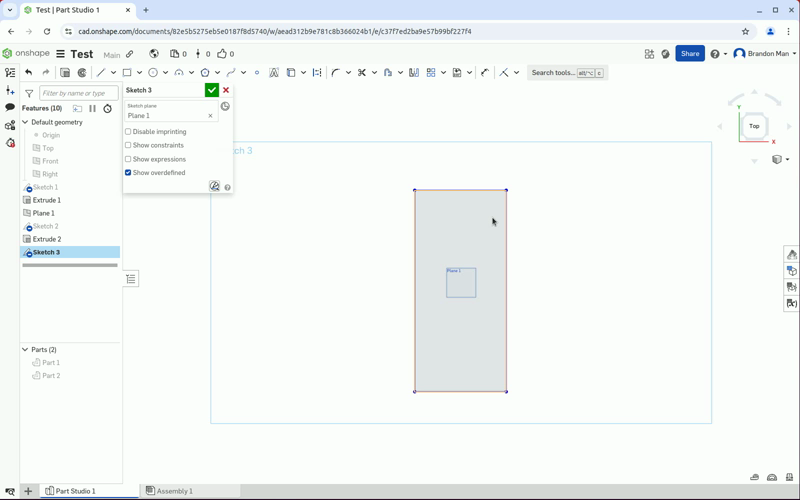
click(492, 217)
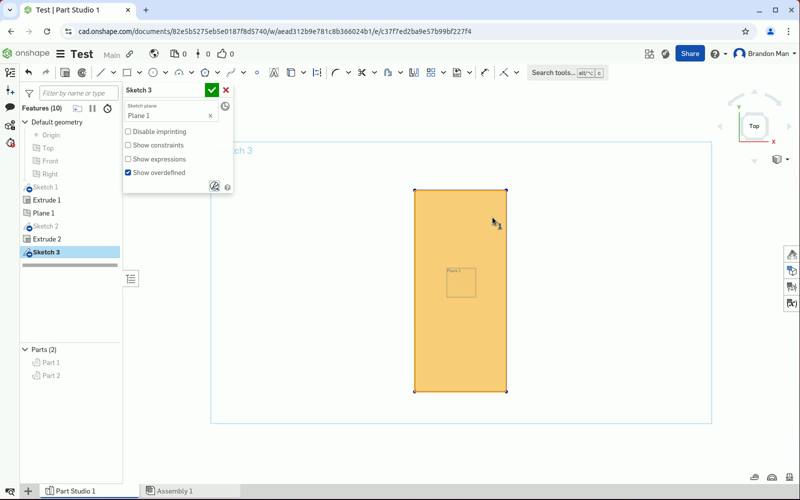
mouse_move(73, 352)
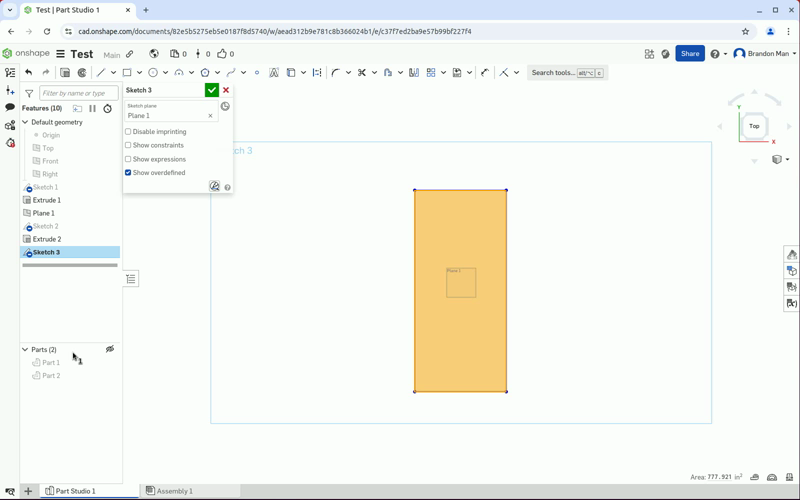
key(shift+y)
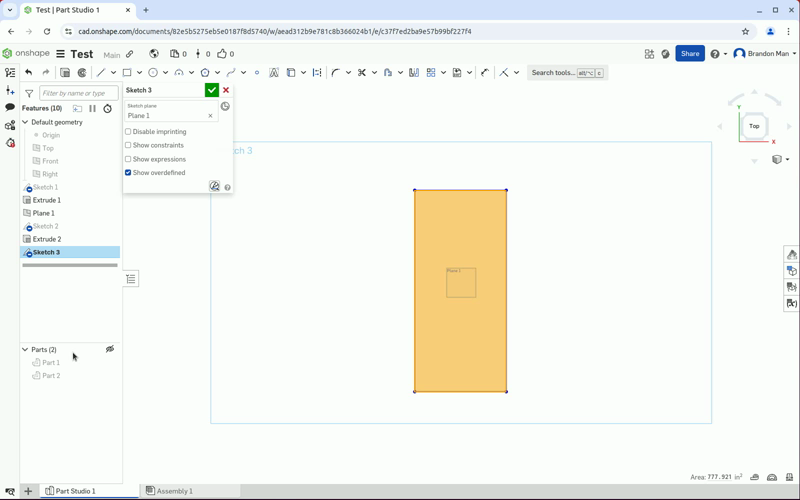
key(shift+e)
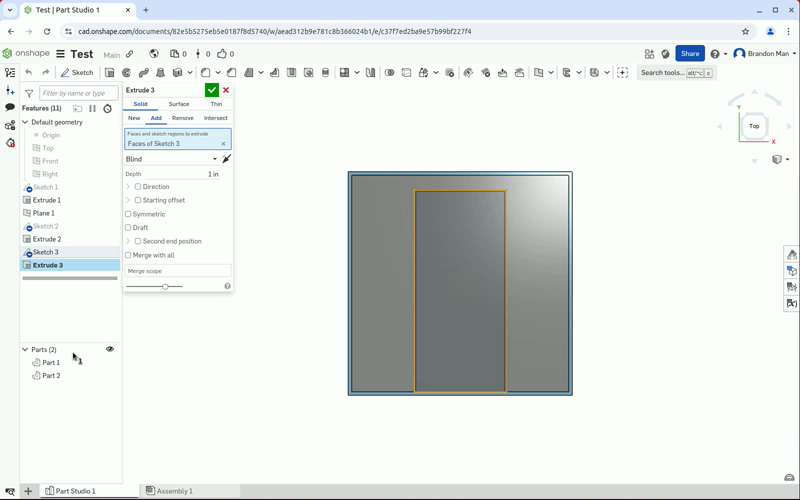
mouse_move(143, 106)
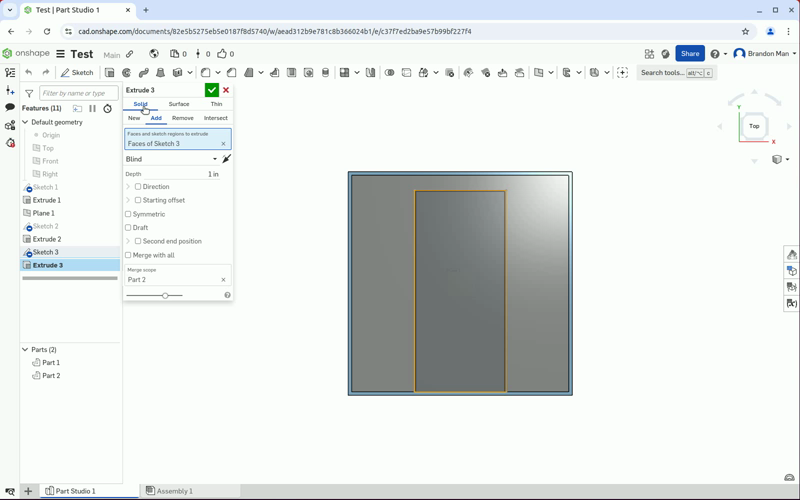
click(143, 106)
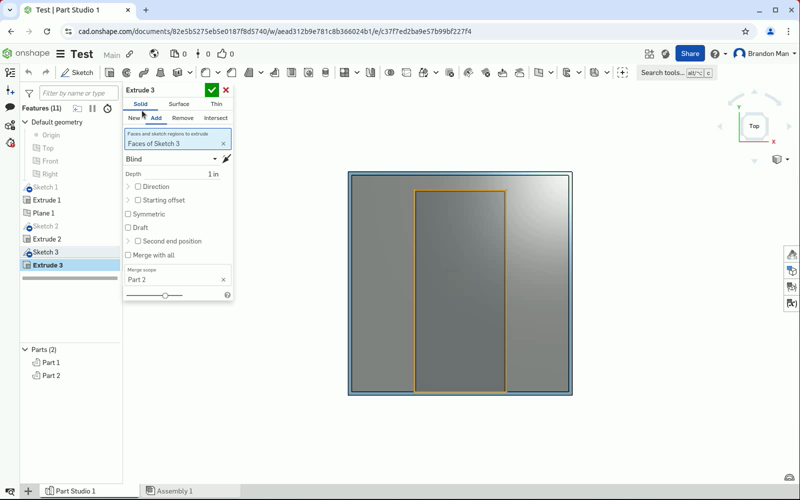
mouse_move(137, 120)
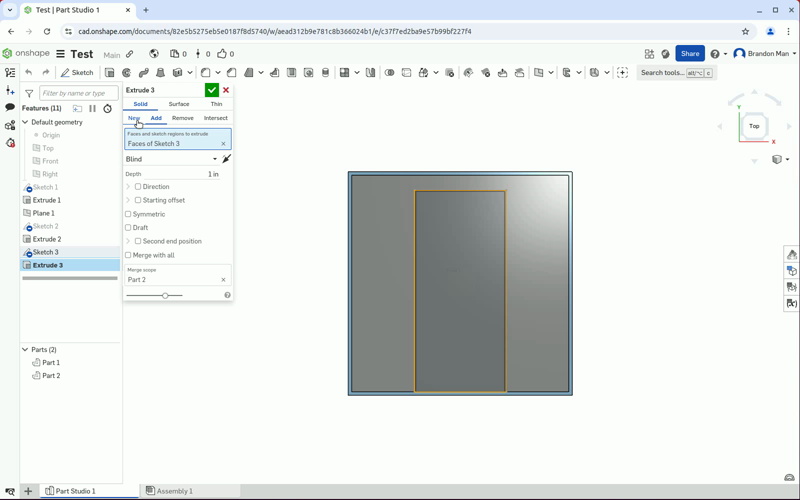
click(137, 120)
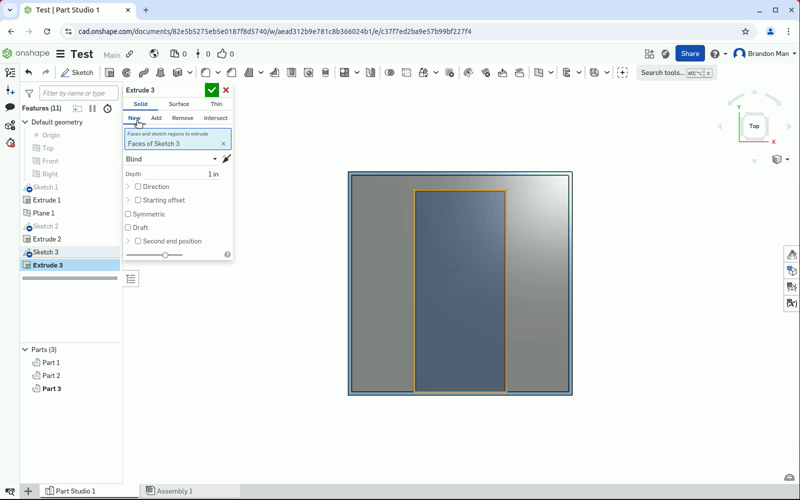
key(tab, 4)
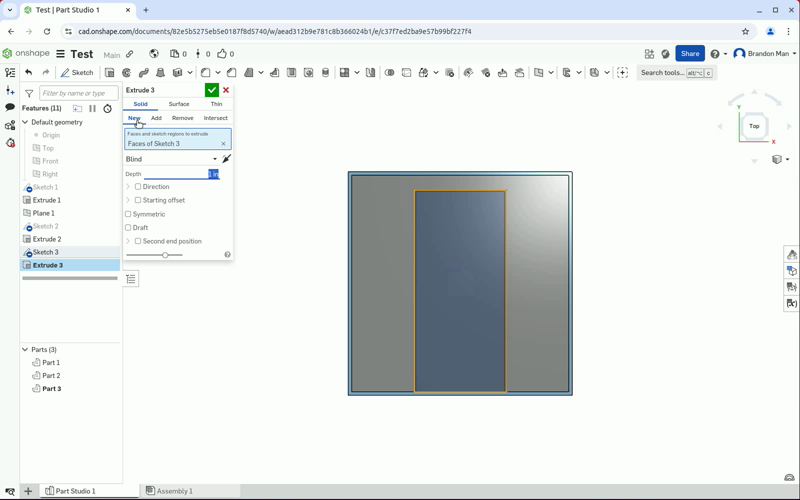
text(1.444)
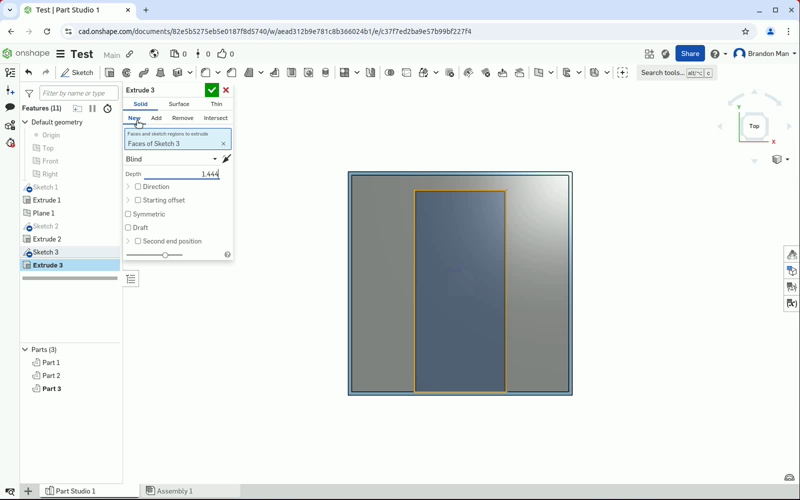
key(enter)
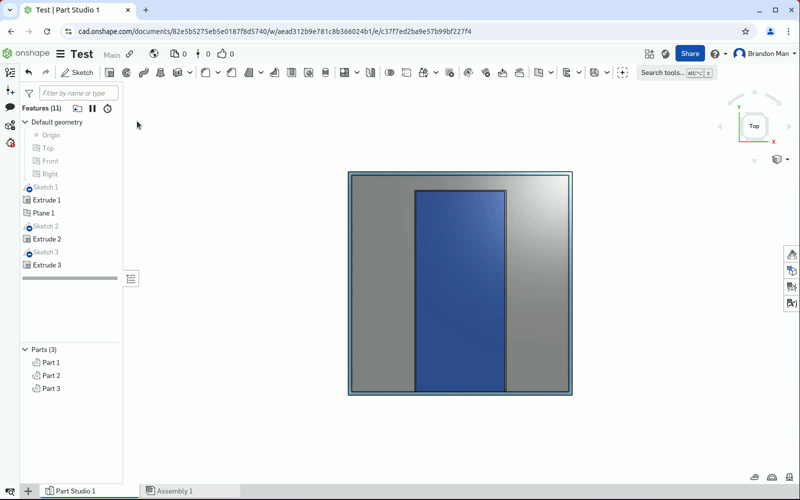
key(shift+h)
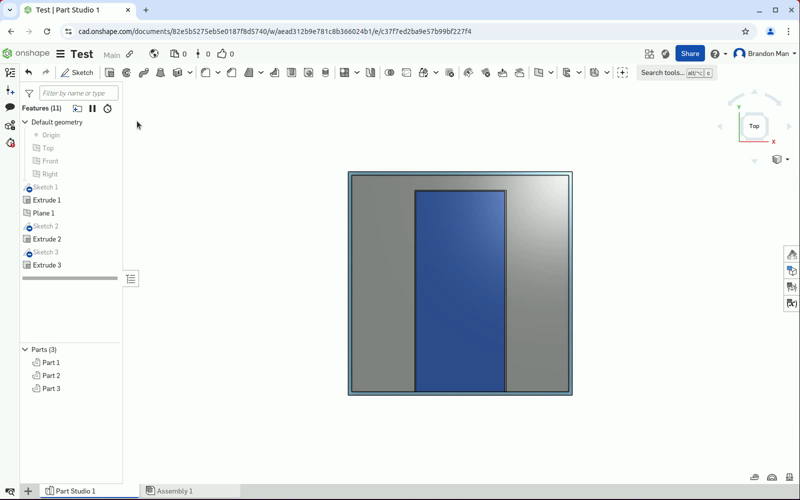
key(shift+h)
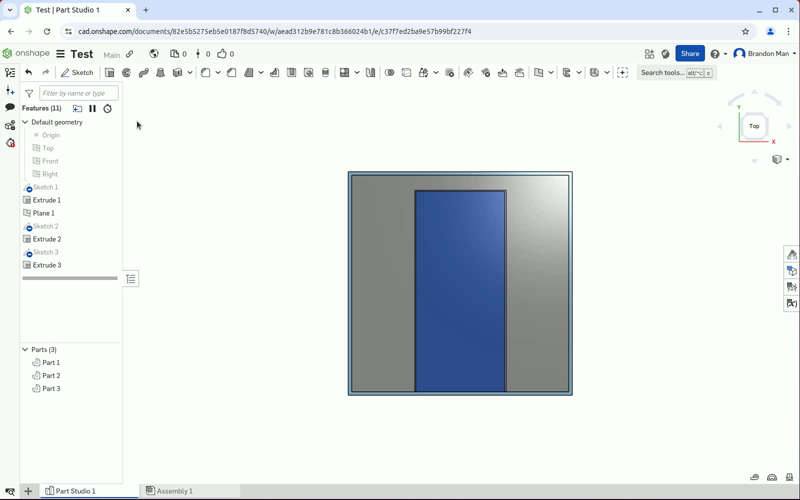
mouse_move(73, 189)
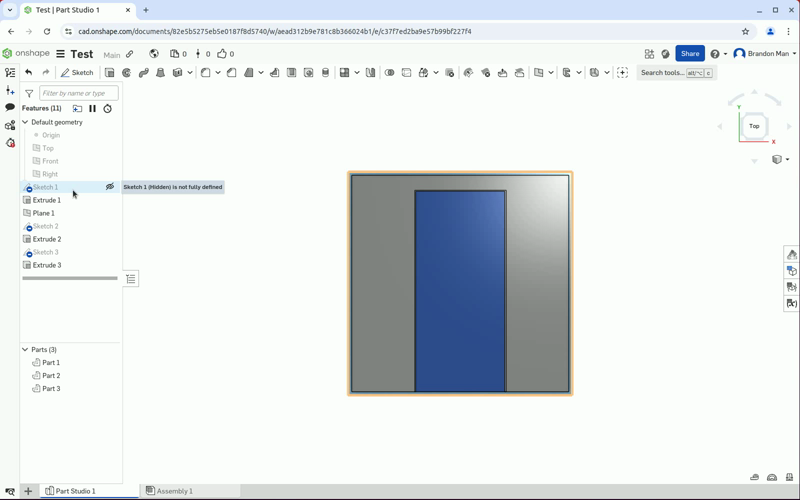
click(73, 189)
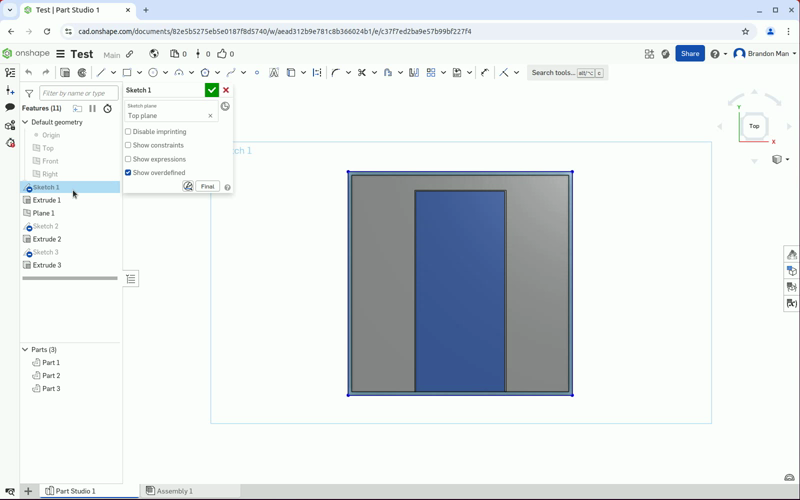
mouse_move(229, 92)
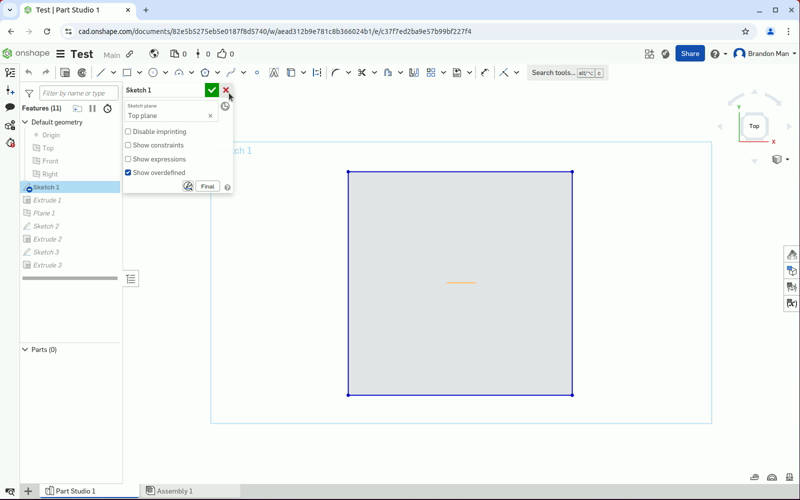
click(229, 92)
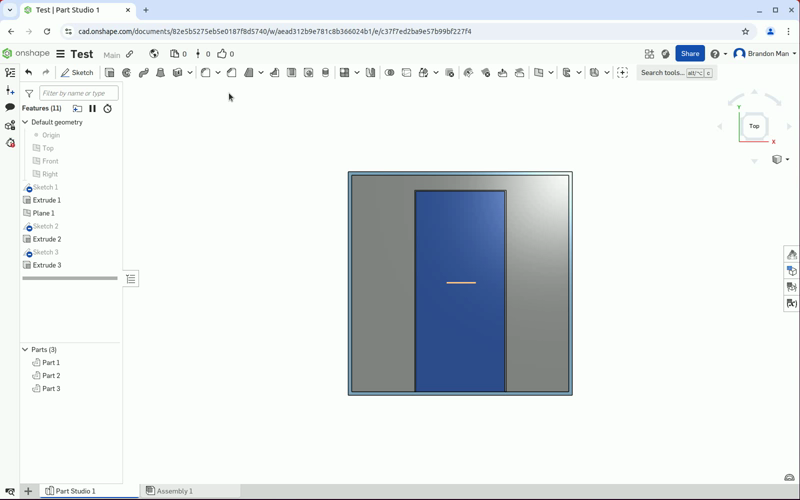
mouse_move(541, 75)
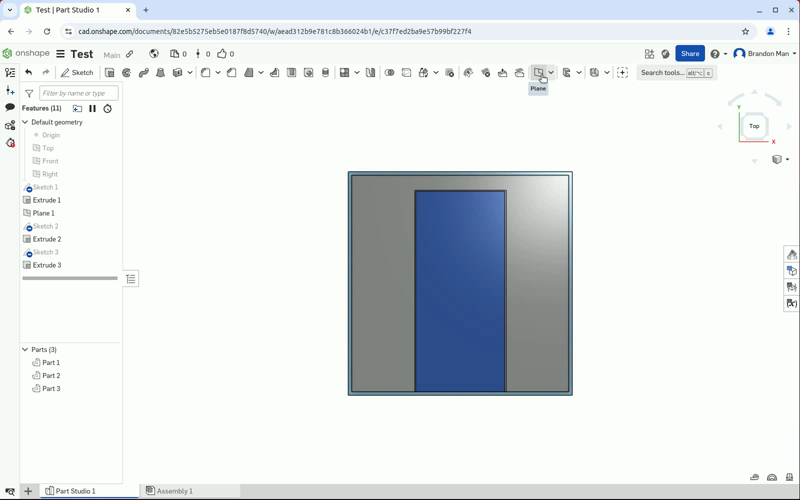
click(541, 75)
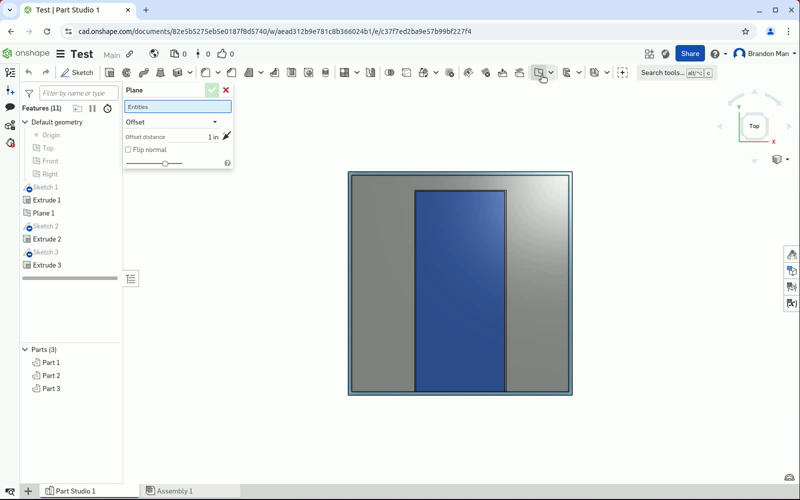
mouse_move(73, 150)
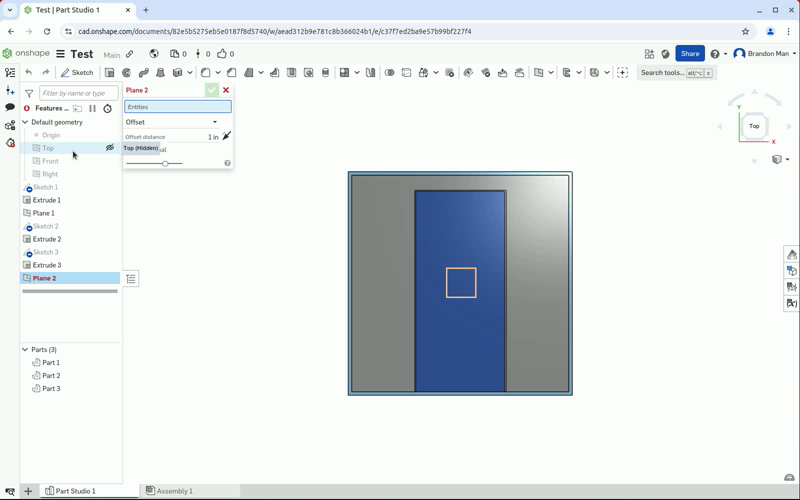
click(73, 150)
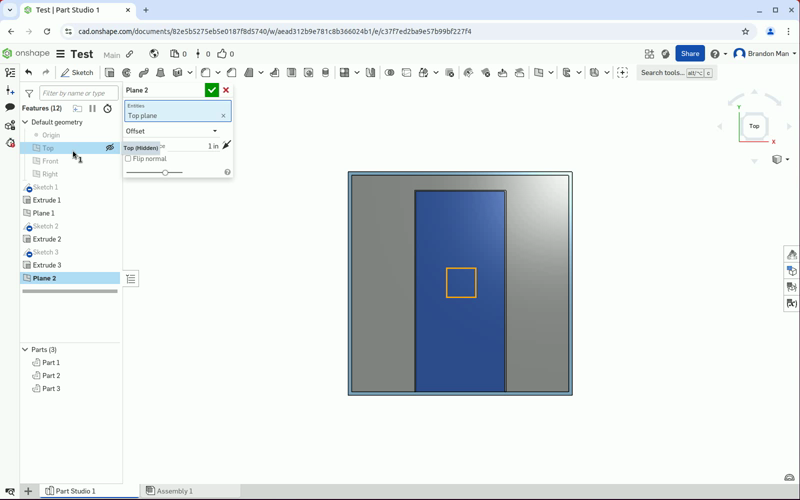
key(tab, 2)
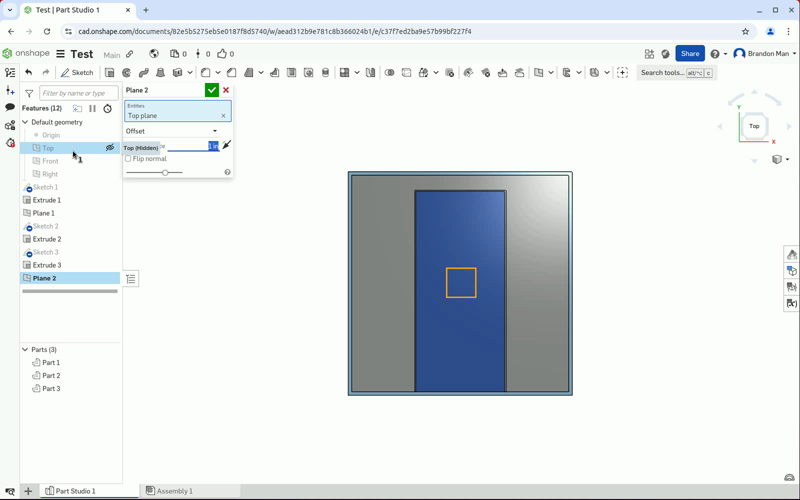
text(3.143)
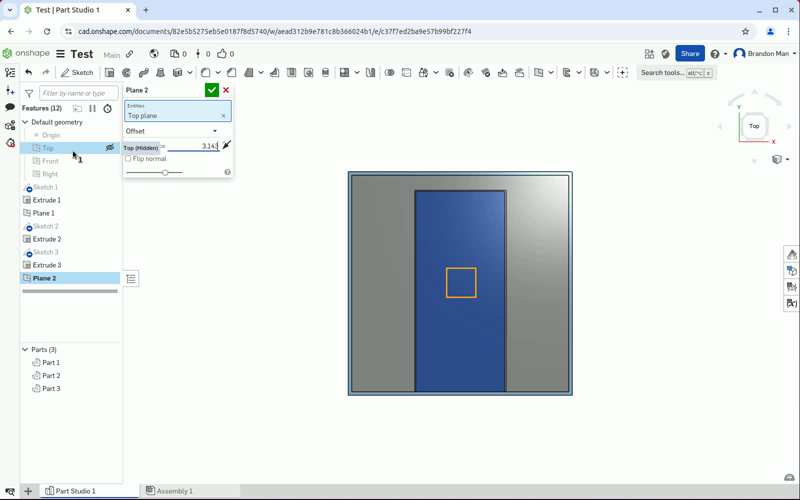
key(enter, 2)
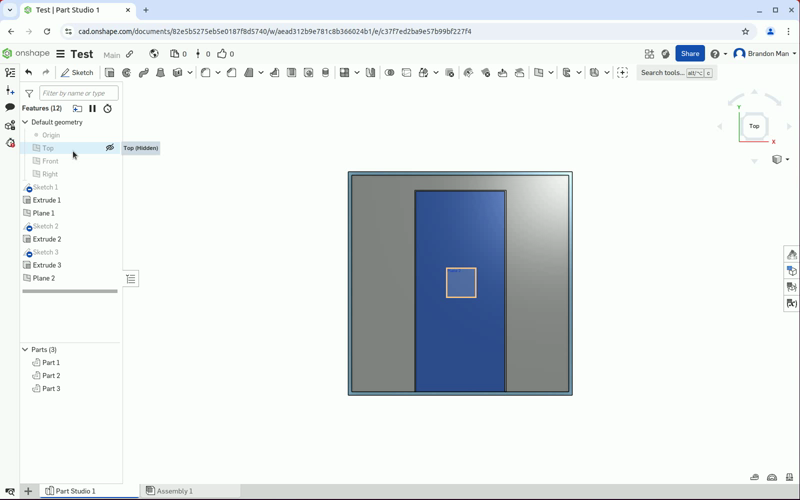
key(shift+s)
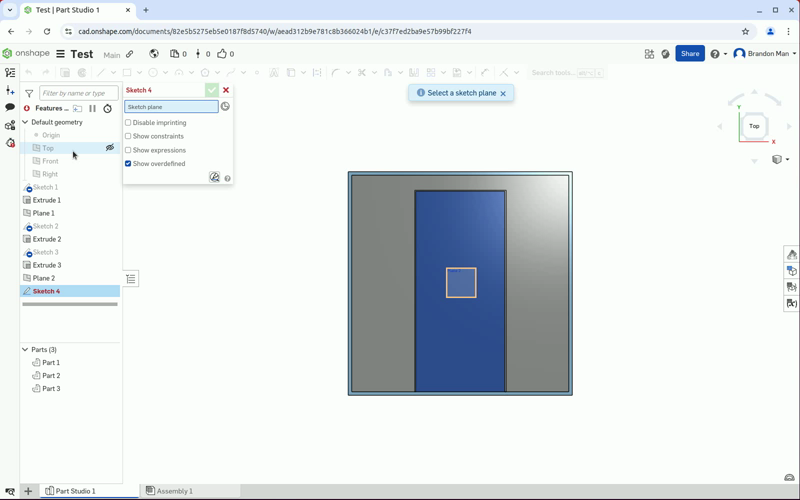
mouse_move(73, 280)
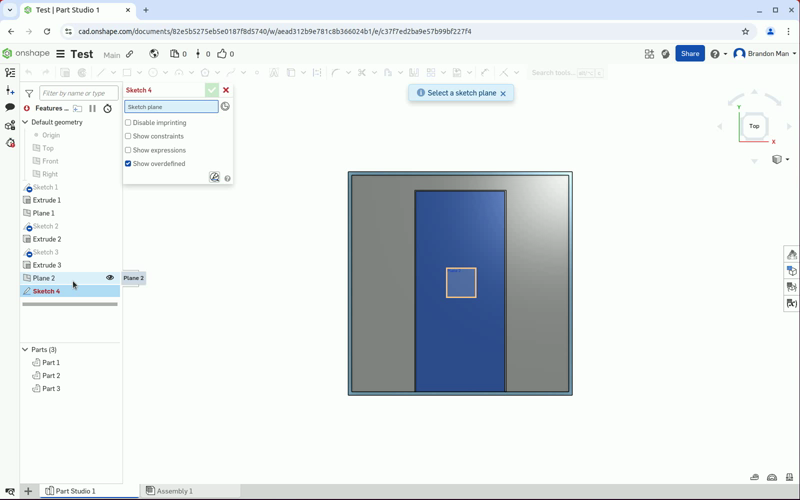
click(73, 280)
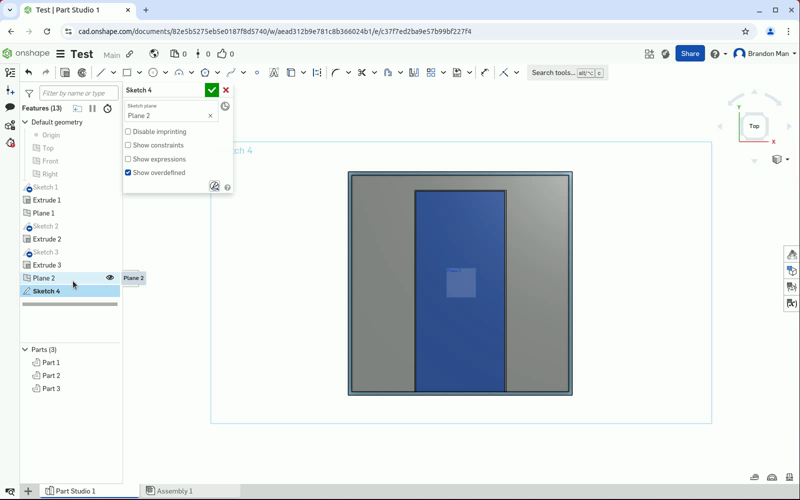
mouse_move(73, 352)
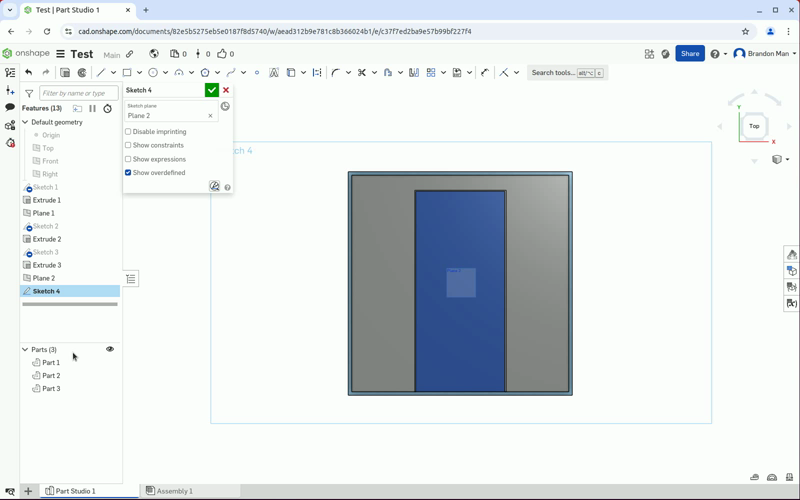
key(y)
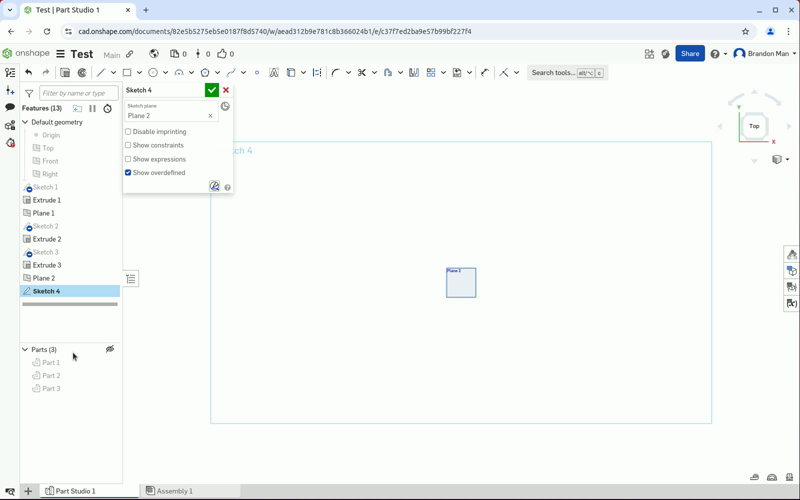
key(l)
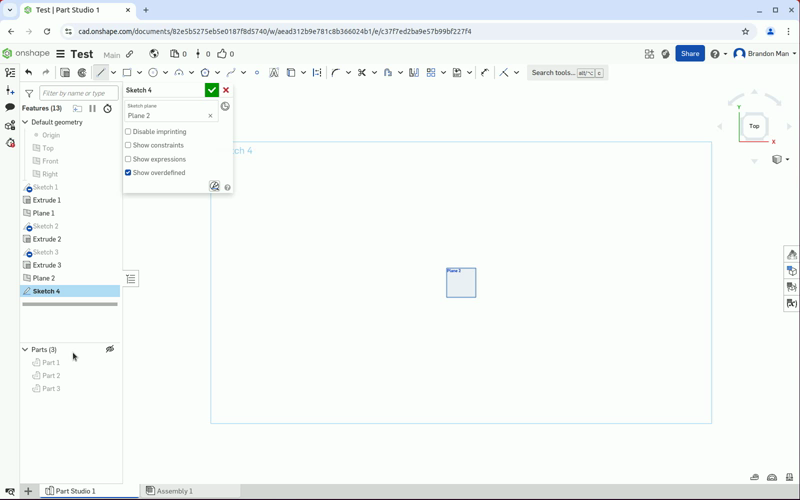
key_down(shift)
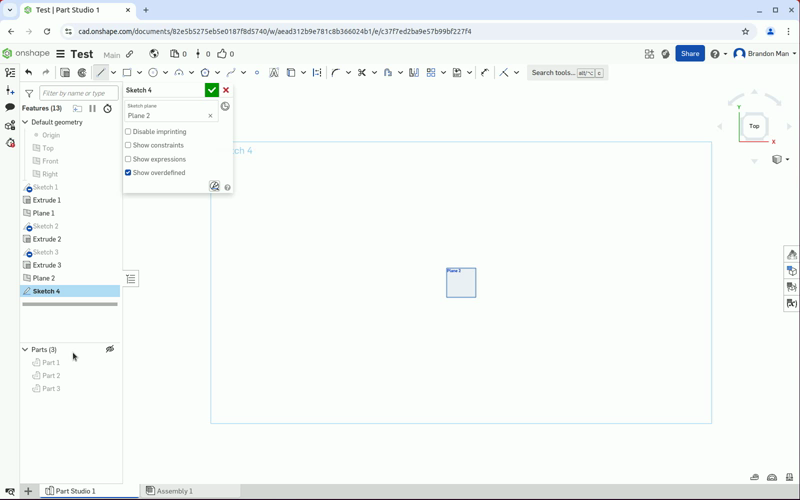
mouse_move(414, 391)
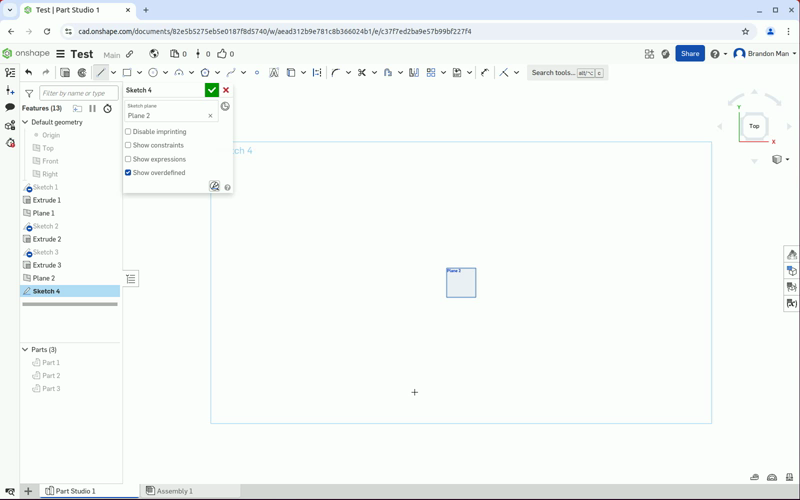
click(414, 391)
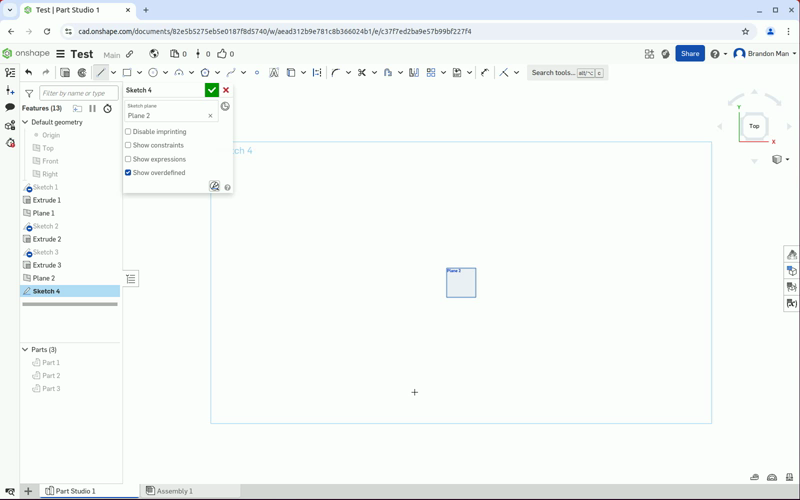
key_up(shift)
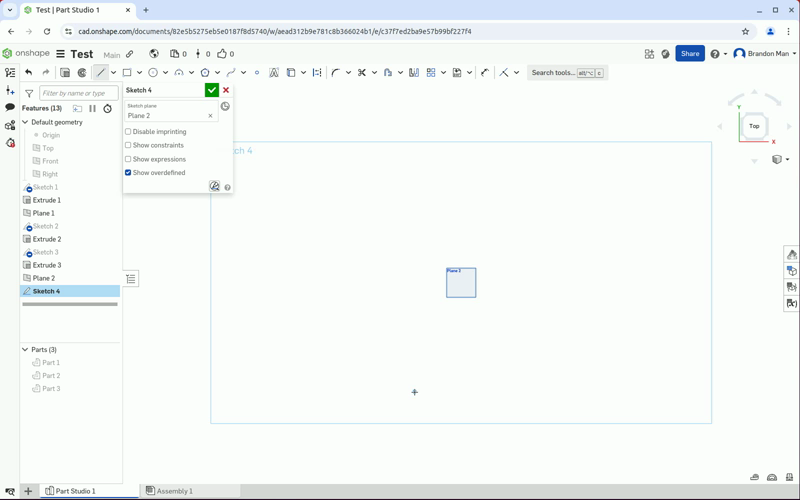
key_down(shift)
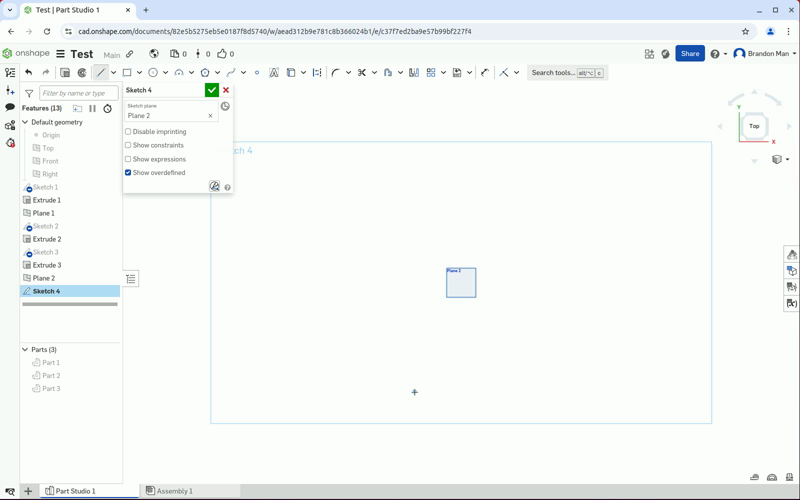
mouse_move(506, 391)
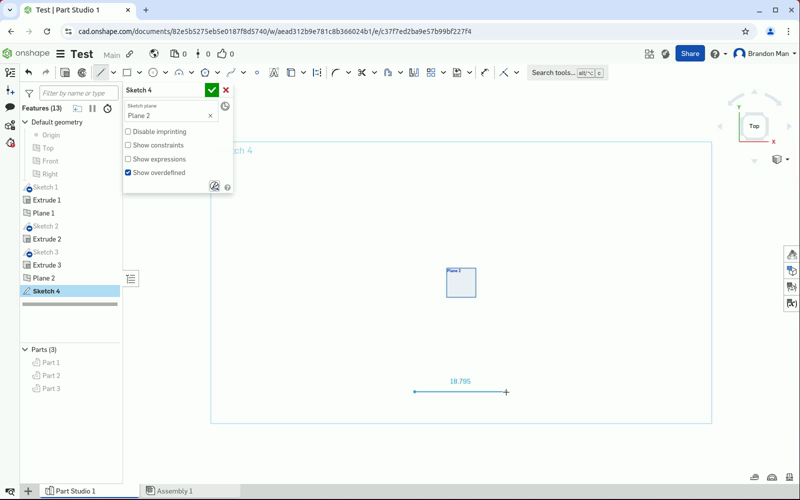
click(506, 391)
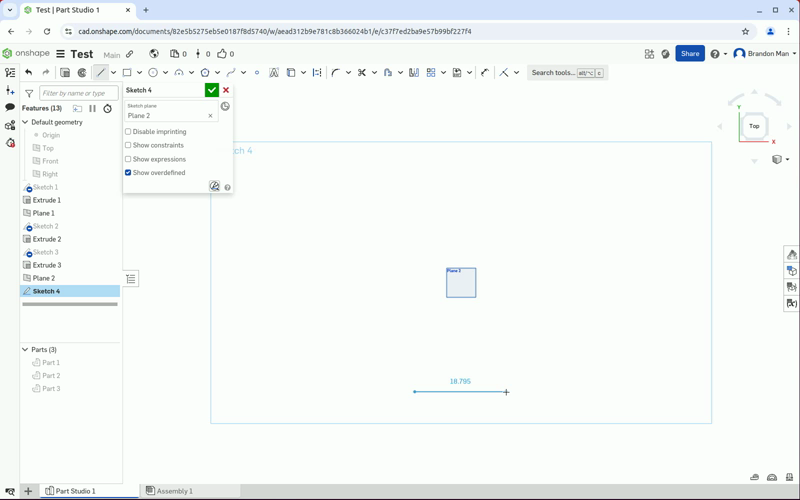
key_up(shift)
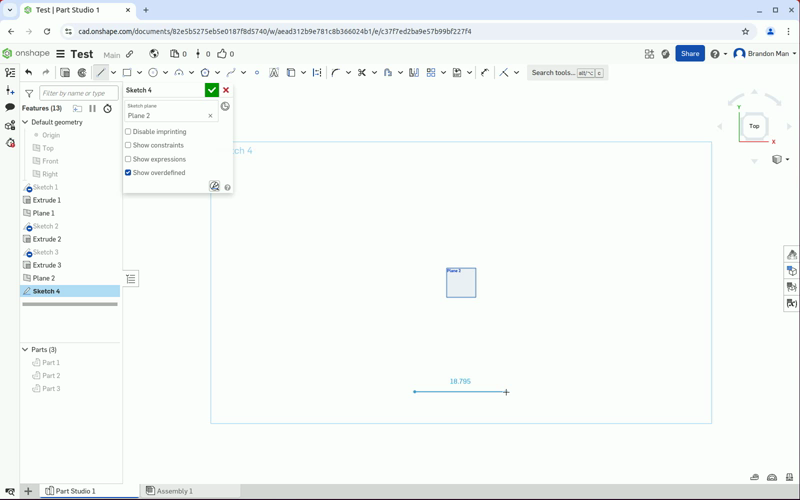
key_down(shift)
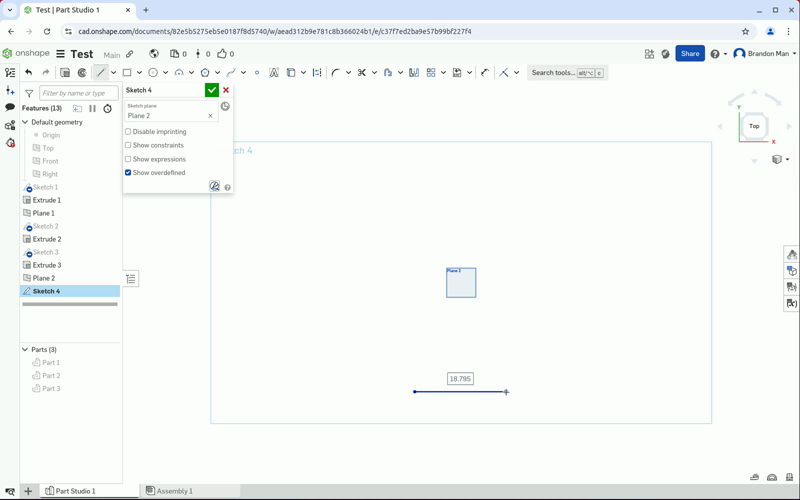
mouse_move(506, 190)
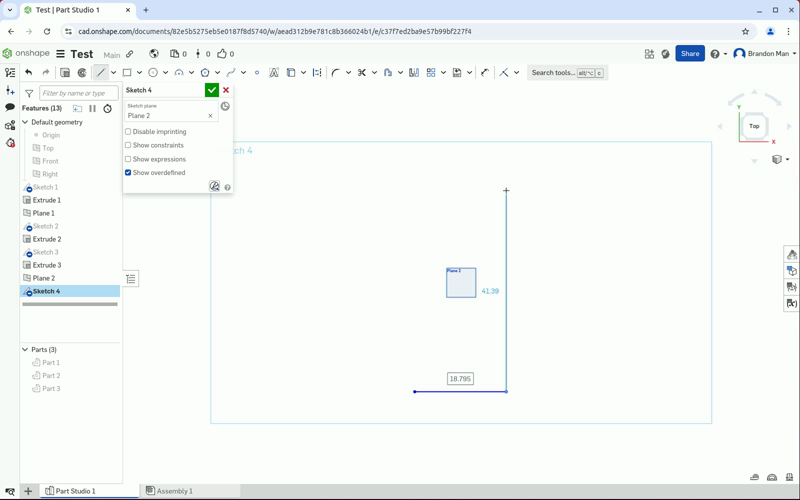
click(506, 190)
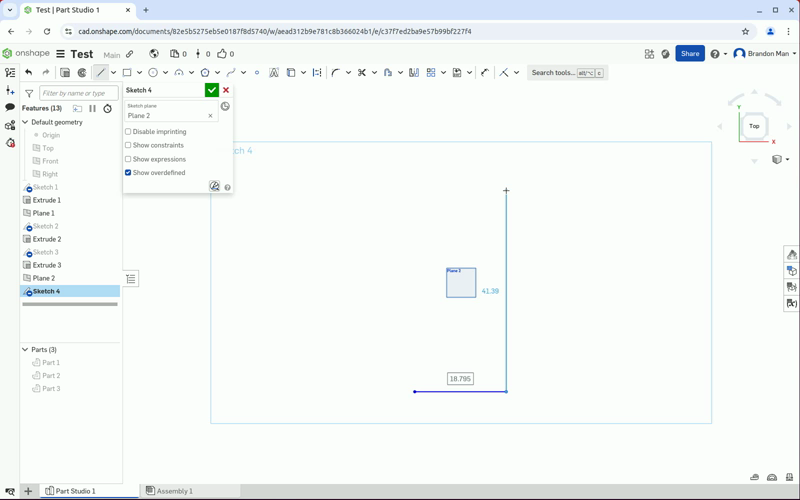
key_up(shift)
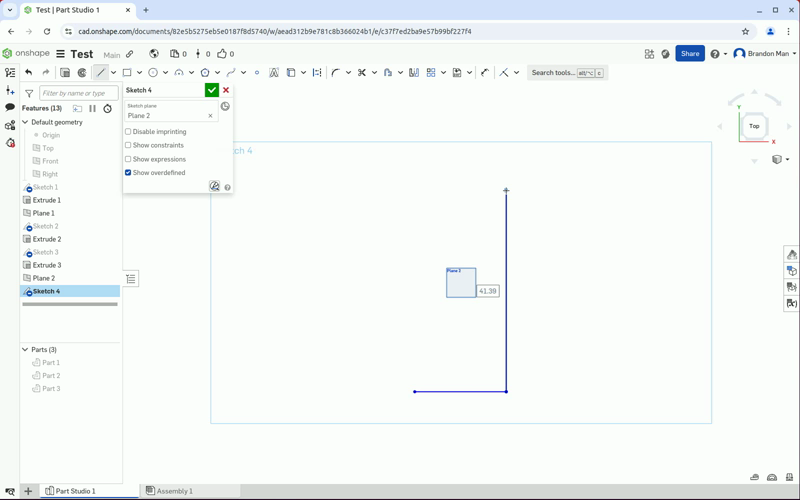
key_down(shift)
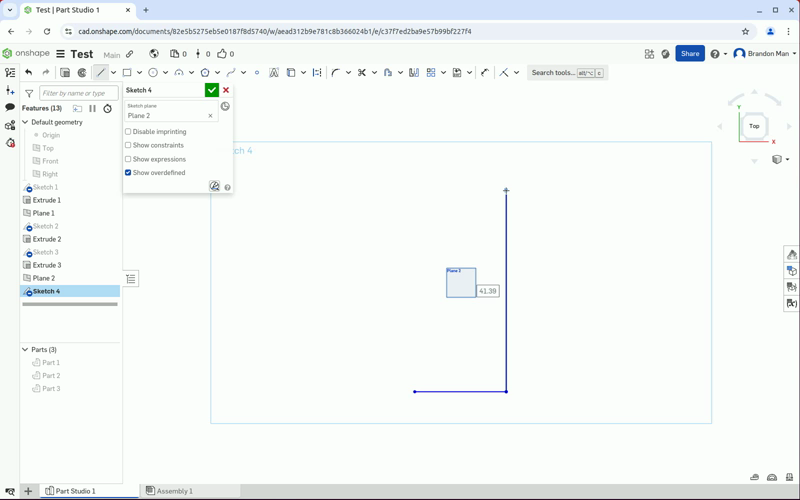
mouse_move(414, 190)
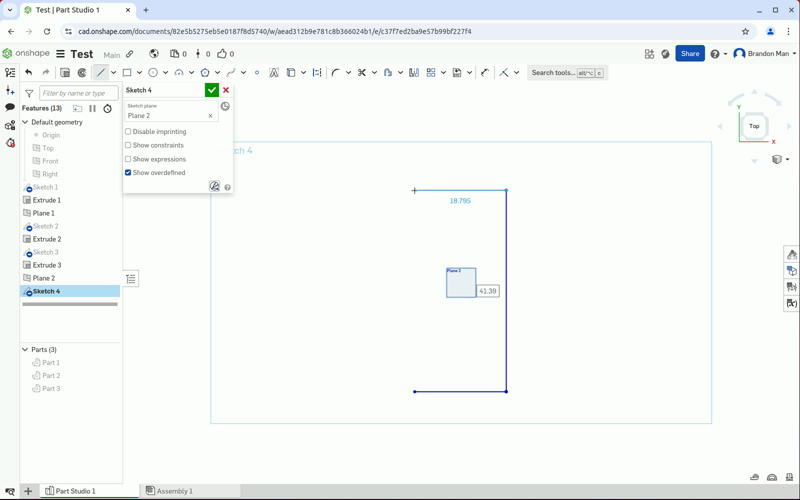
click(414, 190)
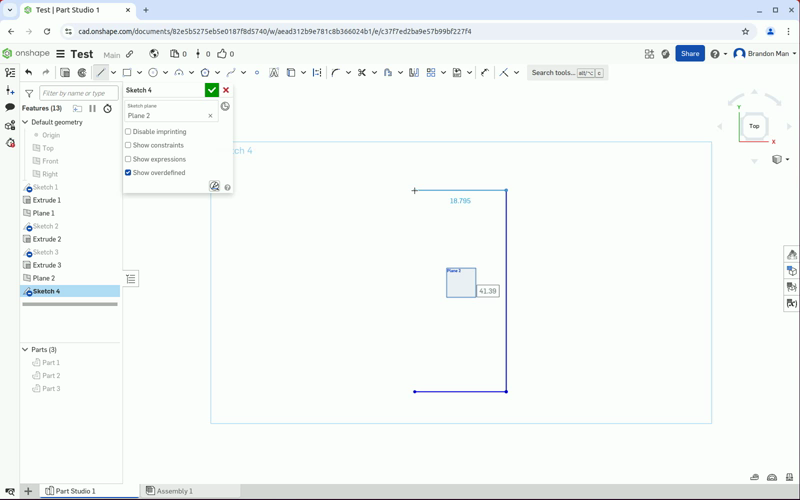
key_up(shift)
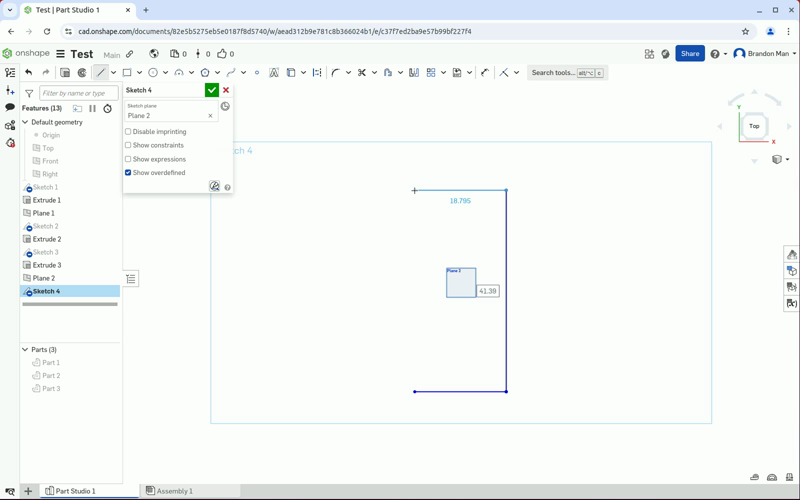
key_down(shift)
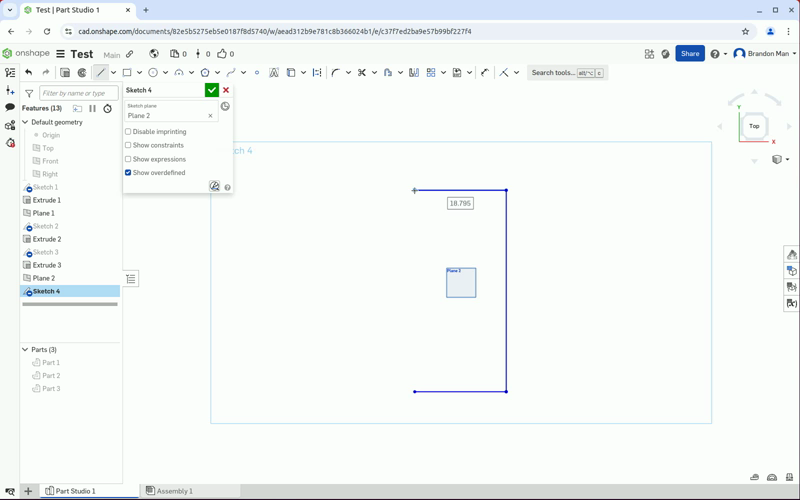
mouse_move(414, 391)
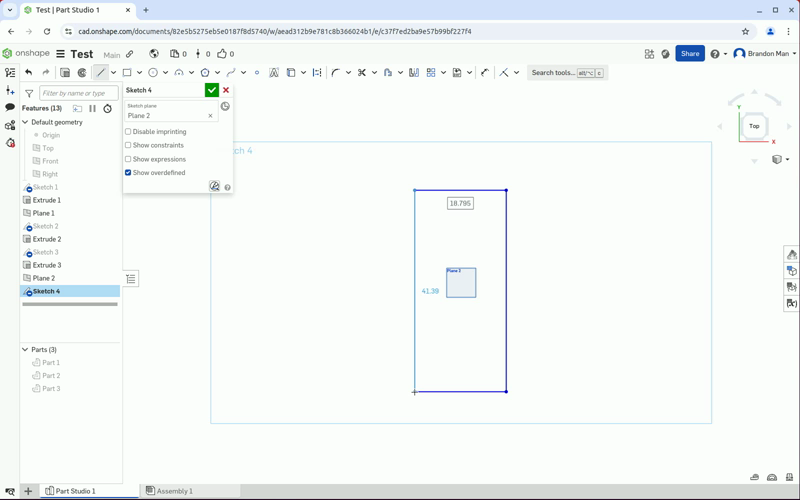
key_up(shift)
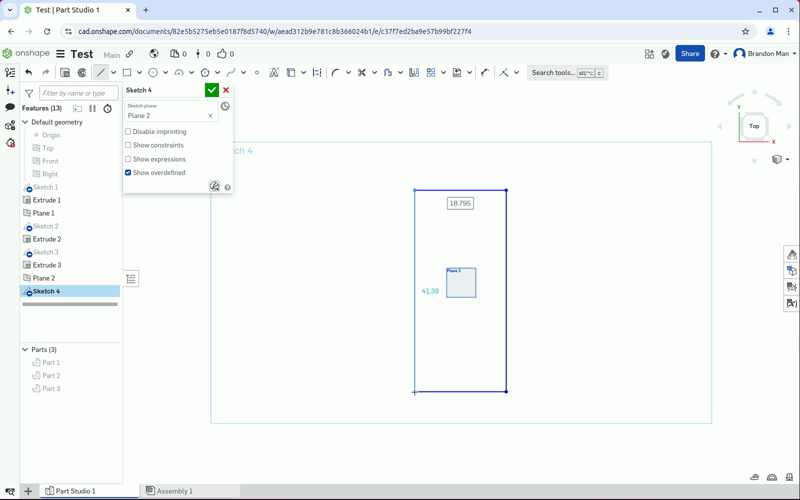
click(414, 391)
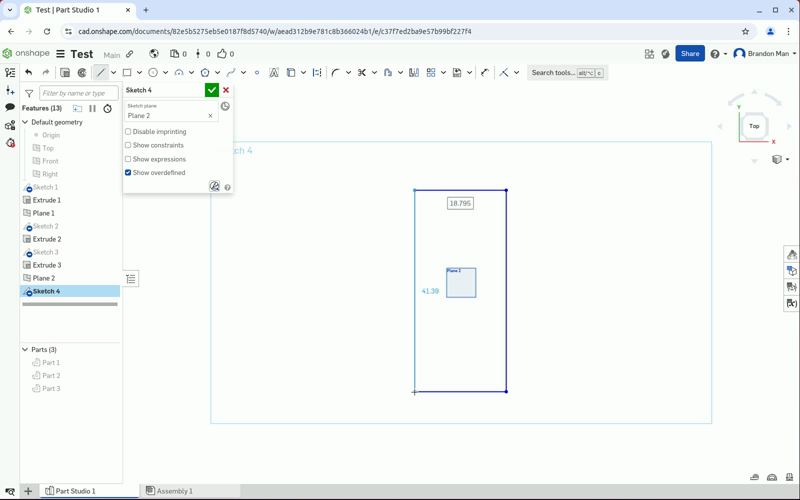
key(esc)
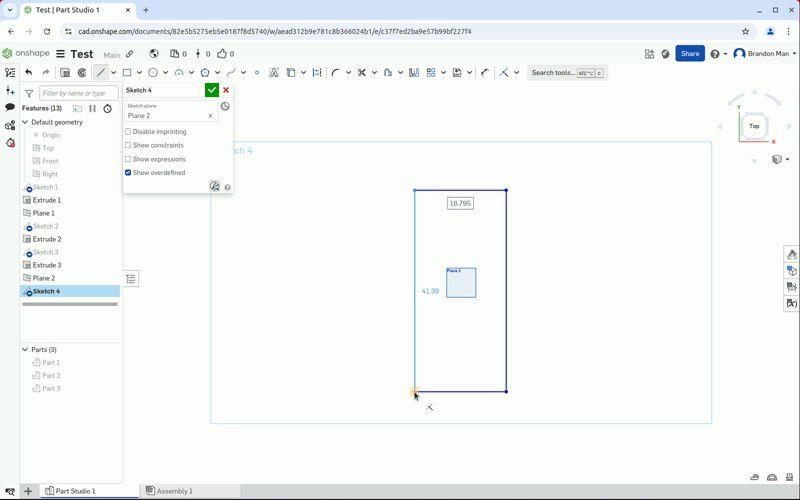
mouse_move(443, 256)
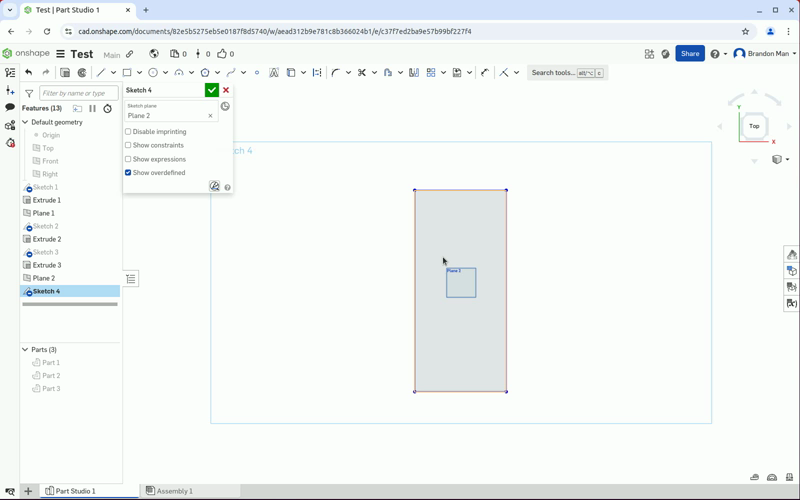
click(443, 256)
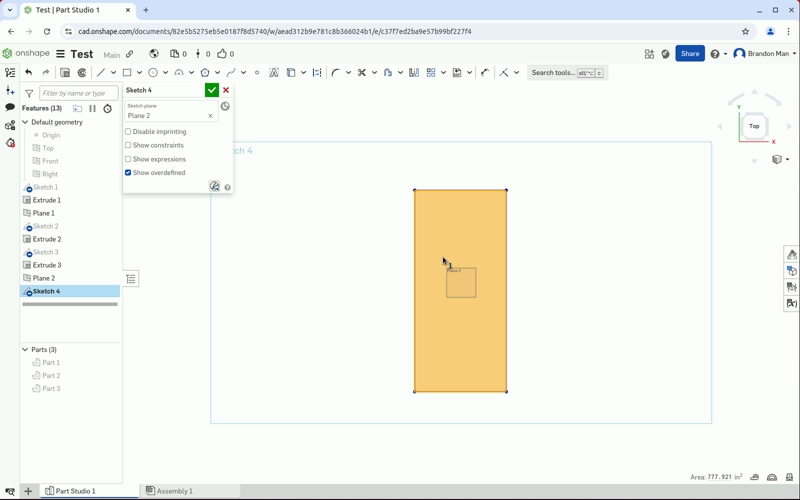
mouse_move(73, 352)
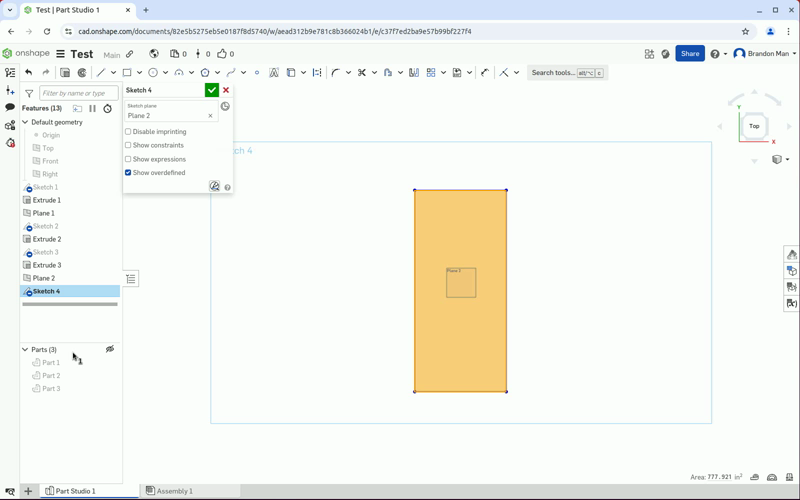
key(shift+y)
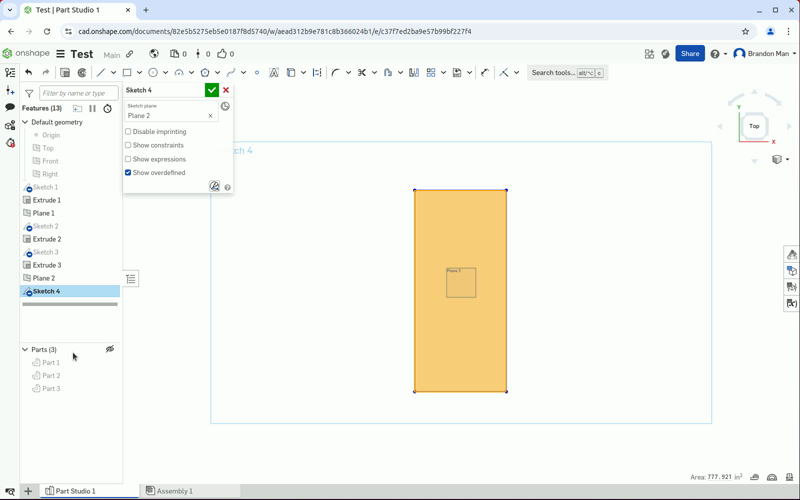
key(shift+e)
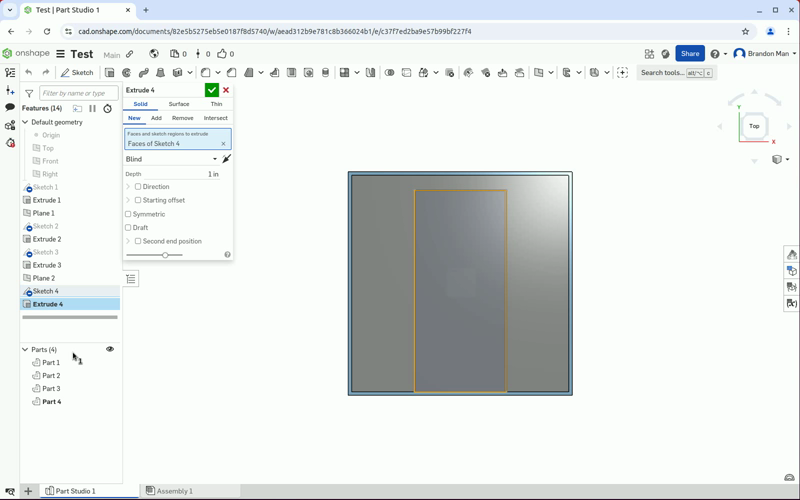
mouse_move(143, 106)
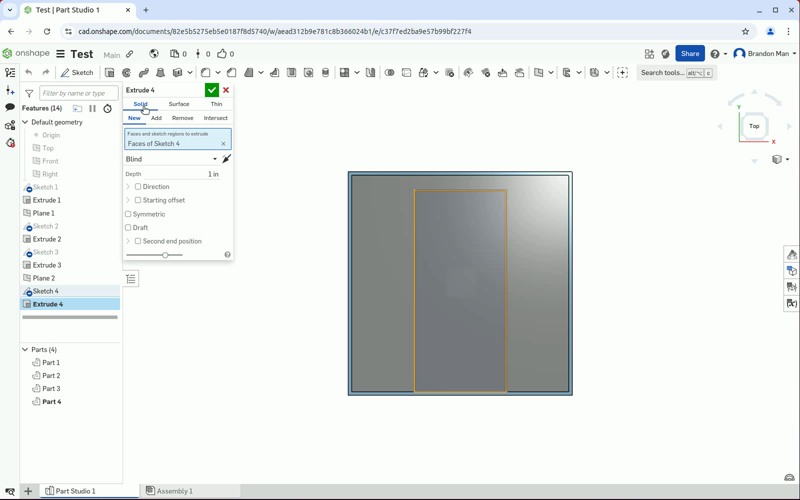
click(143, 106)
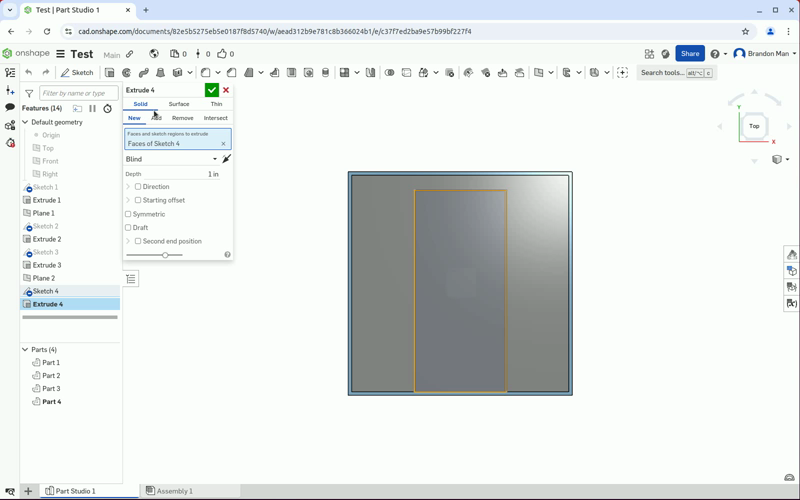
mouse_move(186, 120)
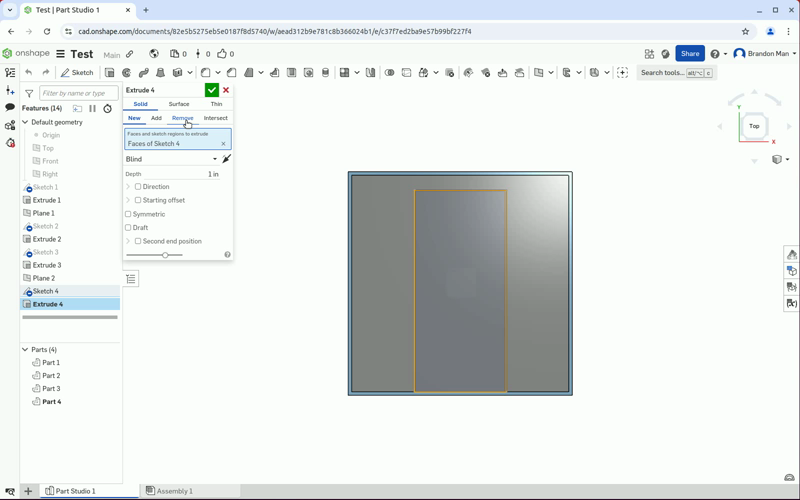
click(186, 120)
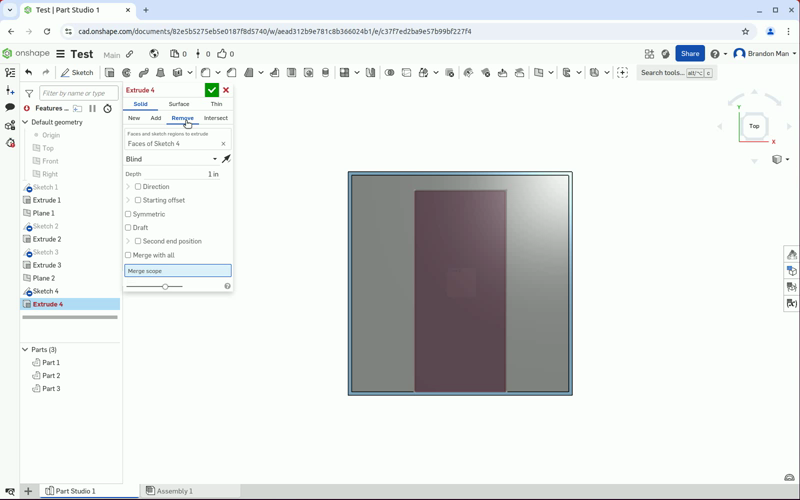
key(tab, 4)
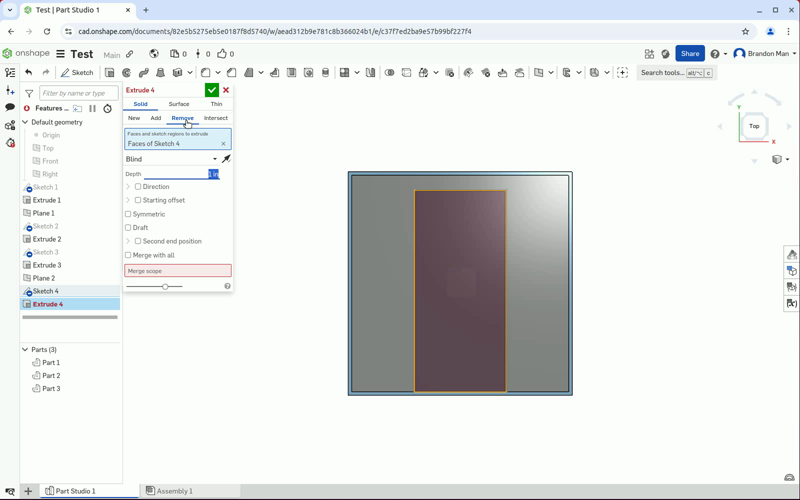
text(1.444)
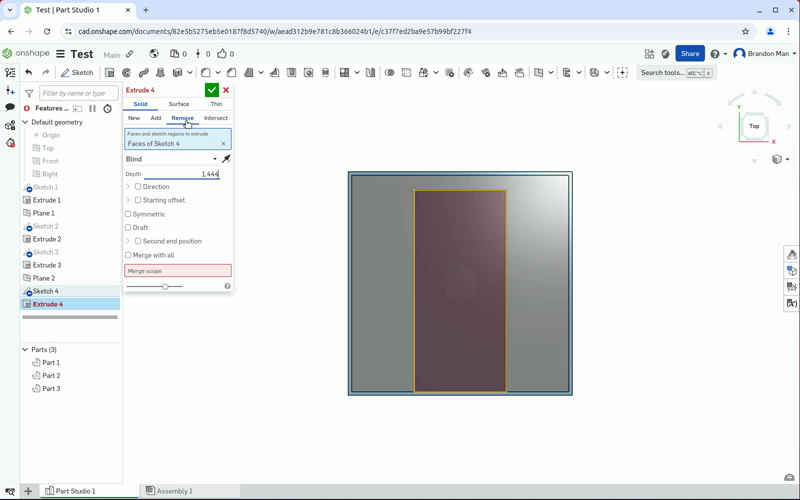
key(tab, 6)
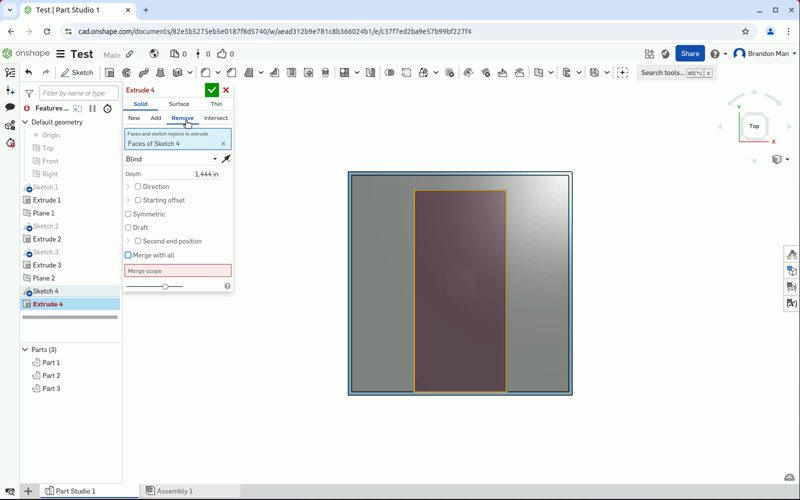
key(space)
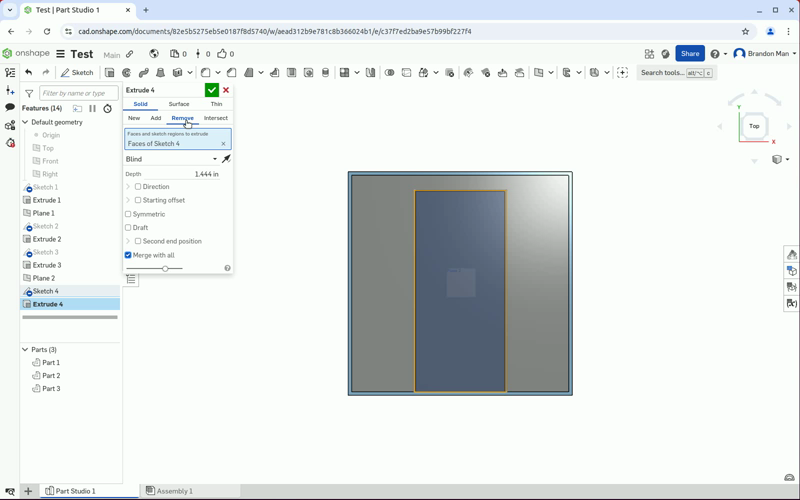
key(enter)
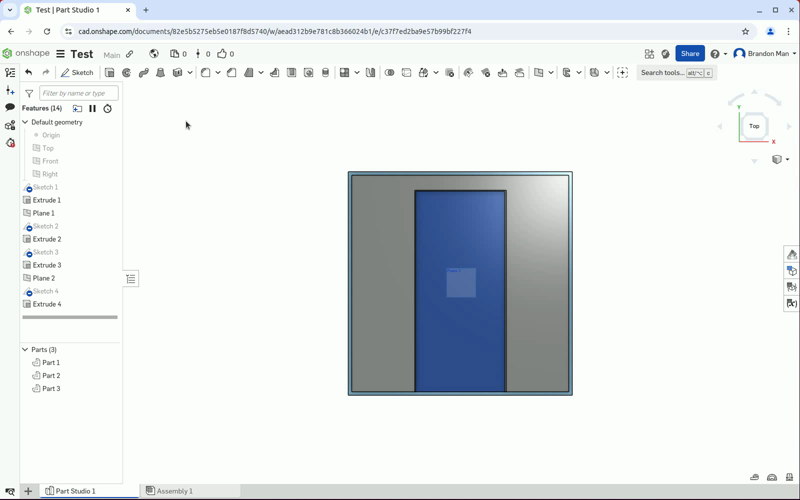
key(shift+h)
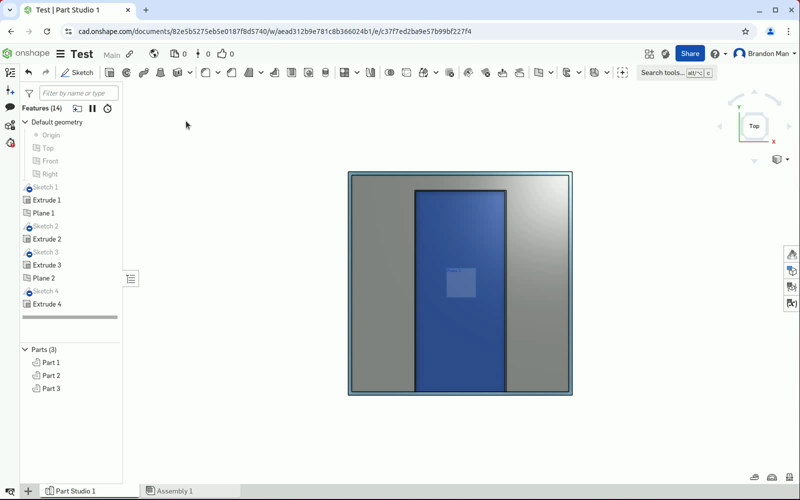
key(shift+h)
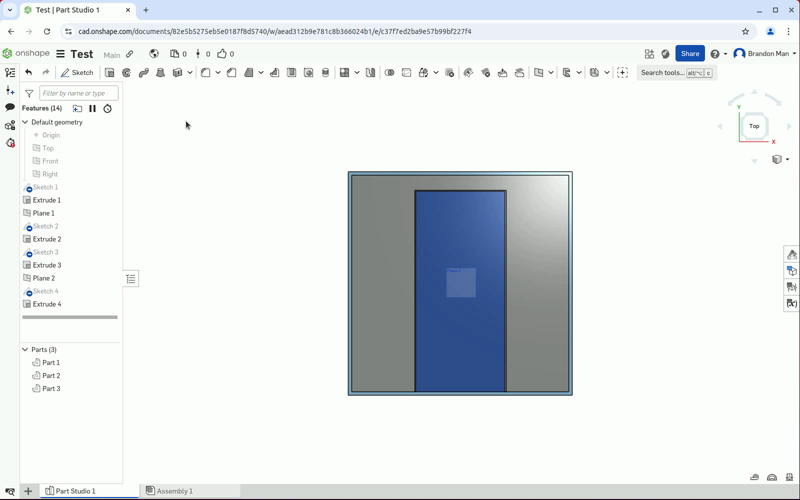
mouse_move(73, 189)
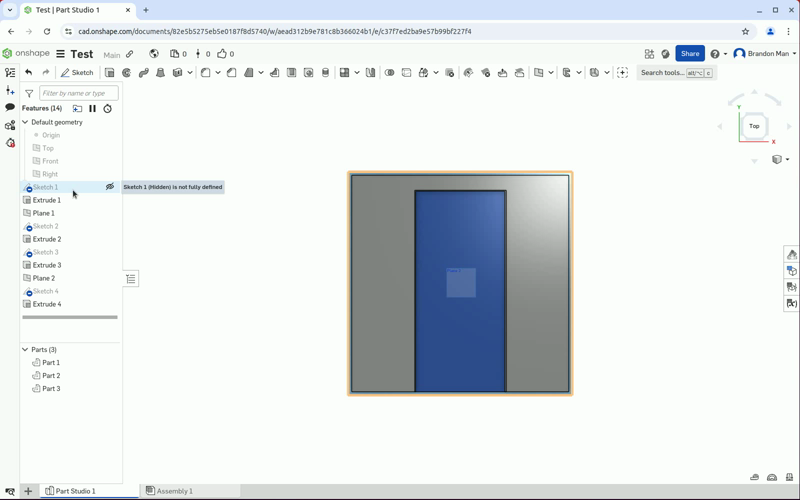
click(73, 189)
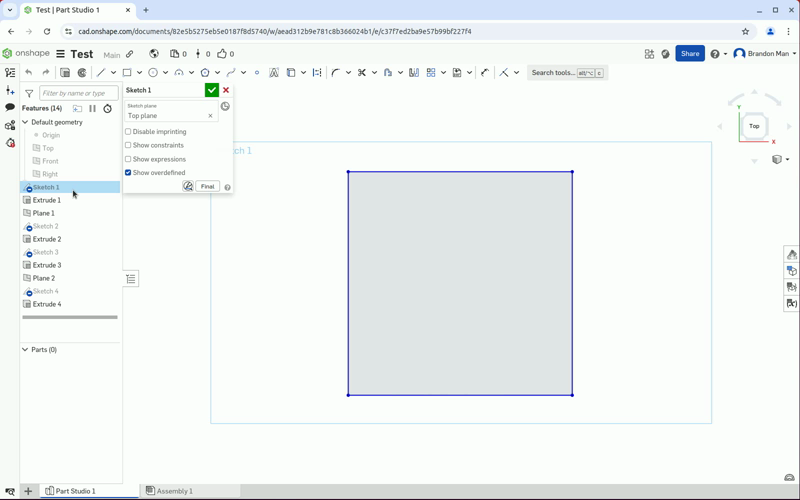
mouse_move(229, 92)
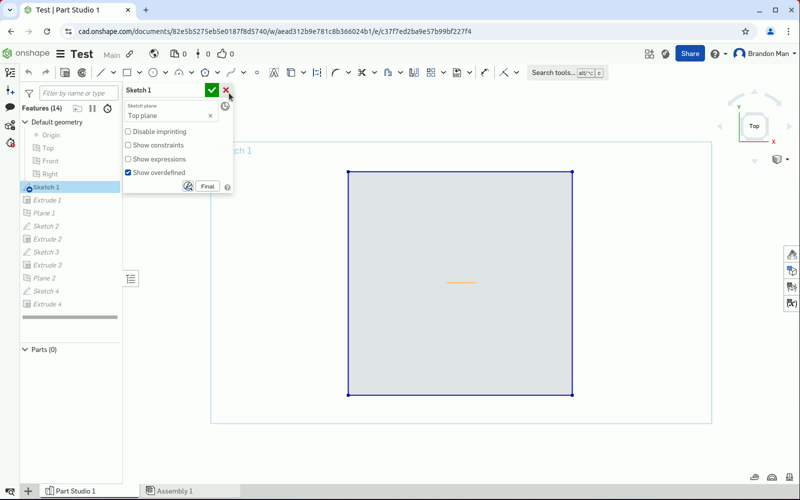
click(229, 92)
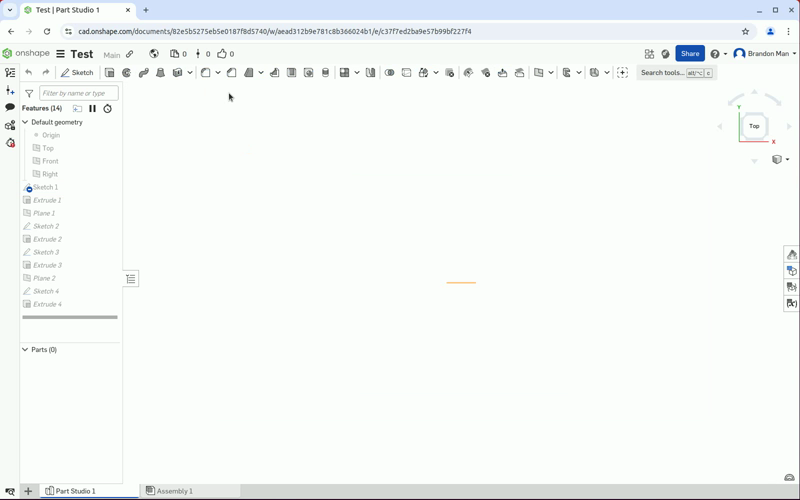
key(shift+s)
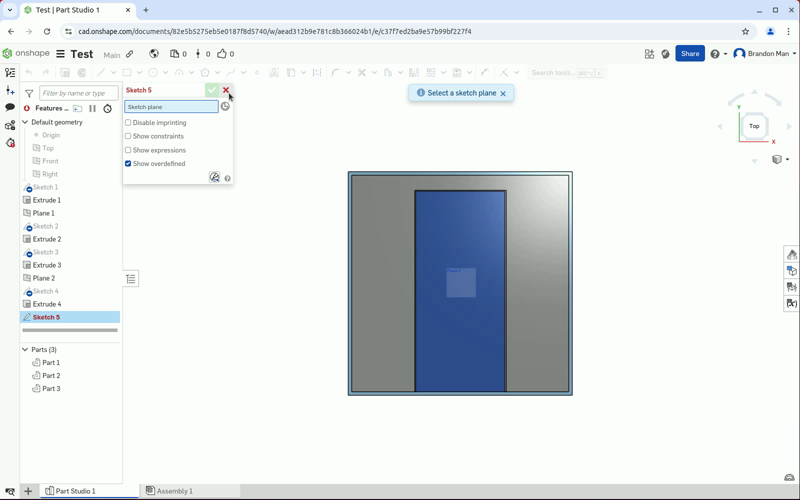
mouse_move(73, 215)
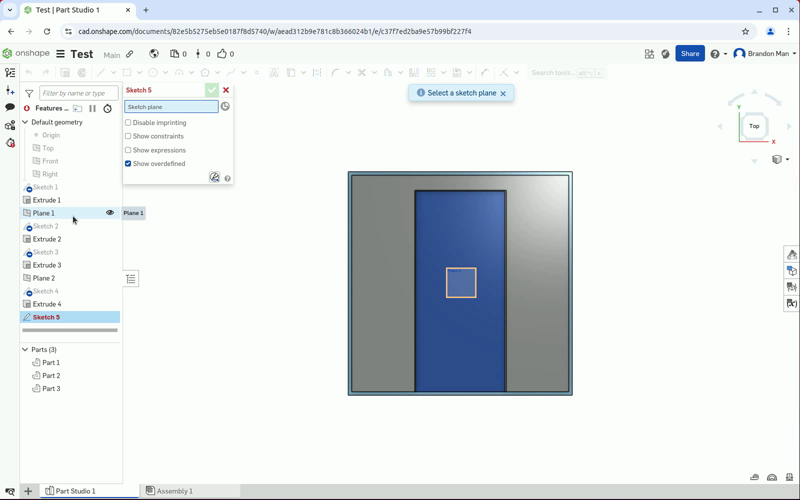
click(73, 215)
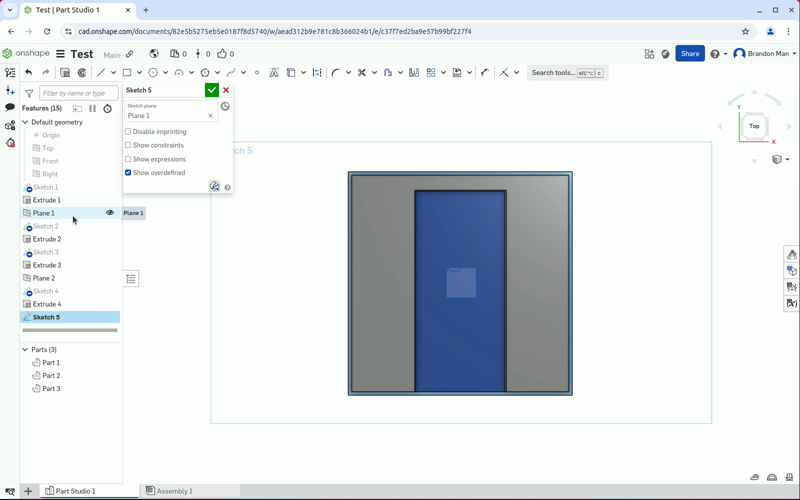
mouse_move(73, 352)
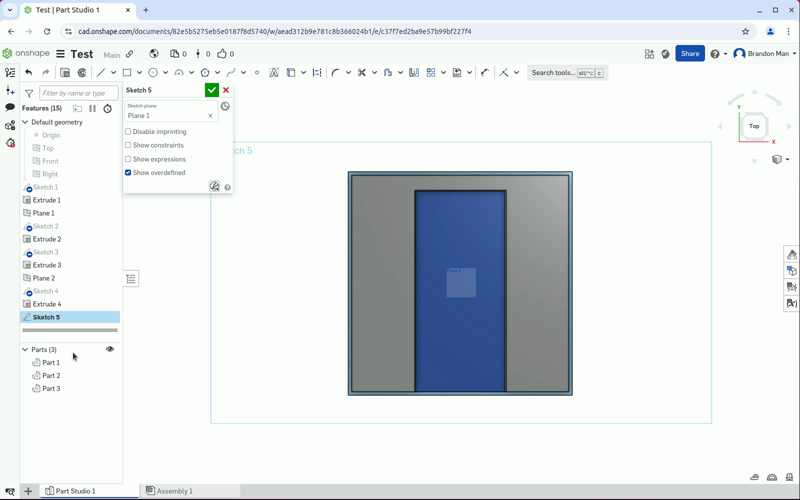
key(y)
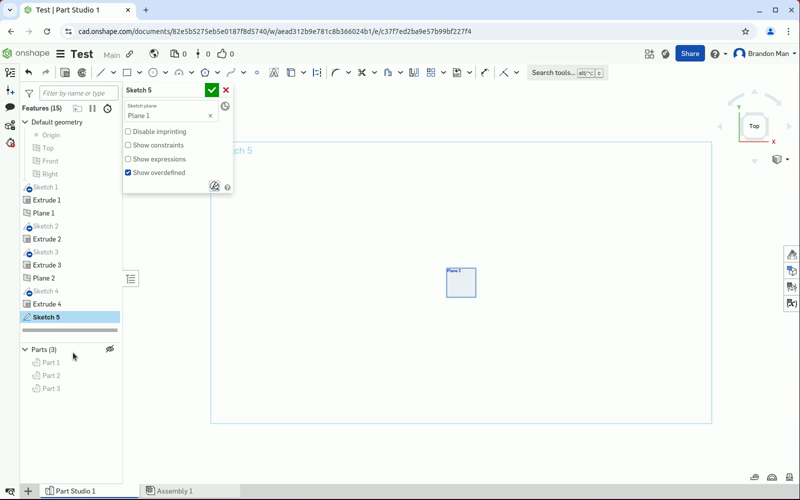
key(l)
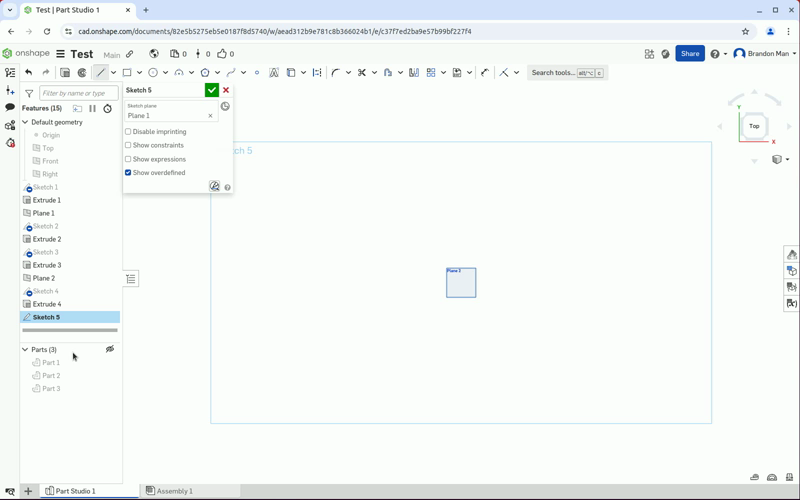
key_down(shift)
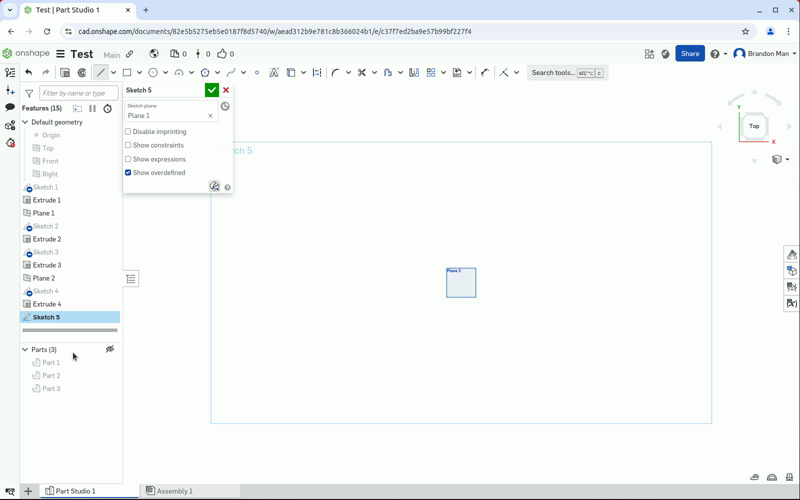
mouse_move(422, 321)
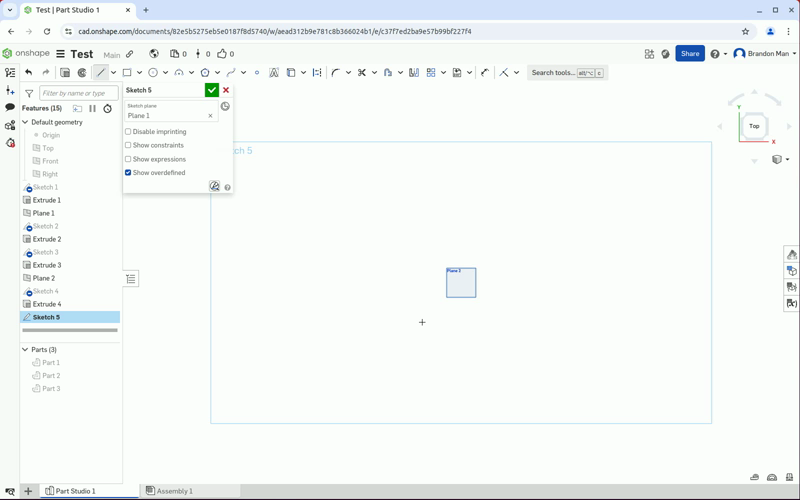
click(422, 321)
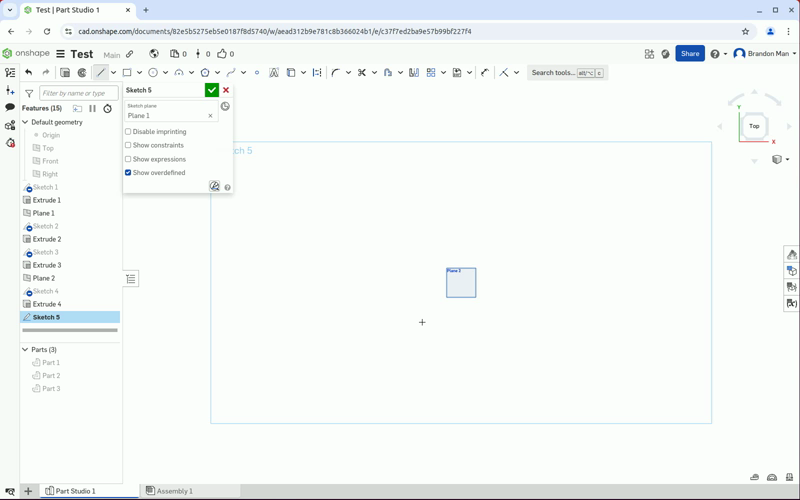
key_up(shift)
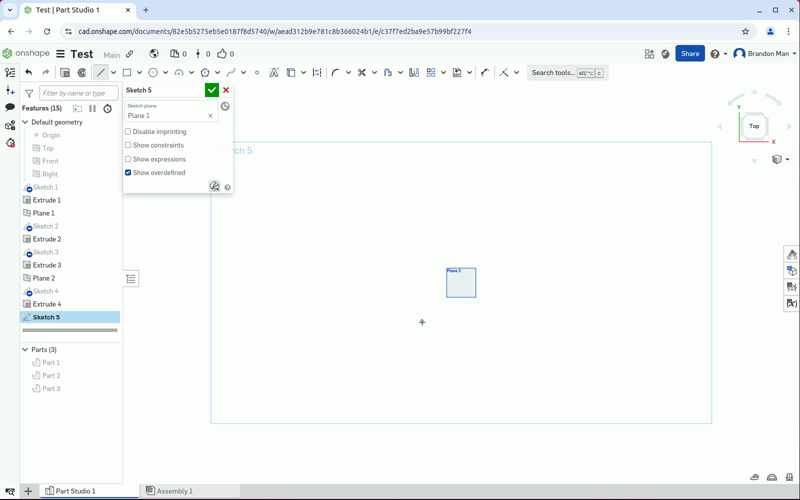
key_down(shift)
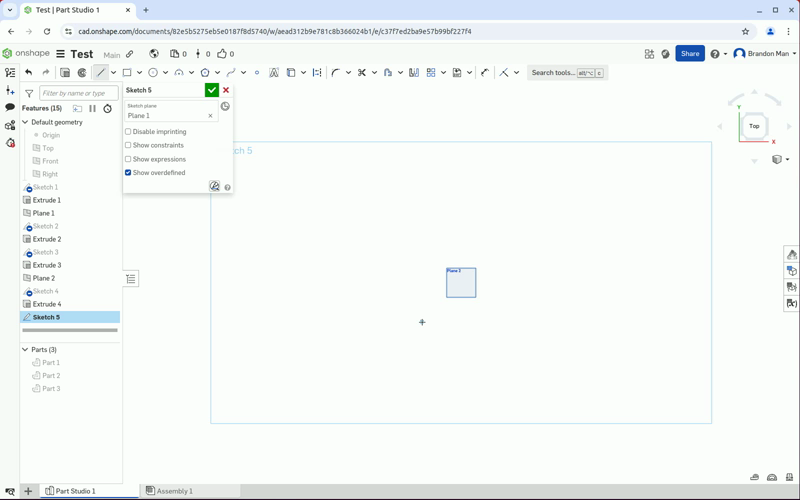
mouse_move(497, 321)
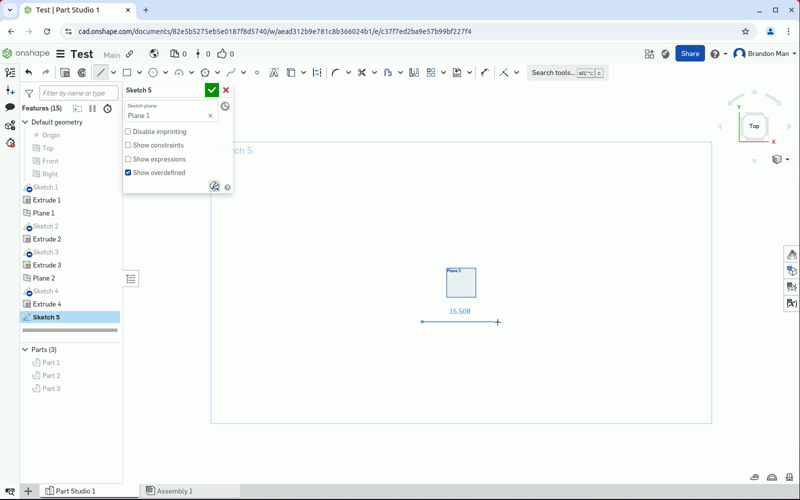
click(497, 321)
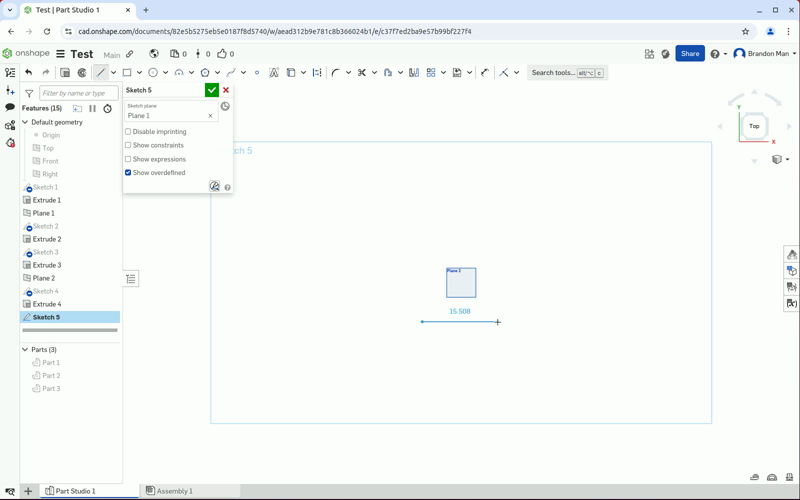
key_up(shift)
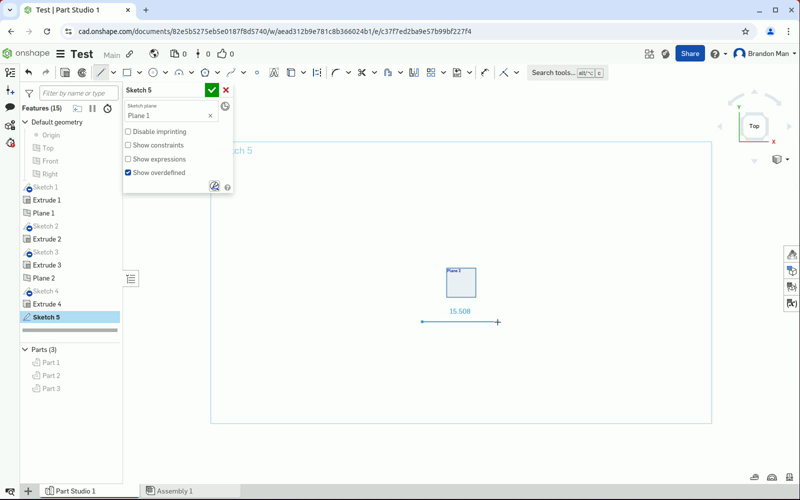
key_down(shift)
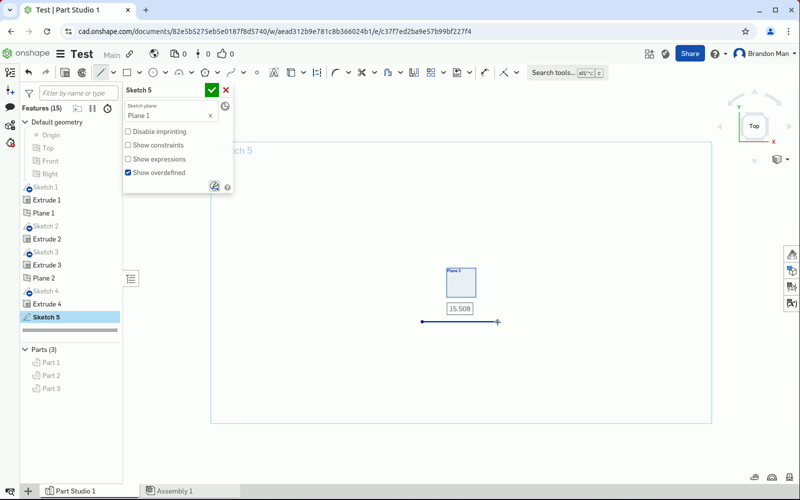
mouse_move(497, 216)
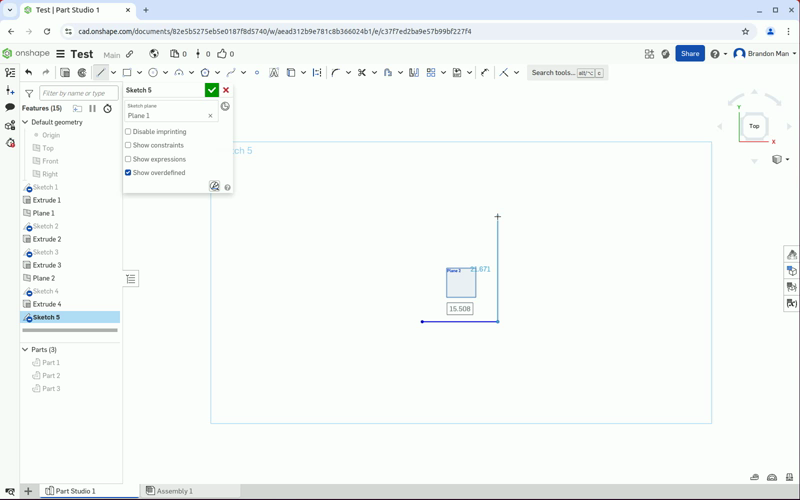
click(497, 216)
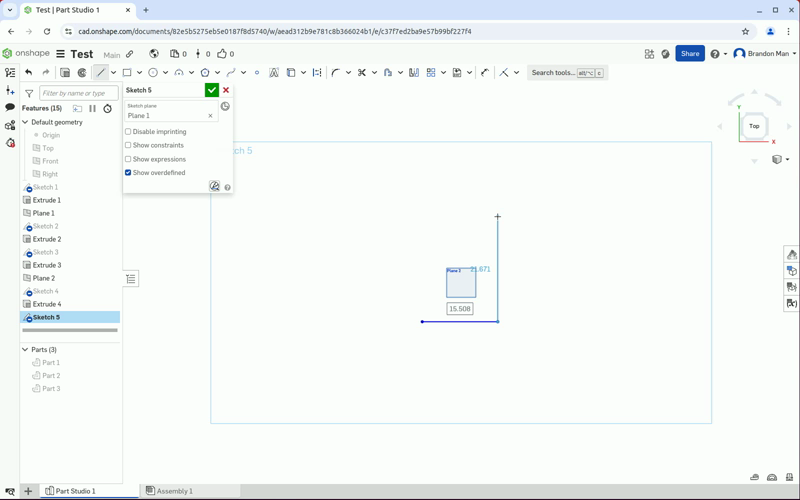
key_up(shift)
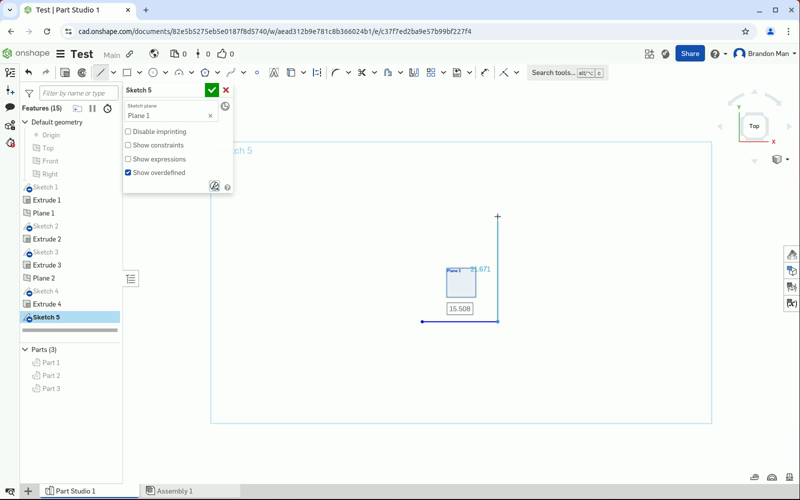
key_down(shift)
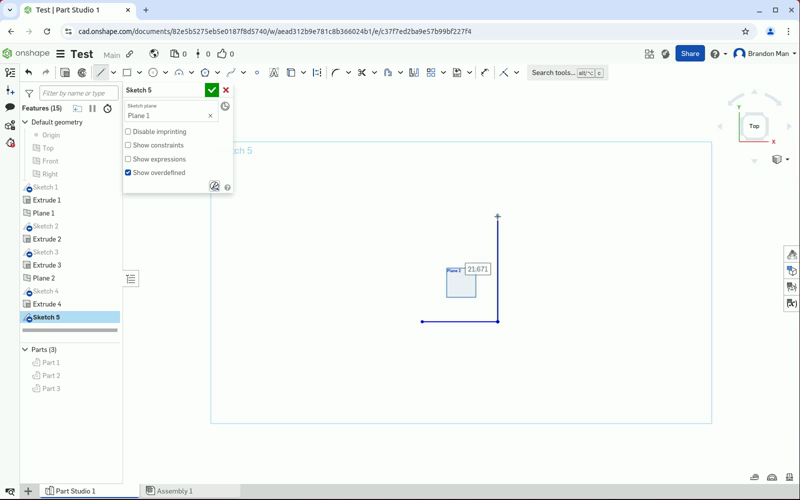
mouse_move(422, 216)
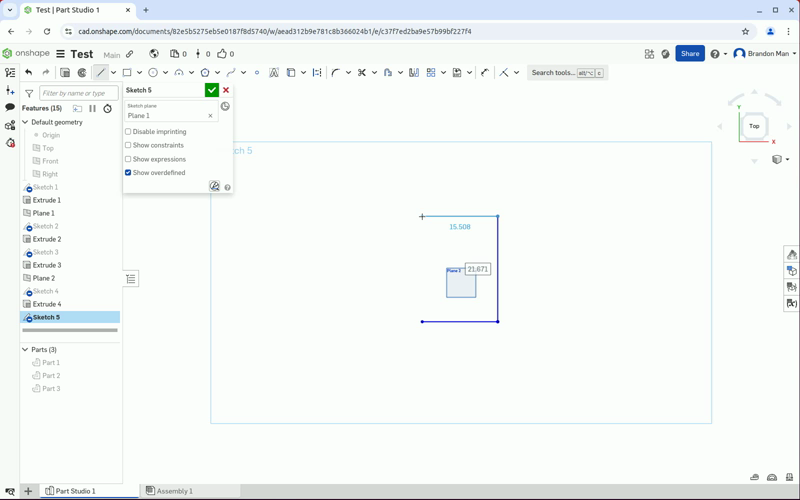
click(422, 216)
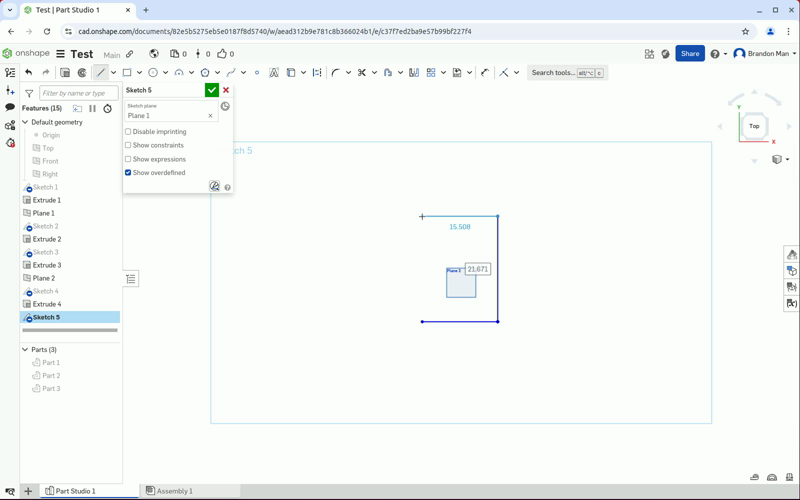
key_up(shift)
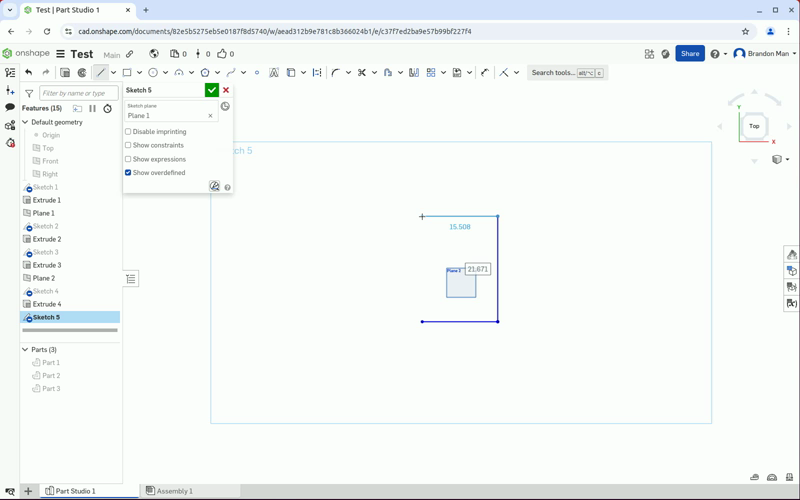
key_down(shift)
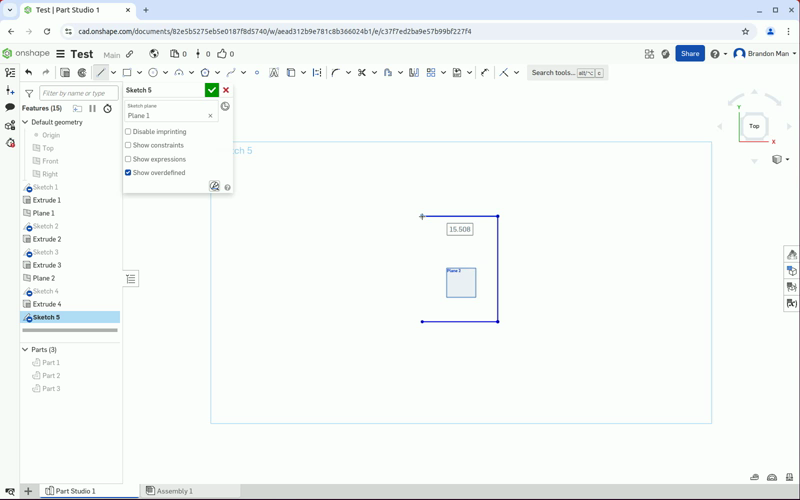
mouse_move(422, 321)
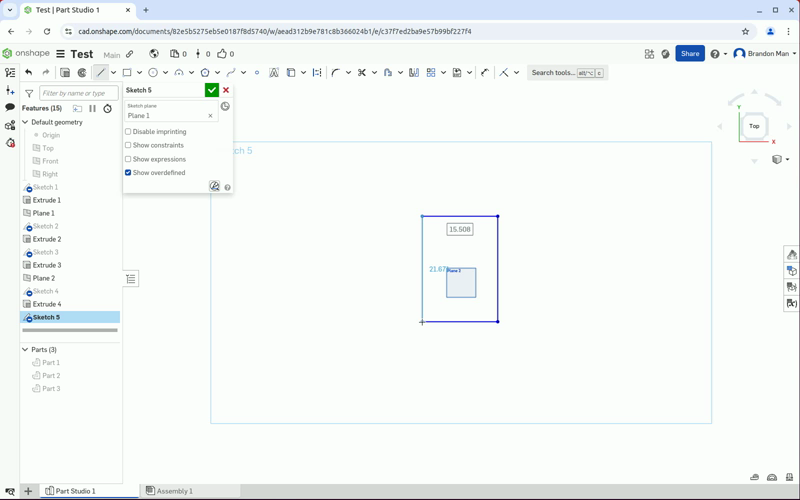
key_up(shift)
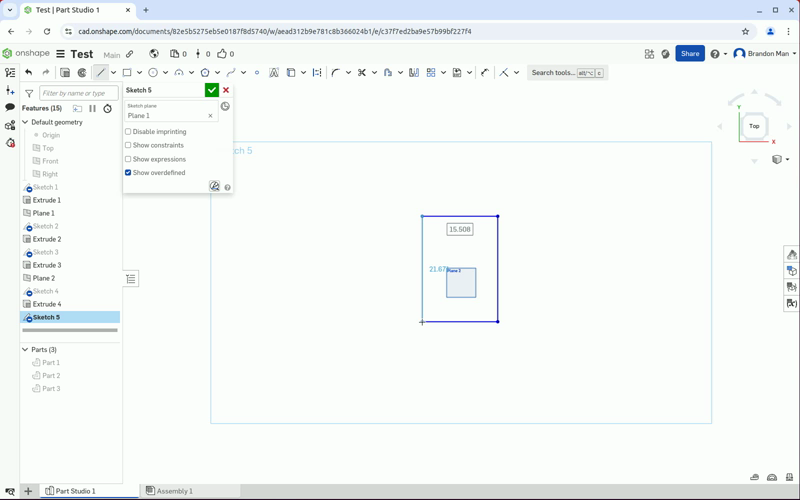
click(422, 321)
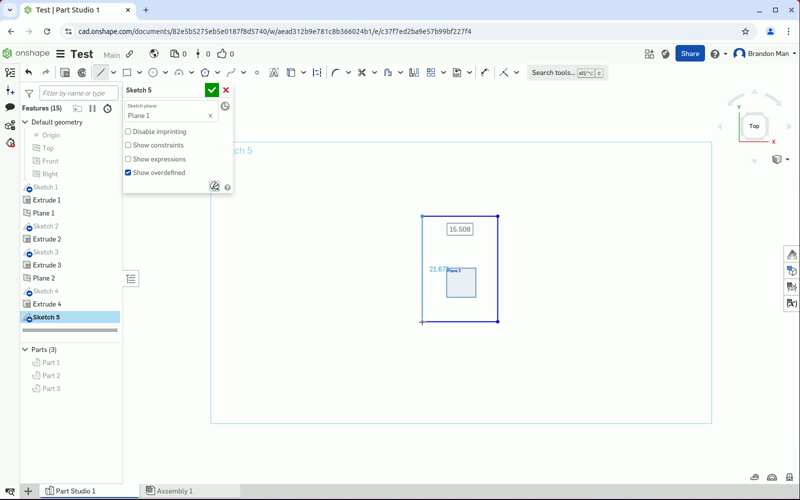
key(esc)
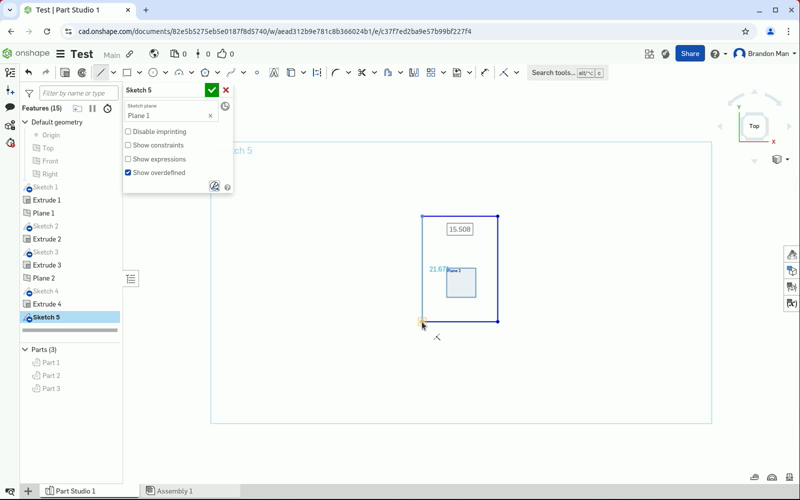
mouse_move(472, 283)
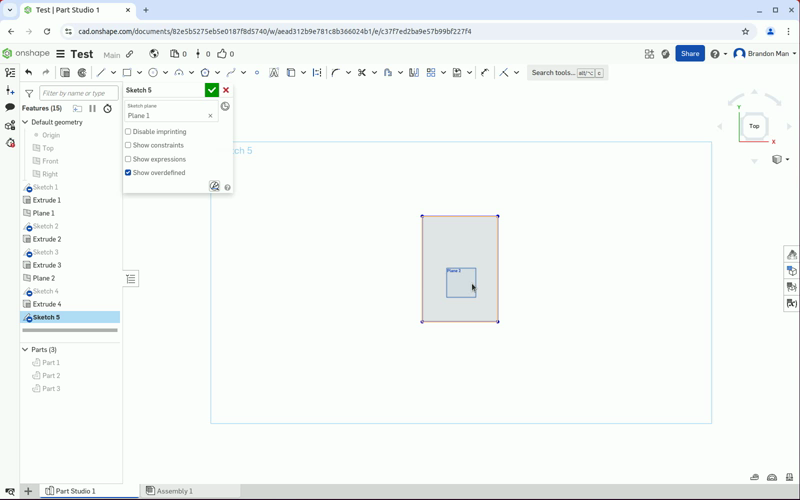
click(472, 283)
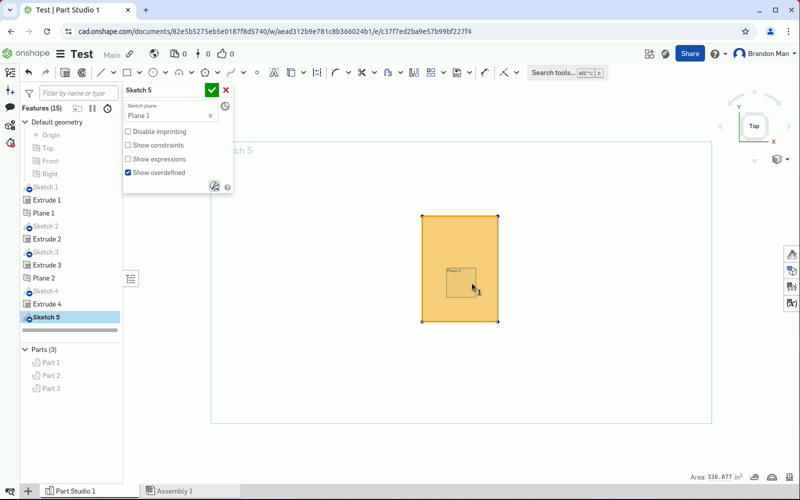
mouse_move(73, 352)
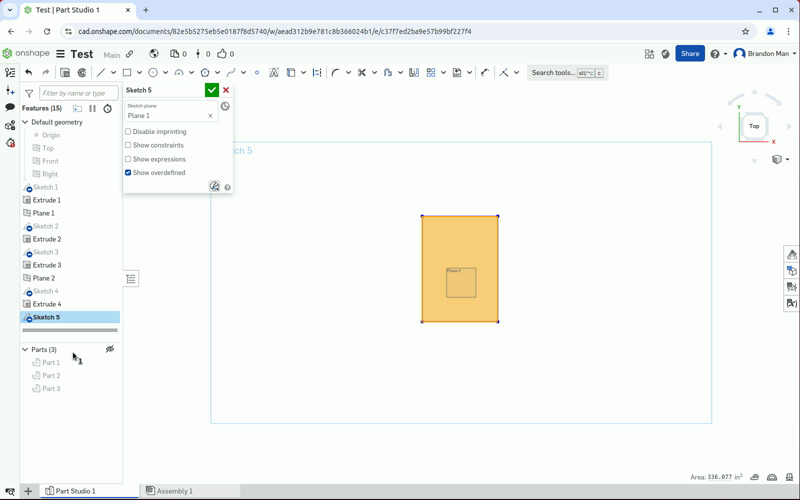
key(shift+y)
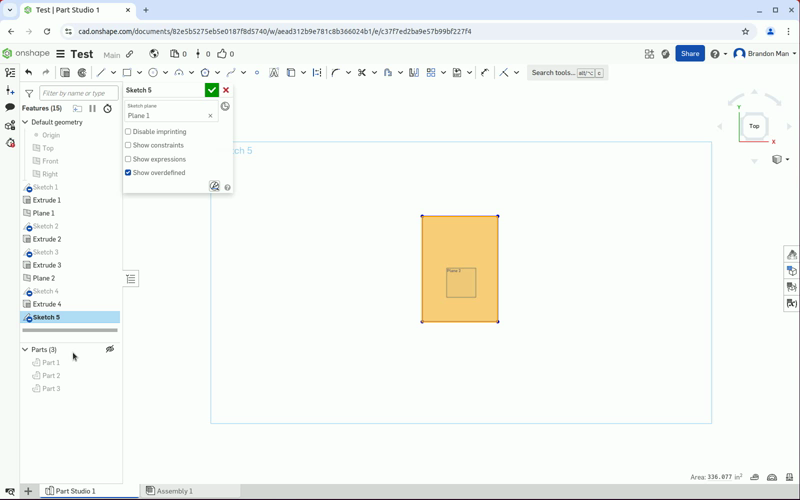
key(shift+e)
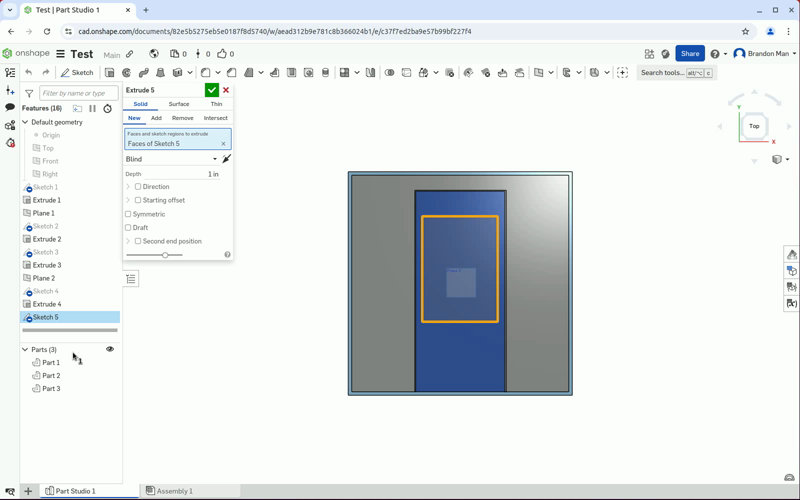
mouse_move(143, 106)
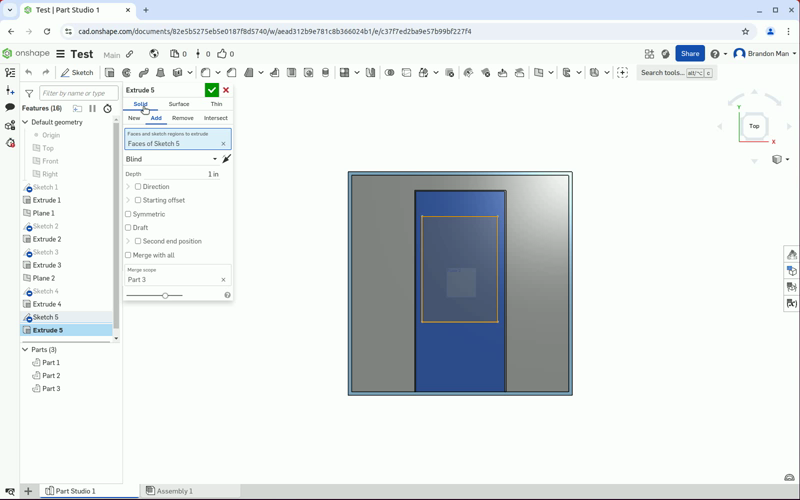
click(143, 106)
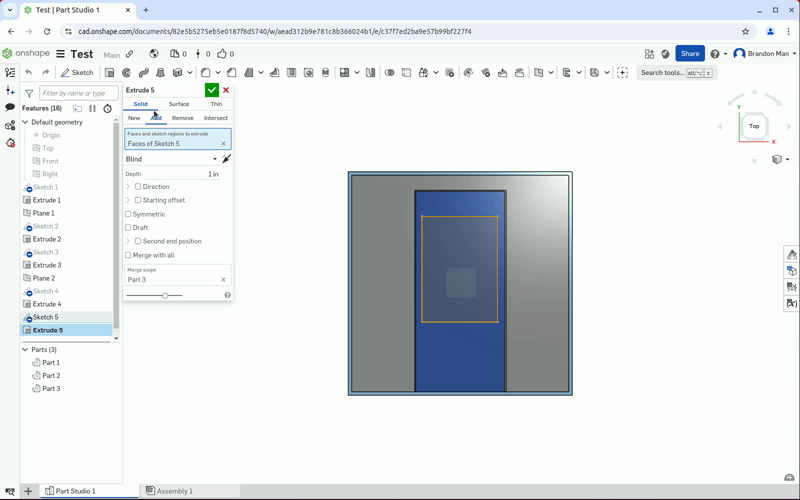
mouse_move(186, 120)
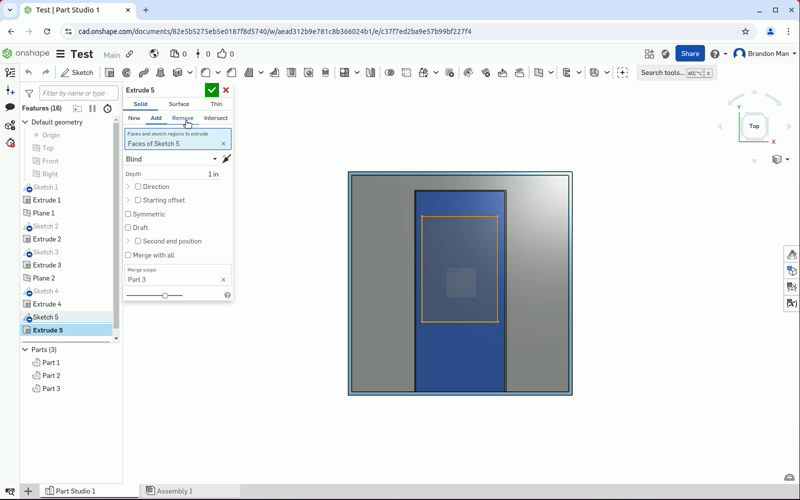
click(186, 120)
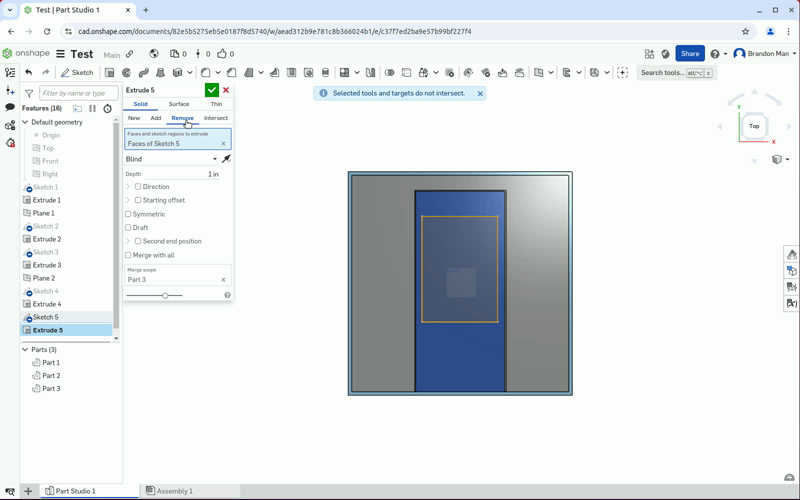
key(tab, 4)
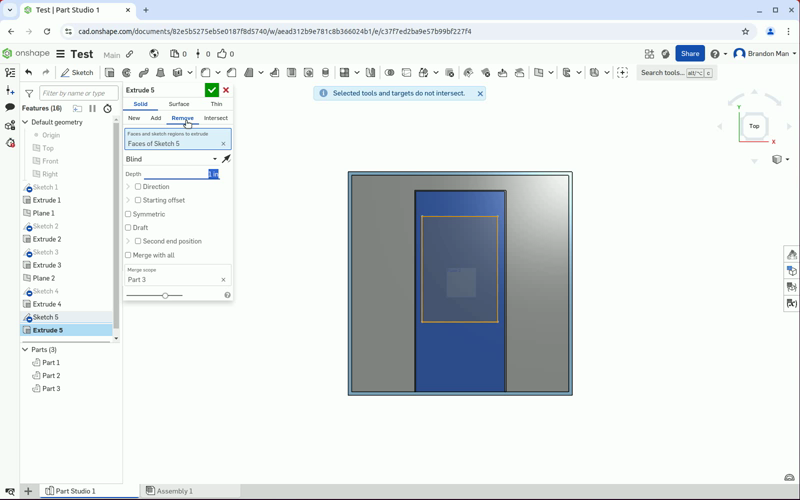
text(1.444)
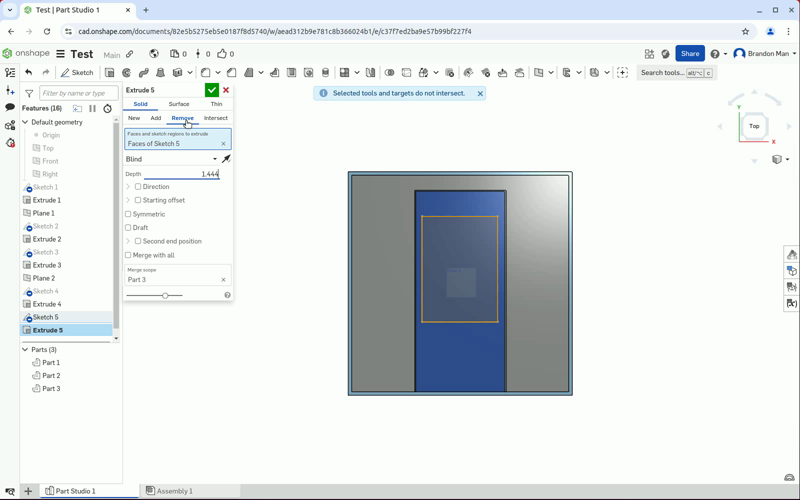
key(tab, 6)
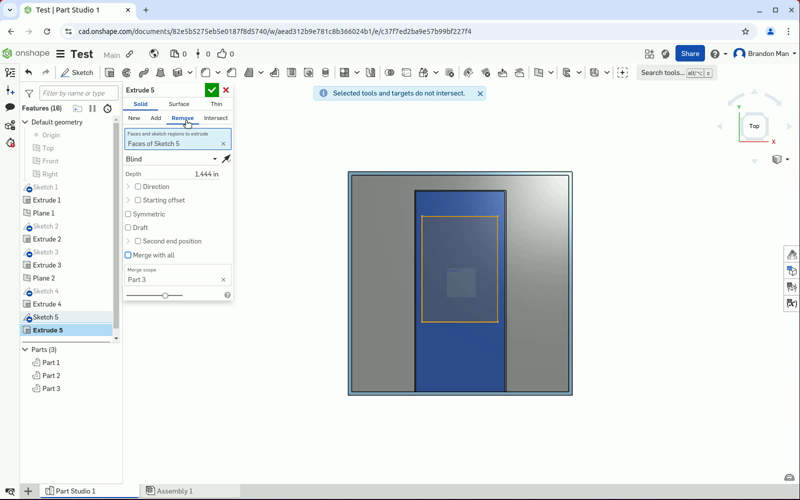
key(space)
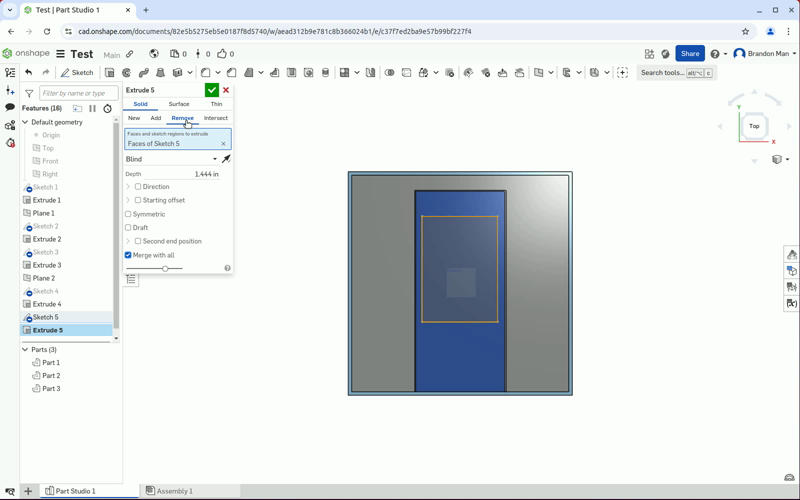
key(enter)
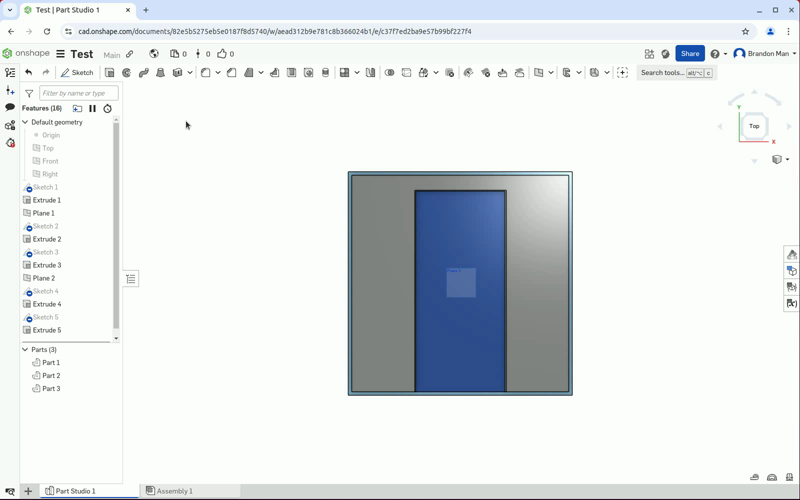
key(shift+h)
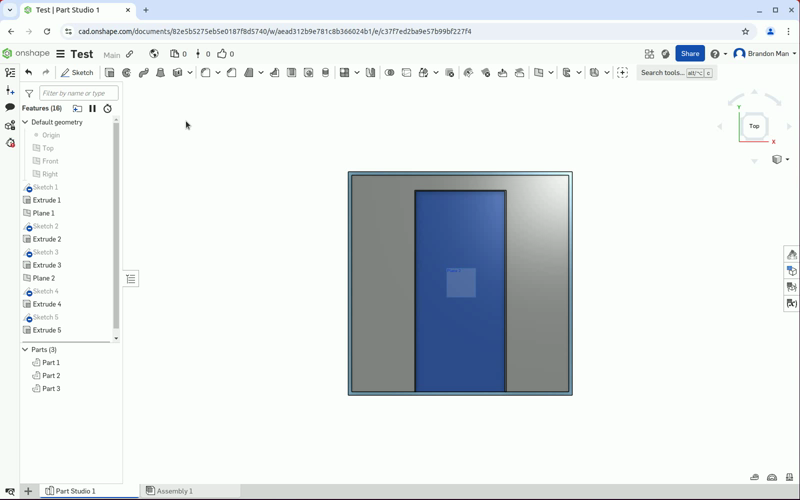
key(shift+h)
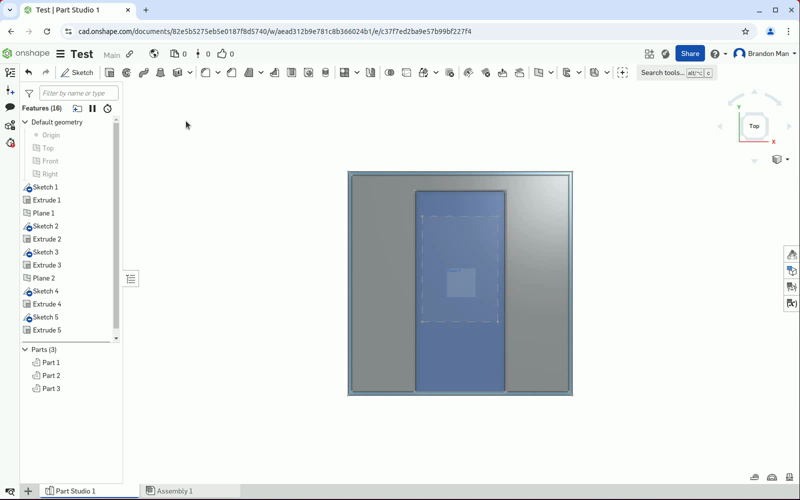
key(shift+7)
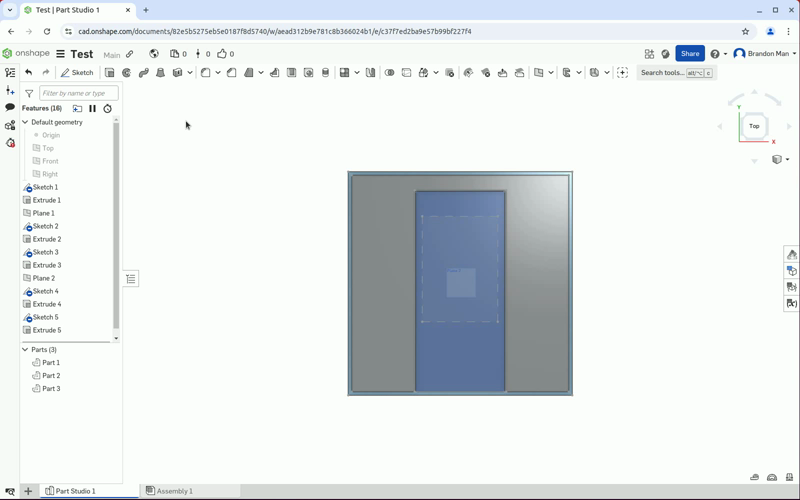
key(up, 3)
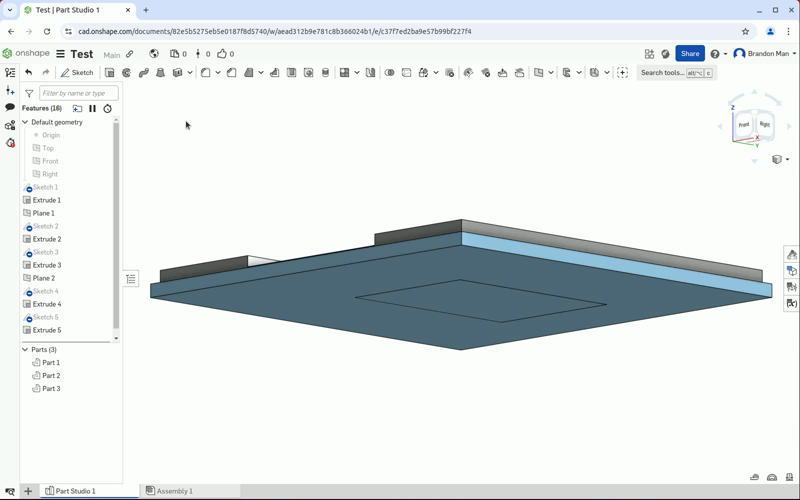
key(left, 3)
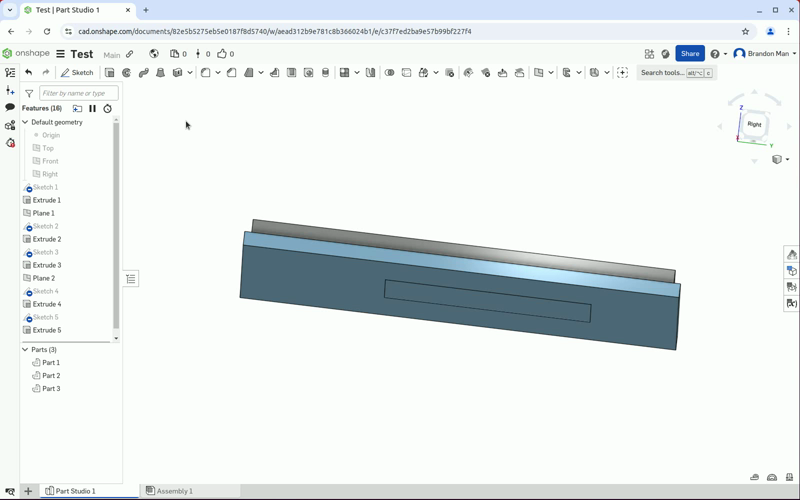
key(right, 3)
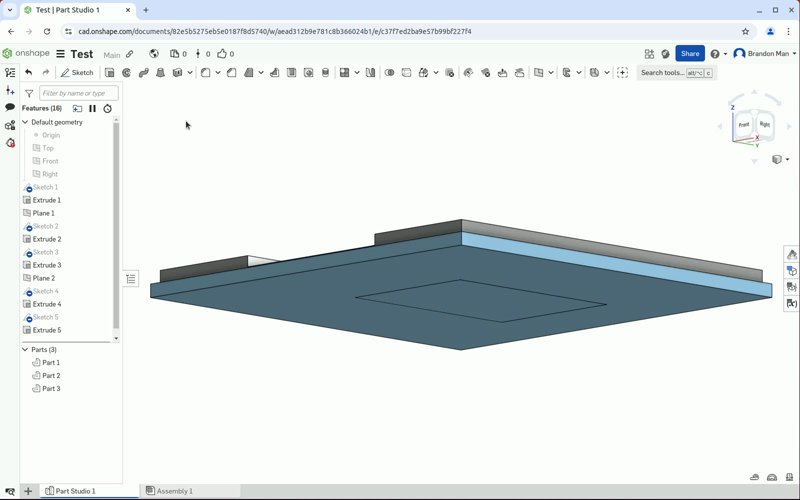
key(down, 3)
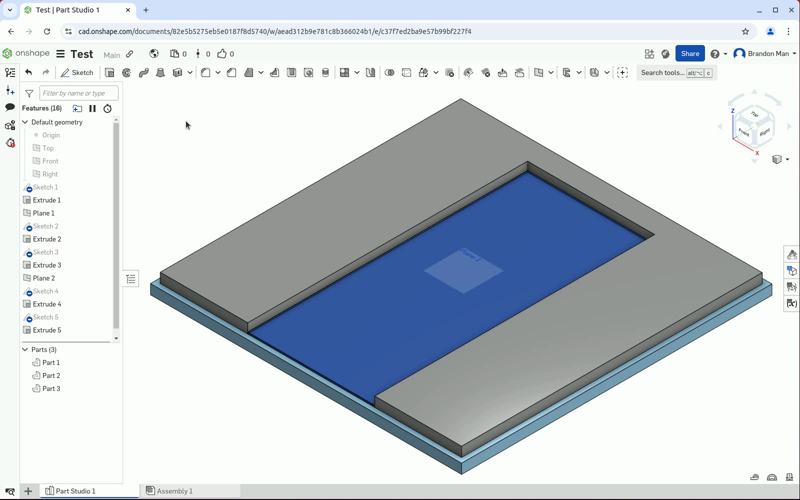
mouse_move(69, 189)
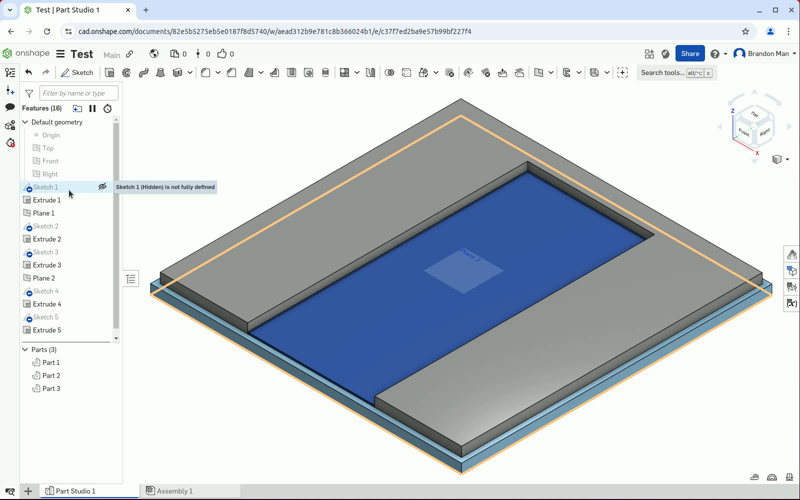
click(69, 189)